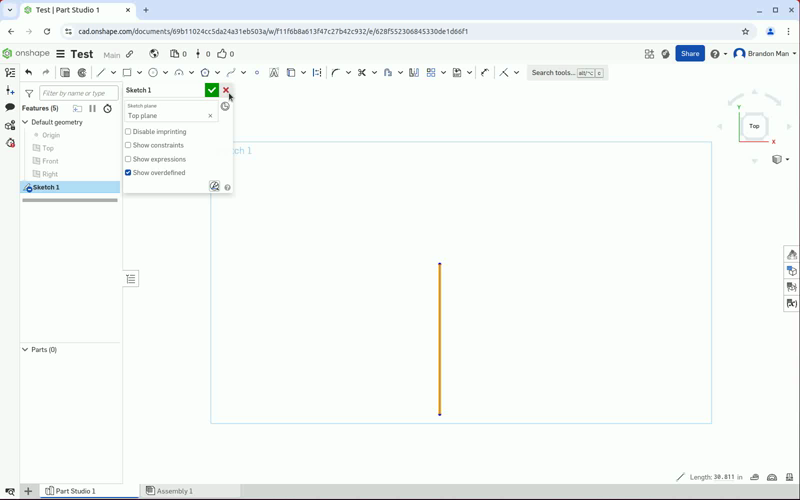
key(shift+h)
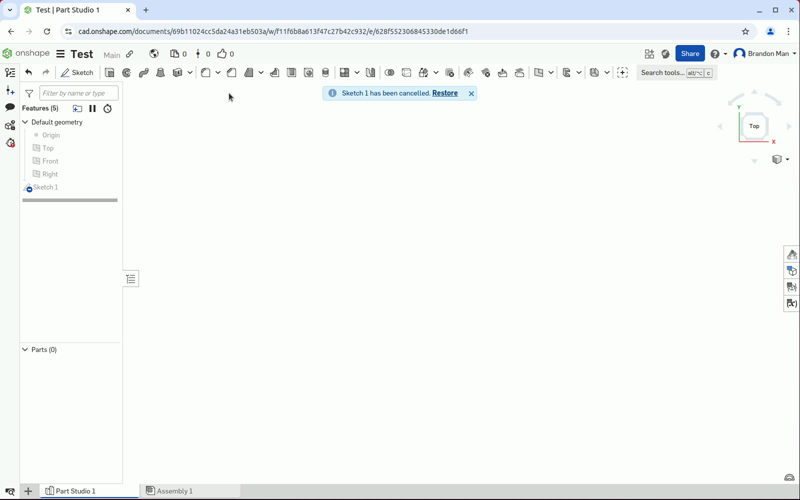
mouse_move(73, 352)
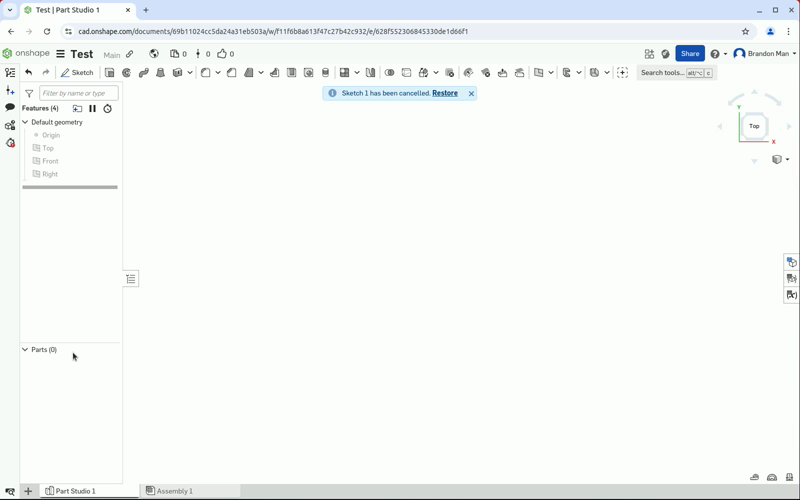
key(y)
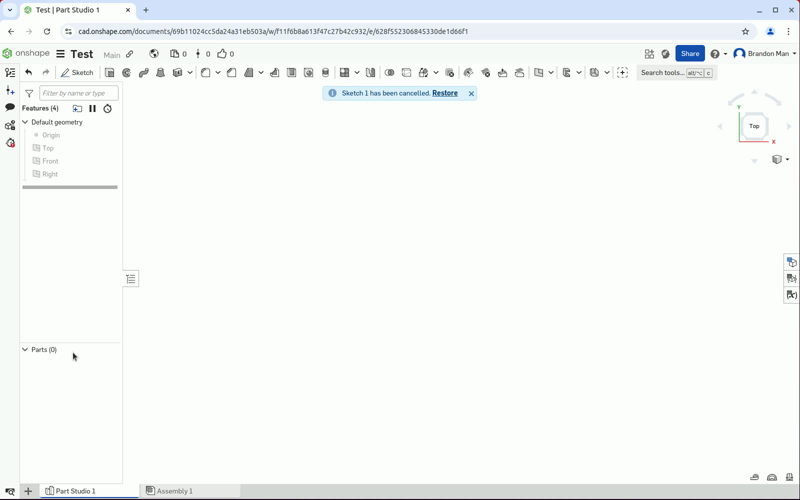
key(shift+p)
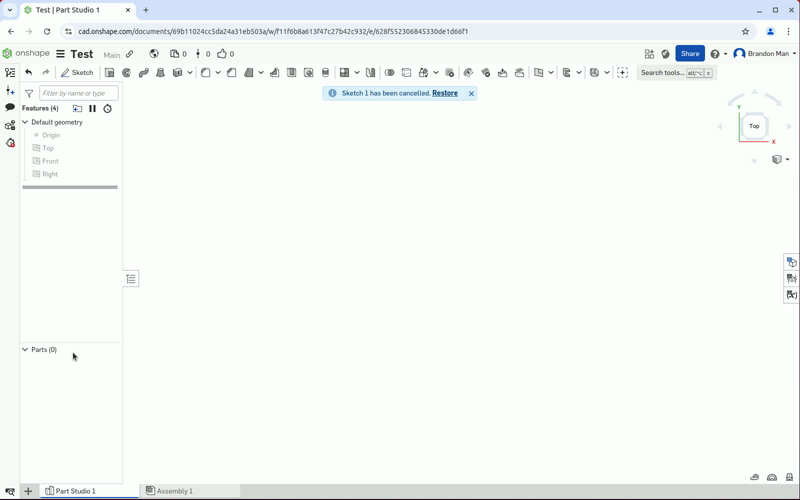
key(space)
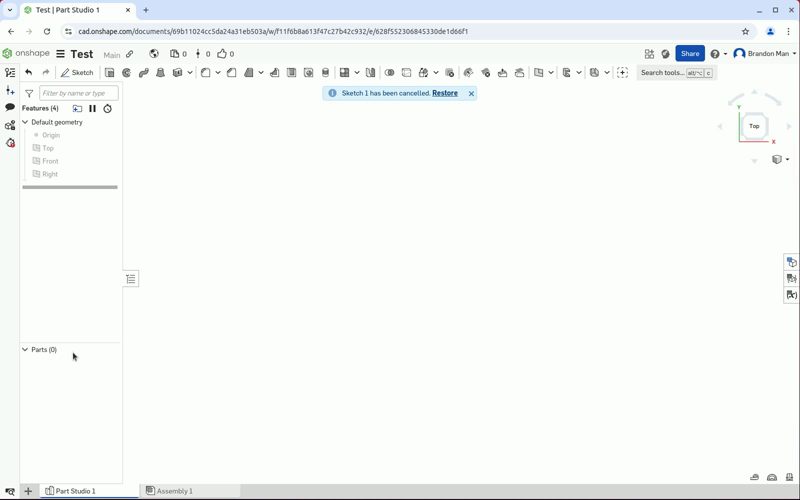
key_down(shift)
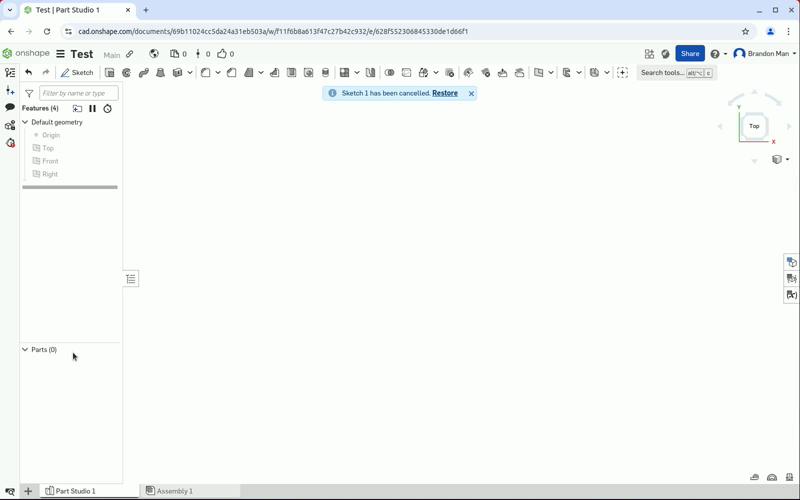
key(up)
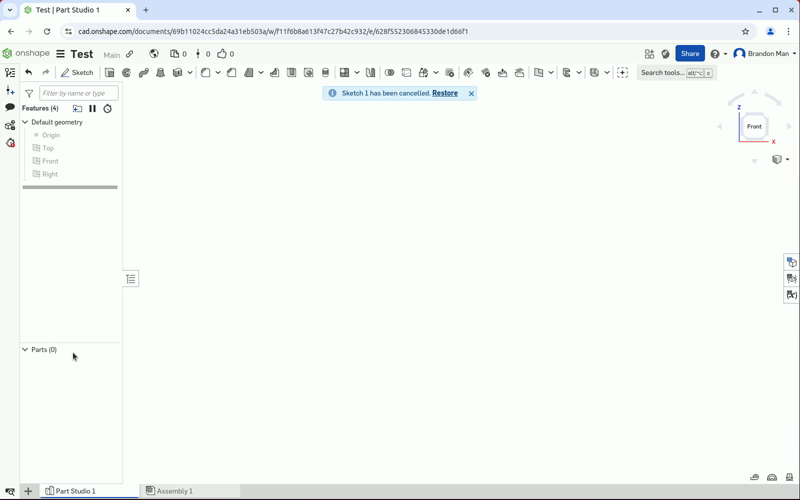
key_up(shift)
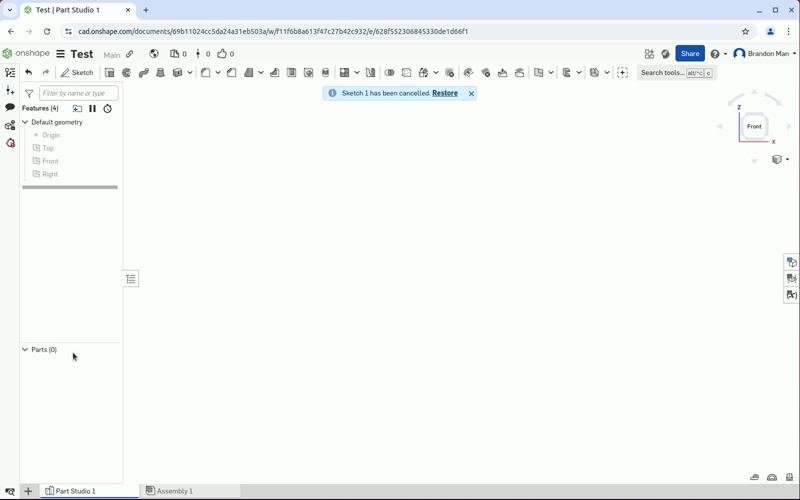
mouse_move(73, 352)
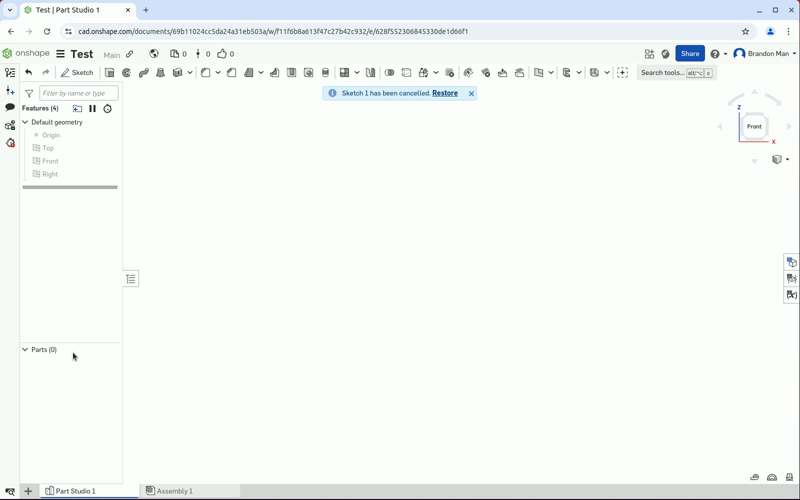
key(shift+y)
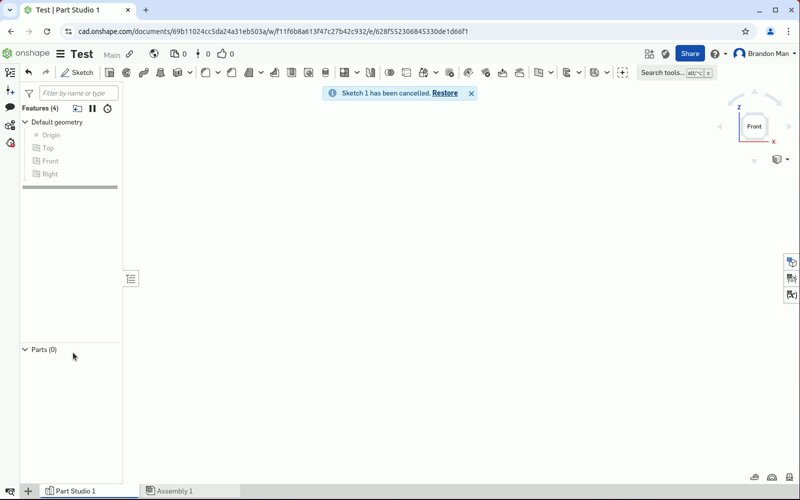
key(shift+s)
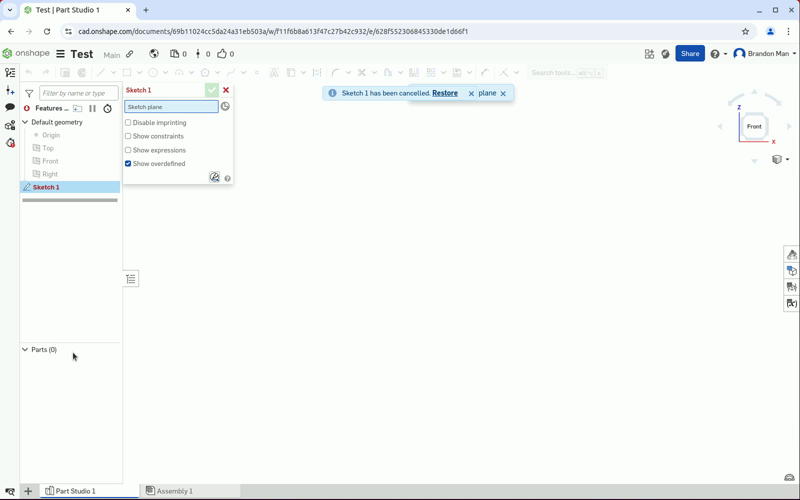
mouse_move(73, 163)
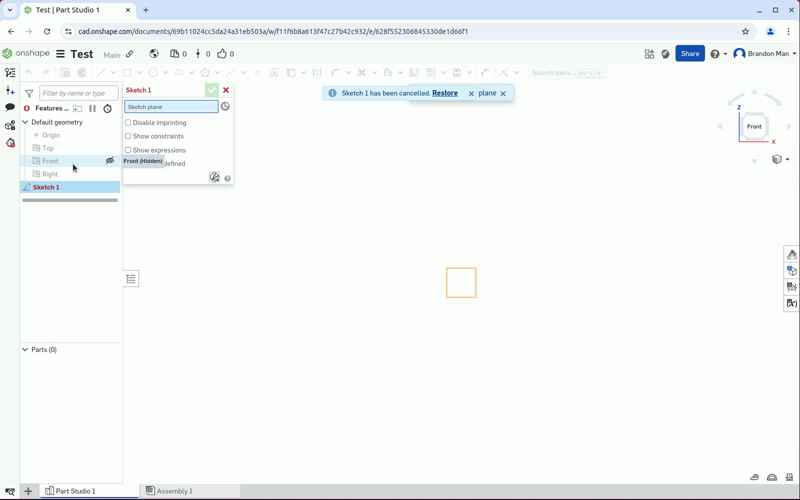
click(73, 163)
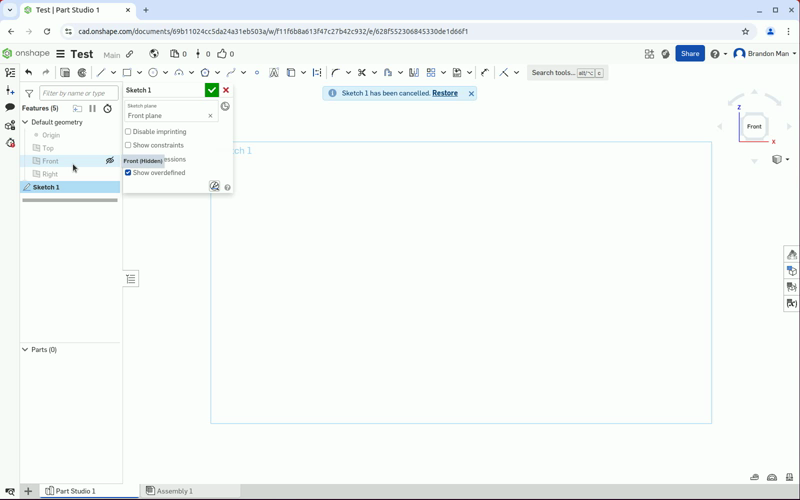
mouse_move(73, 352)
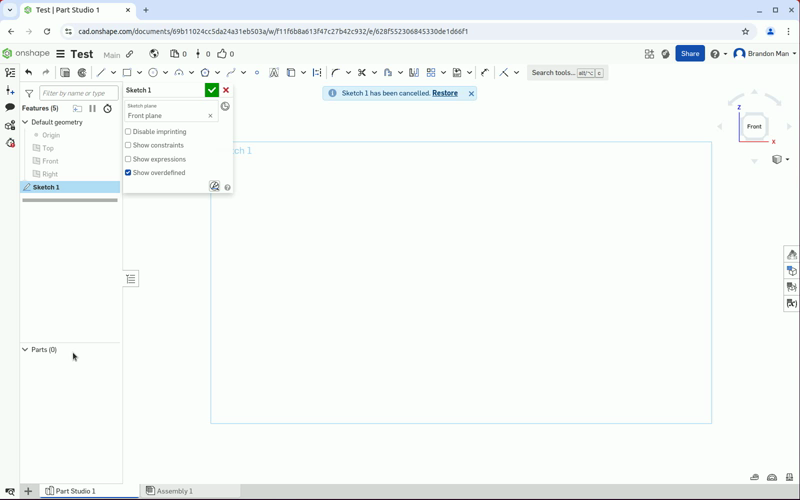
key(y)
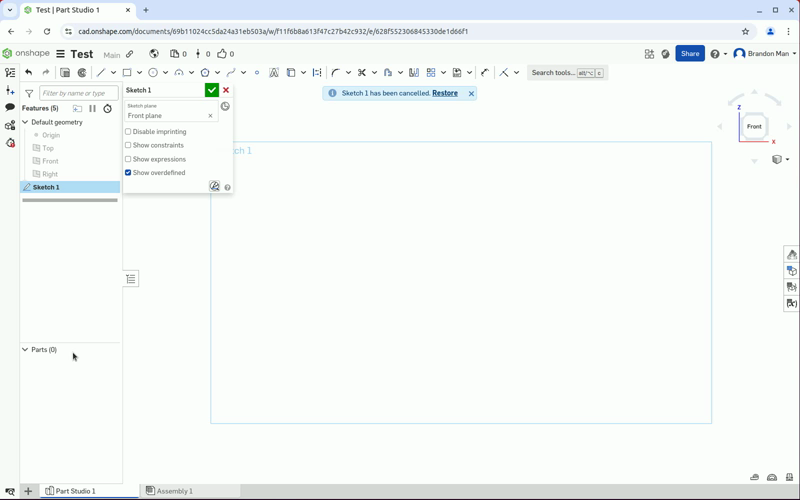
key(a)
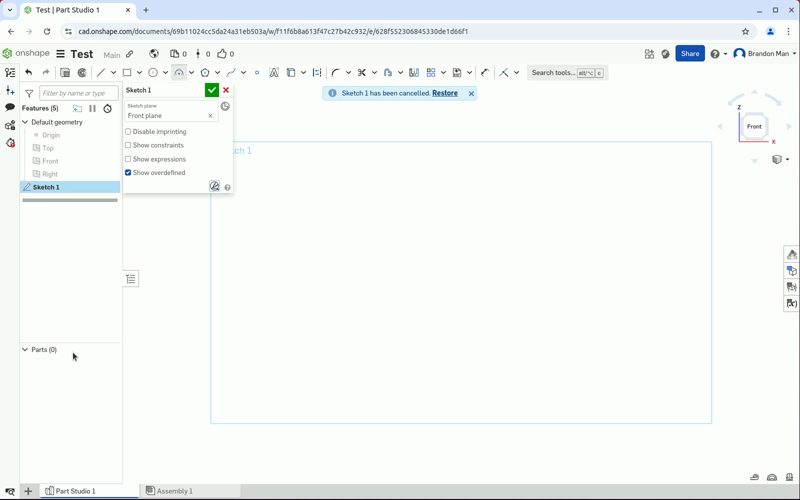
key_down(shift)
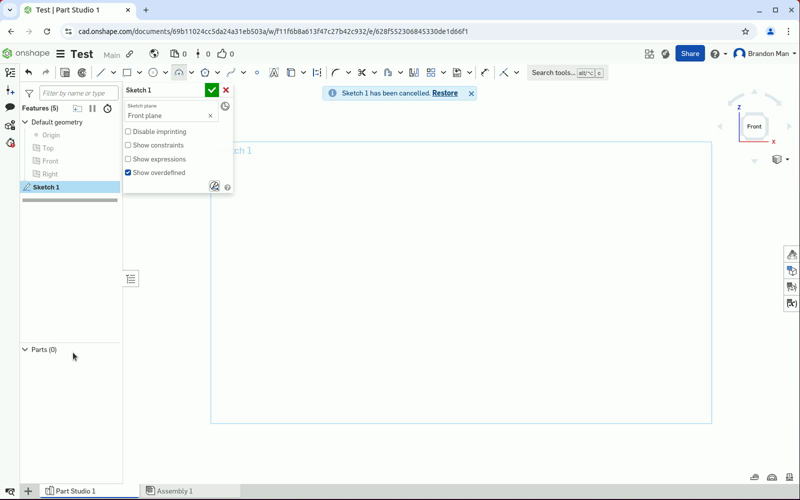
mouse_move(472, 251)
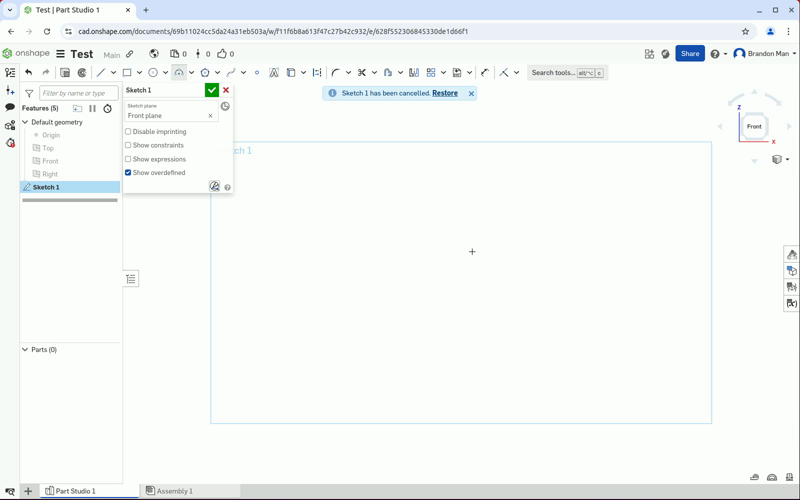
click(472, 251)
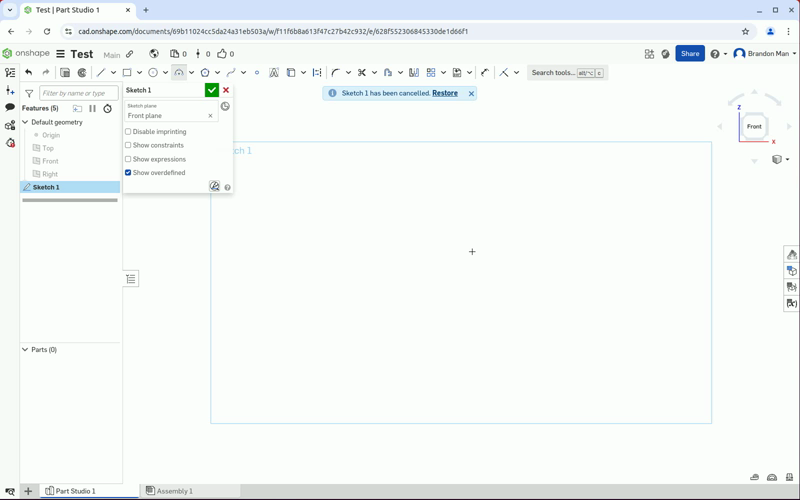
key_up(shift)
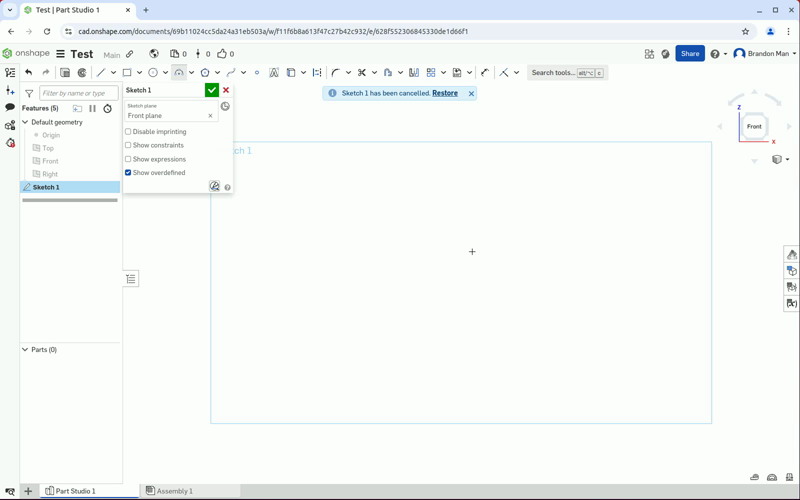
key_down(shift)
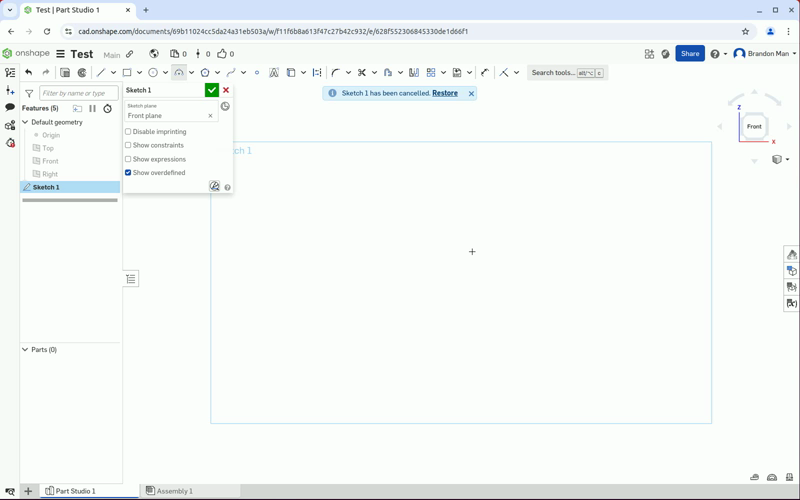
mouse_move(481, 257)
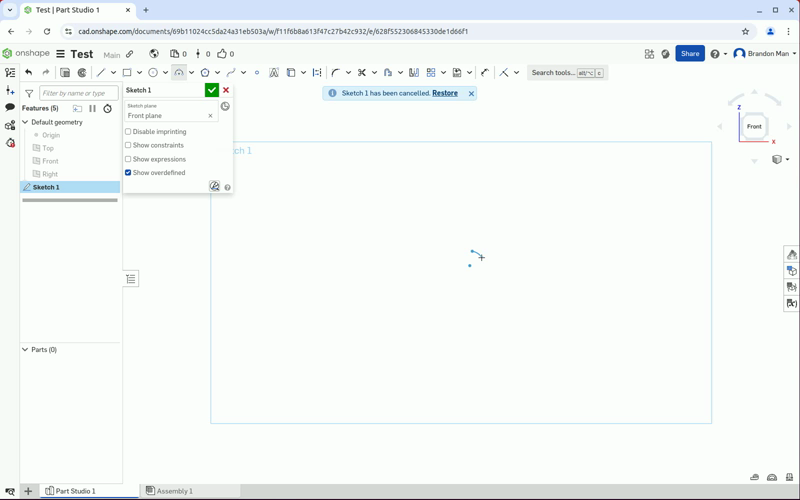
click(481, 257)
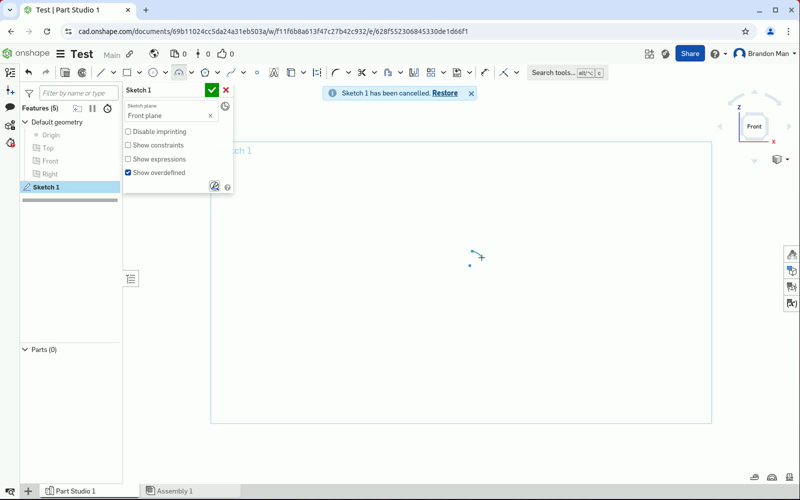
mouse_move(477, 254)
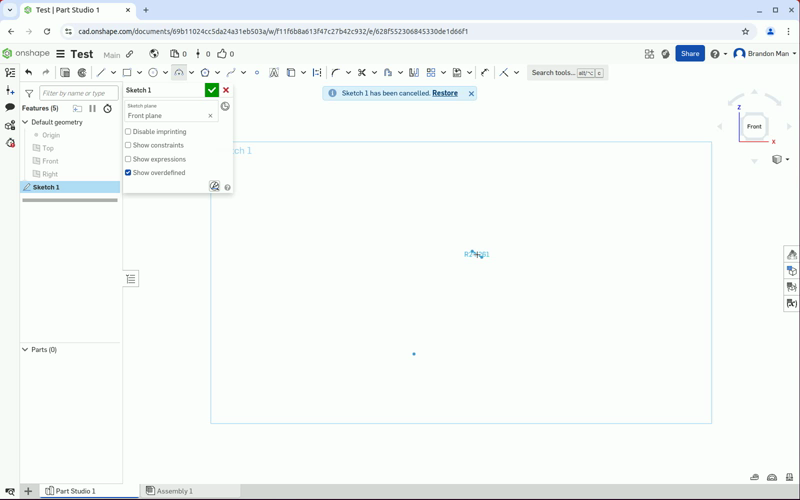
click(477, 254)
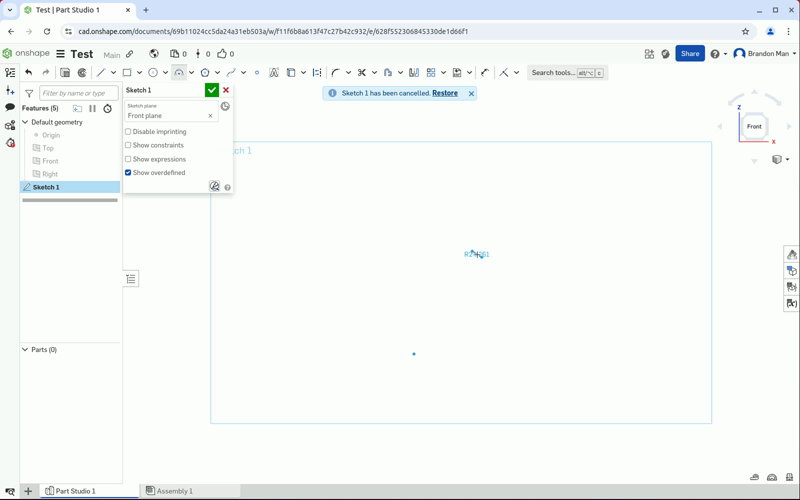
key_up(shift)
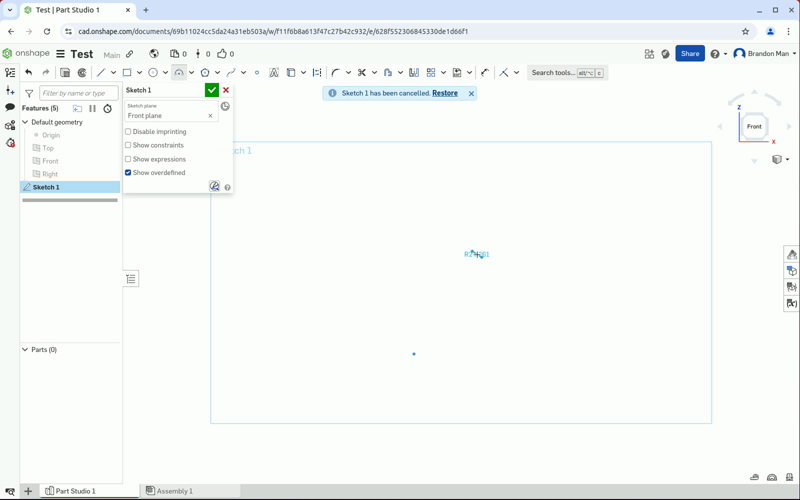
mouse_move(481, 257)
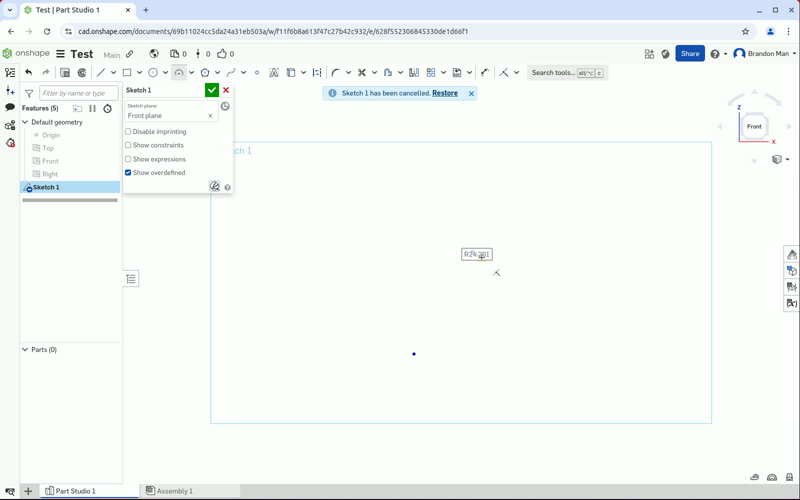
click(481, 257)
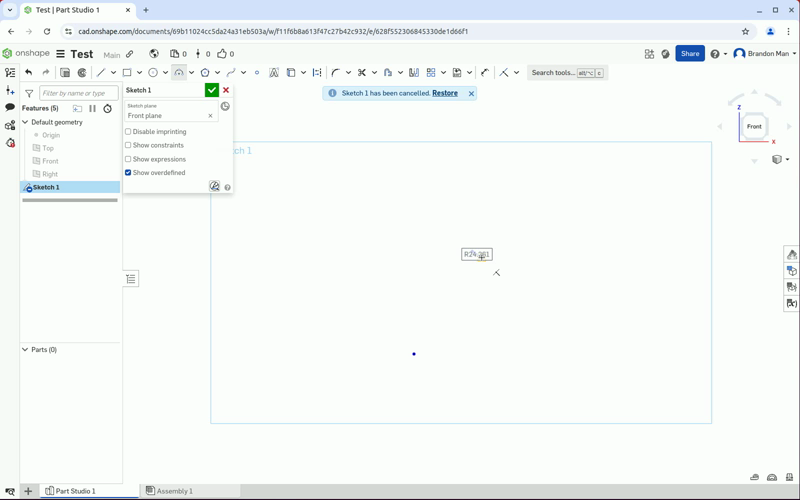
key_down(shift)
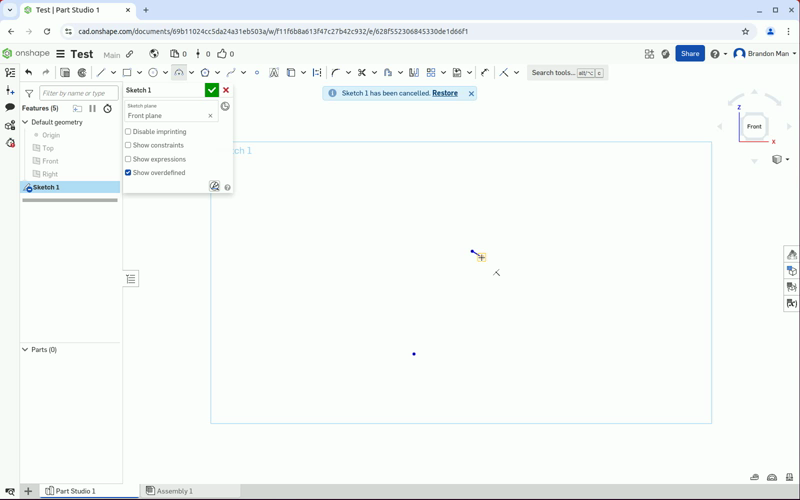
mouse_move(540, 241)
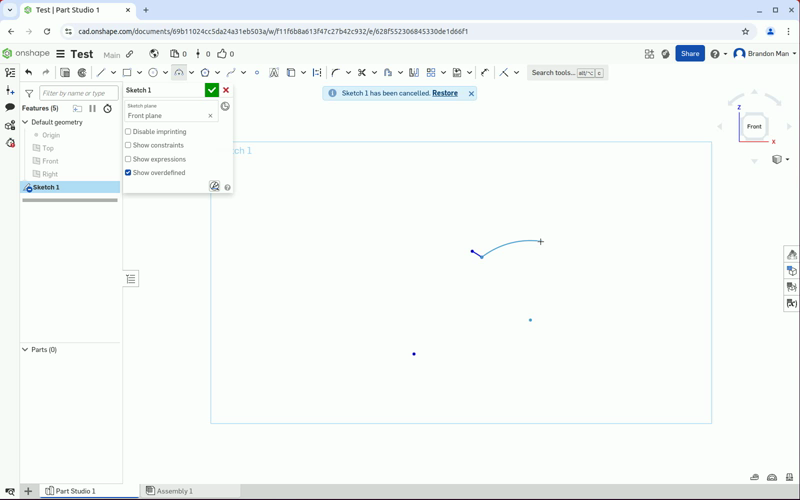
click(540, 241)
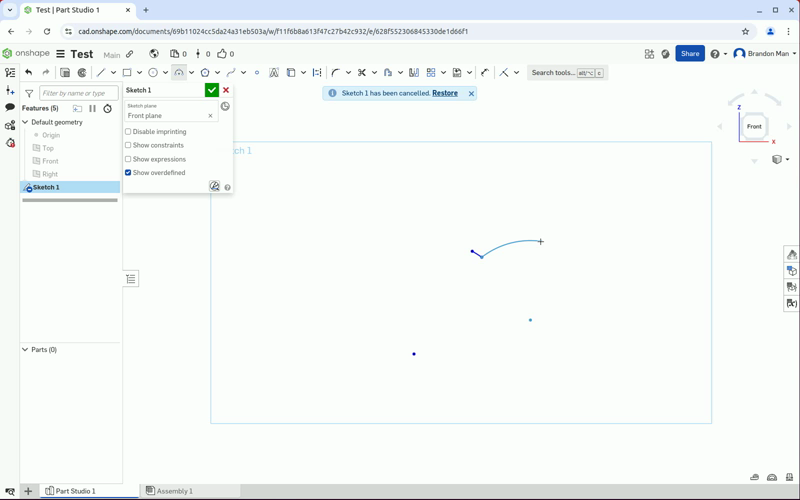
mouse_move(507, 237)
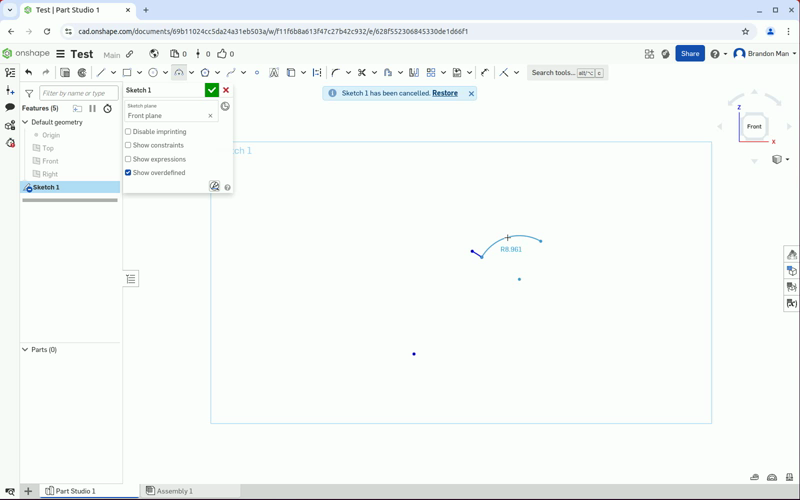
click(507, 237)
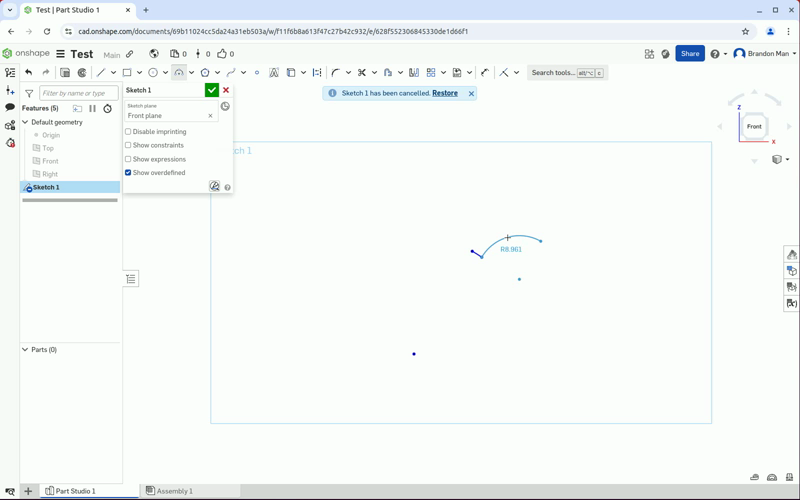
key_up(shift)
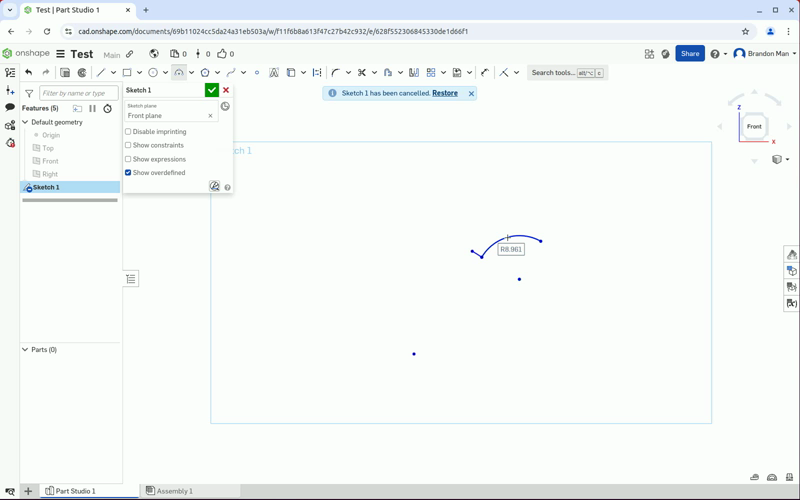
mouse_move(540, 241)
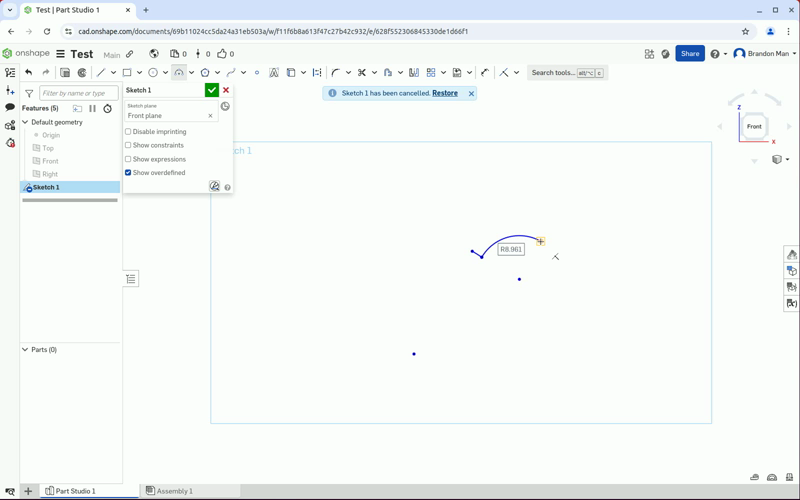
click(540, 241)
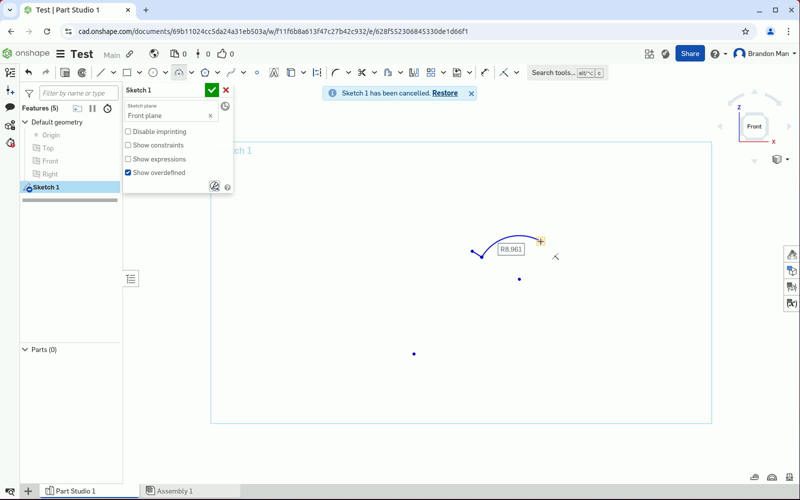
mouse_move(472, 251)
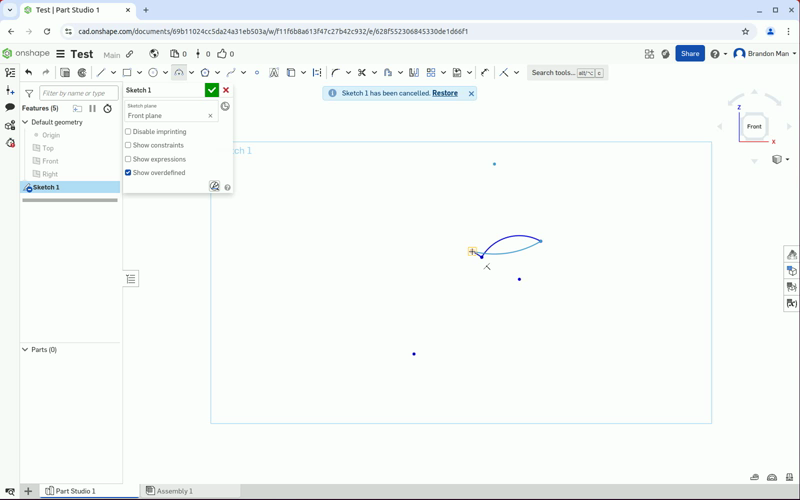
click(472, 251)
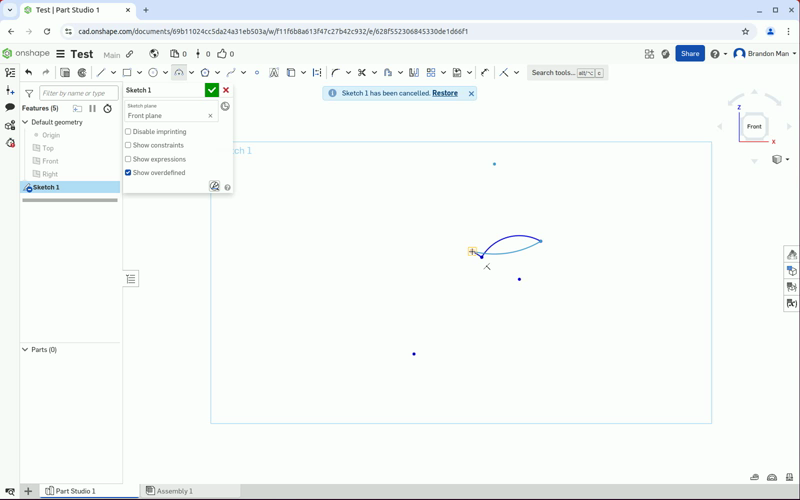
key_down(shift)
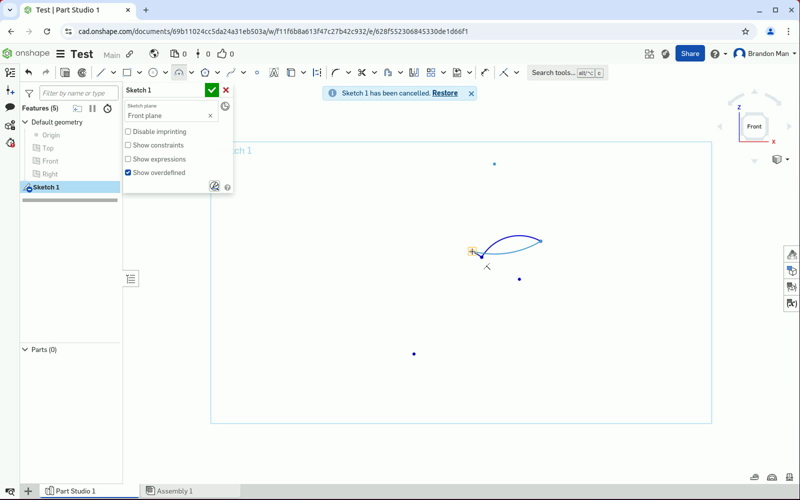
mouse_move(495, 171)
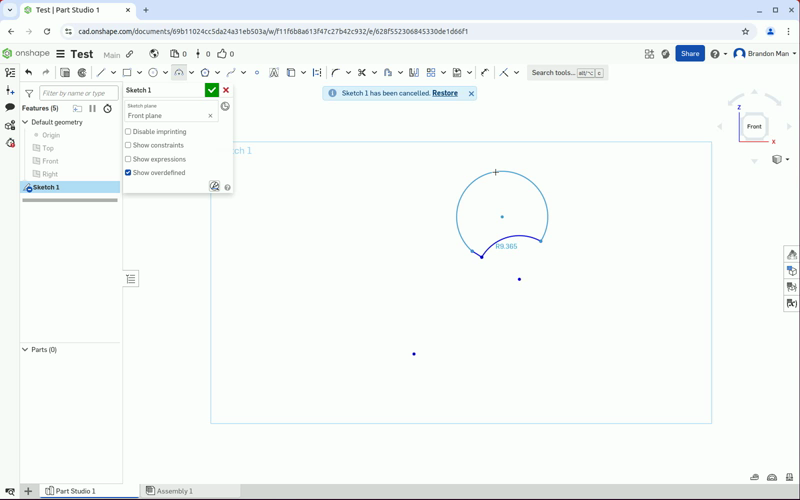
click(495, 171)
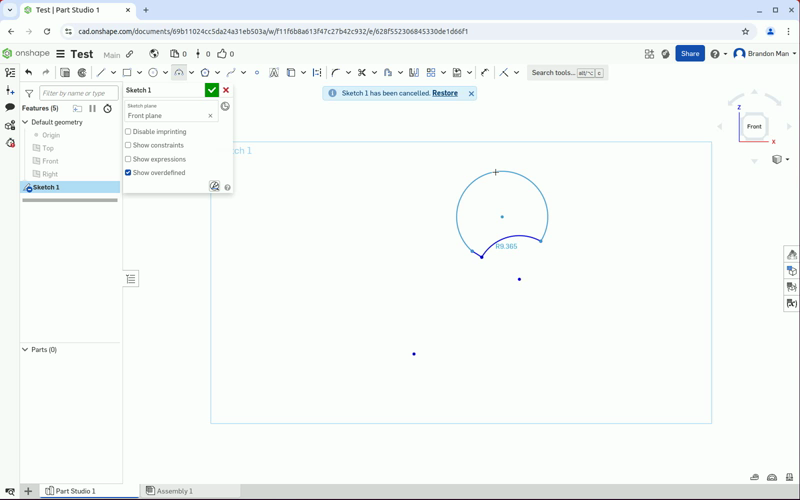
key_up(shift)
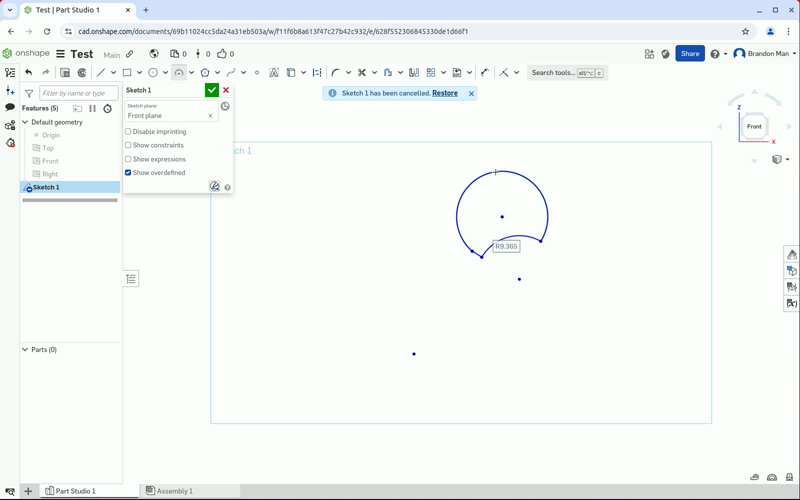
key(esc)
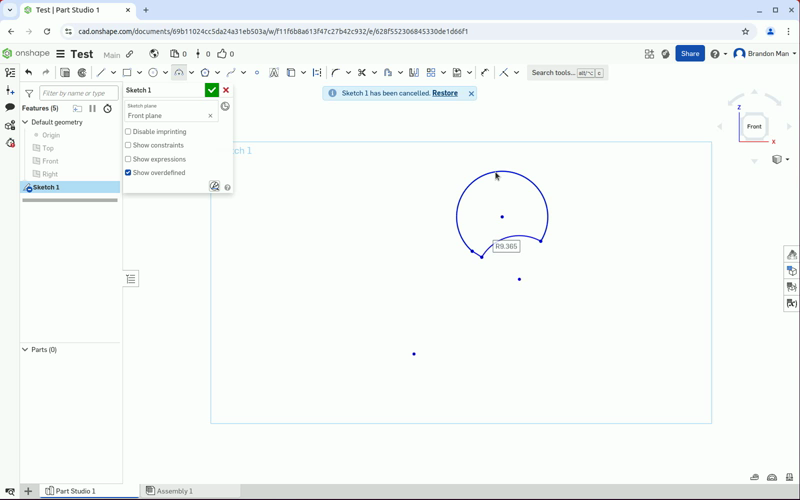
mouse_move(529, 191)
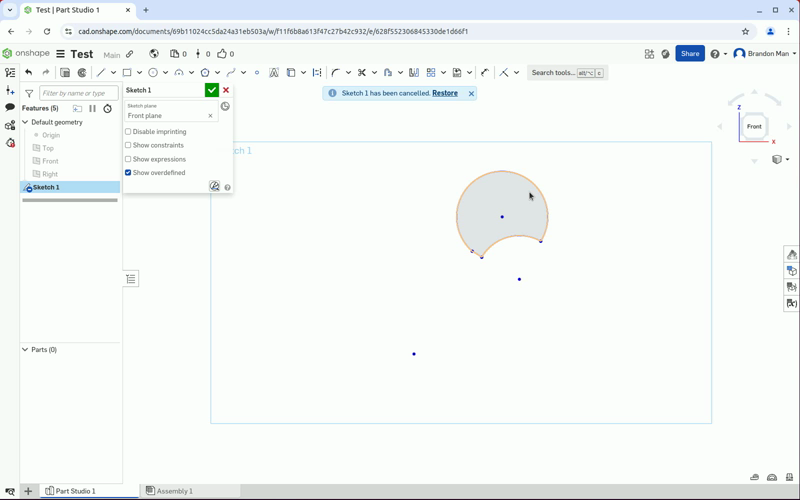
click(529, 191)
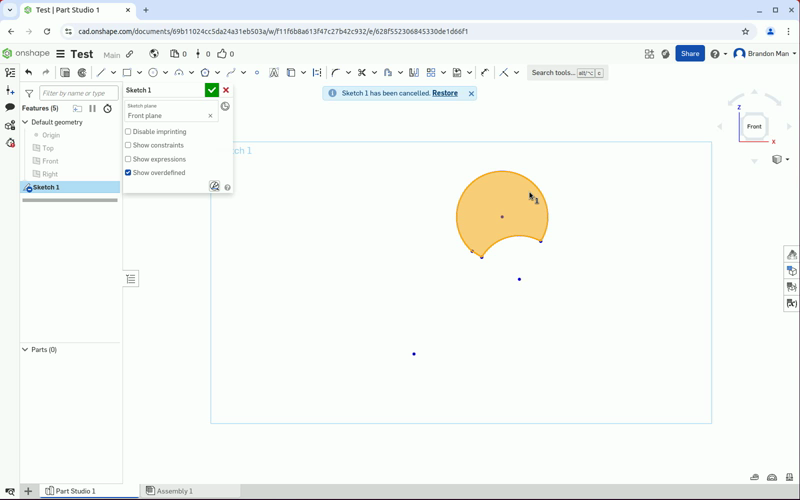
mouse_move(73, 352)
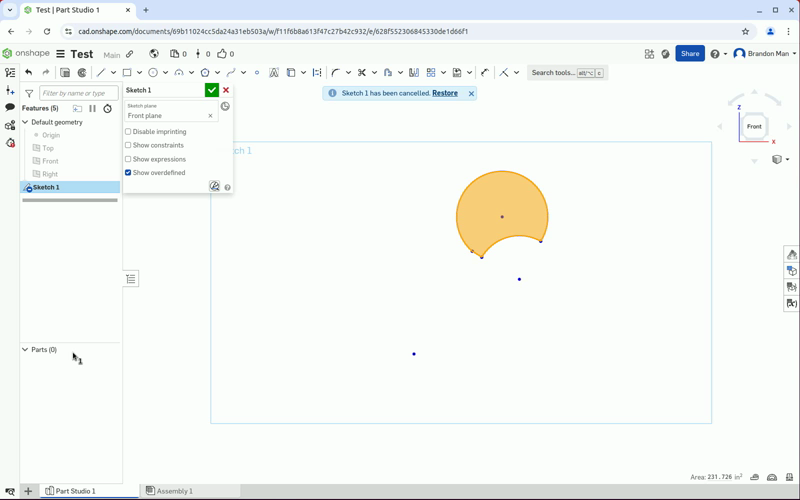
key(shift+y)
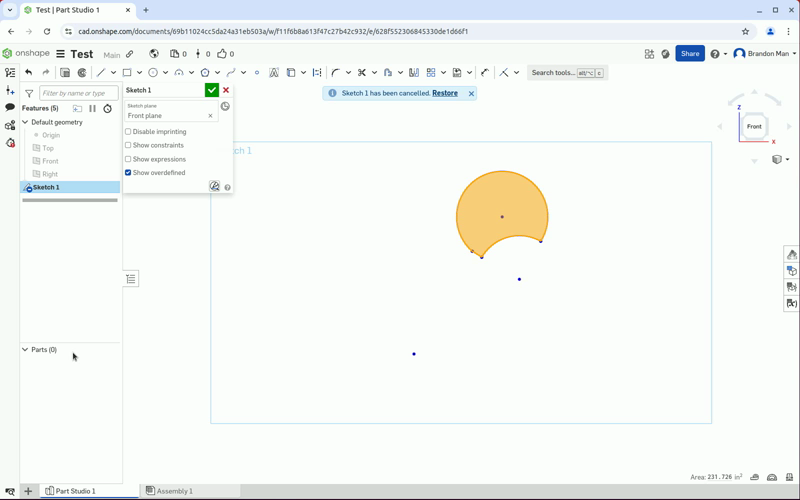
key(shift+e)
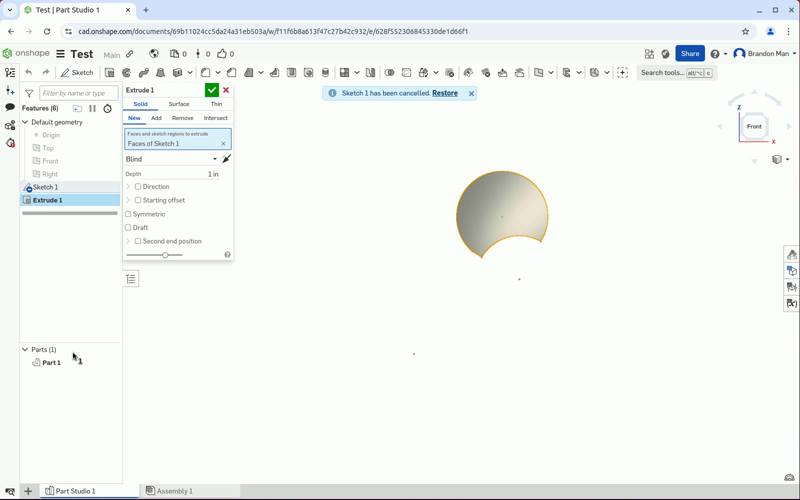
mouse_move(143, 106)
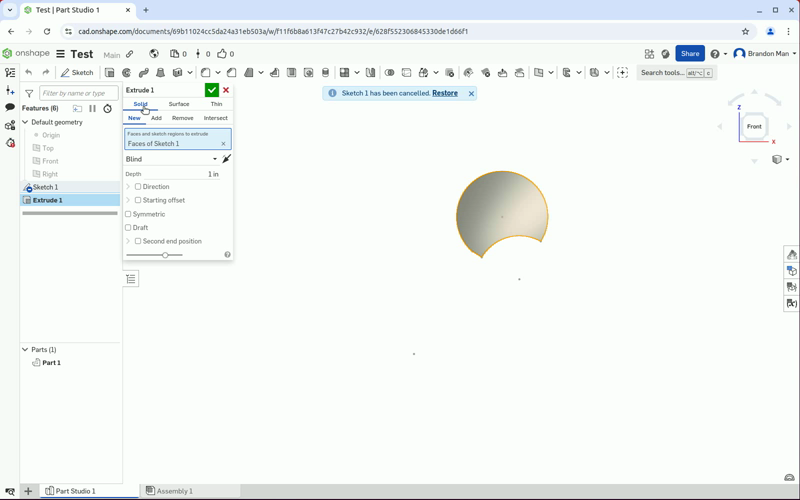
click(143, 106)
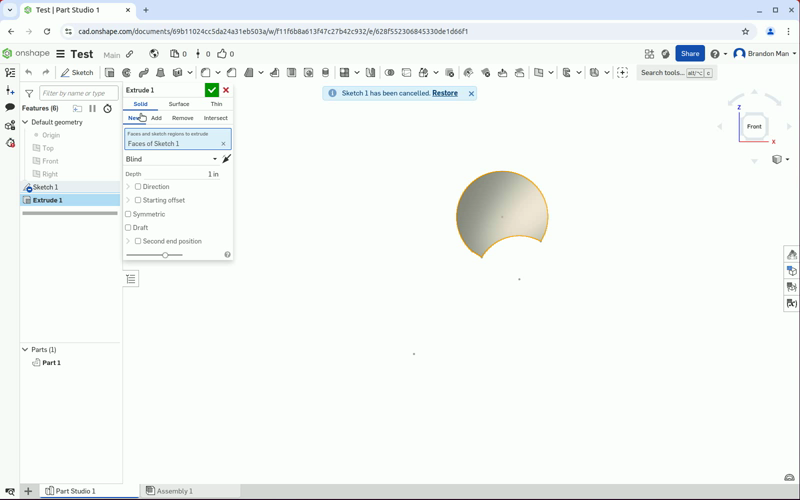
mouse_move(137, 120)
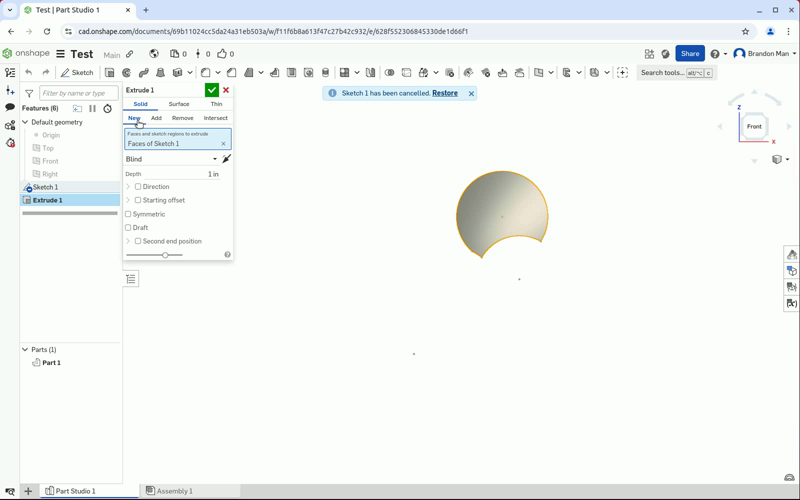
click(137, 120)
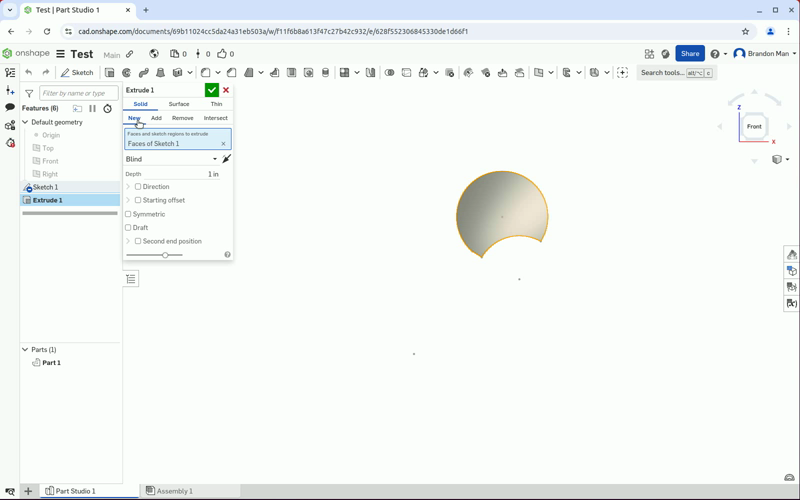
key(tab, 4)
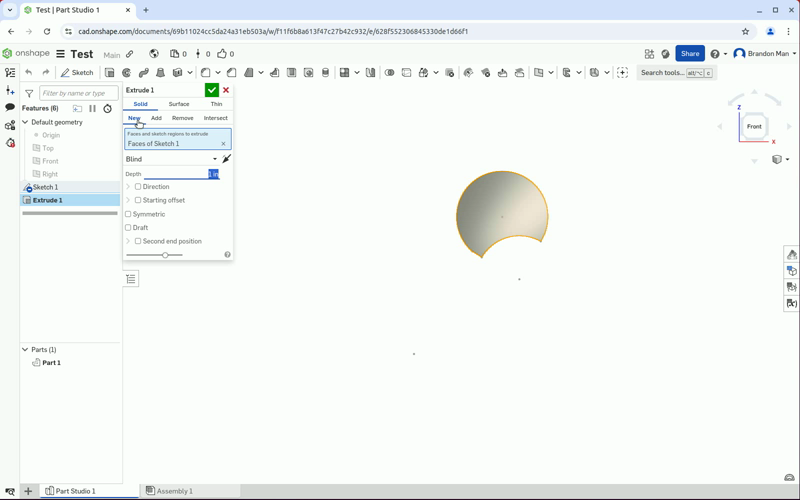
text(9.869)
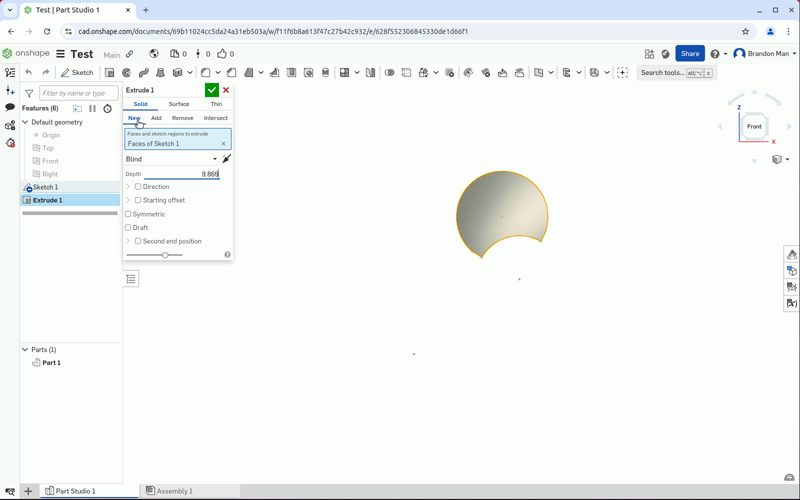
key(enter)
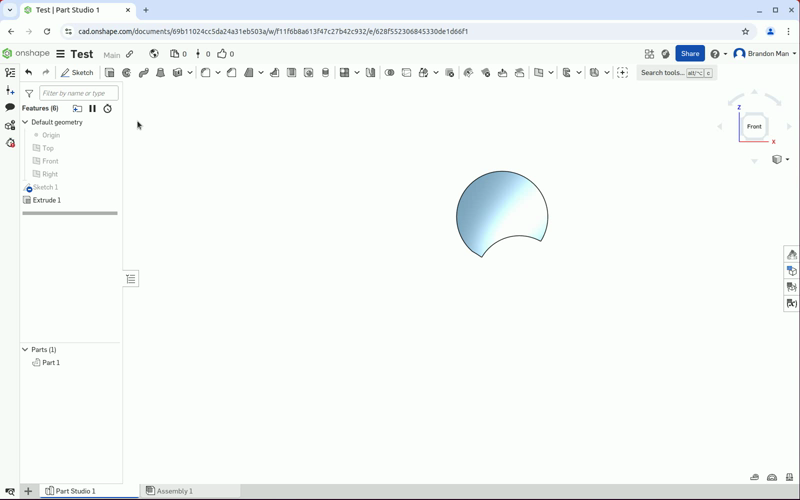
key(shift+h)
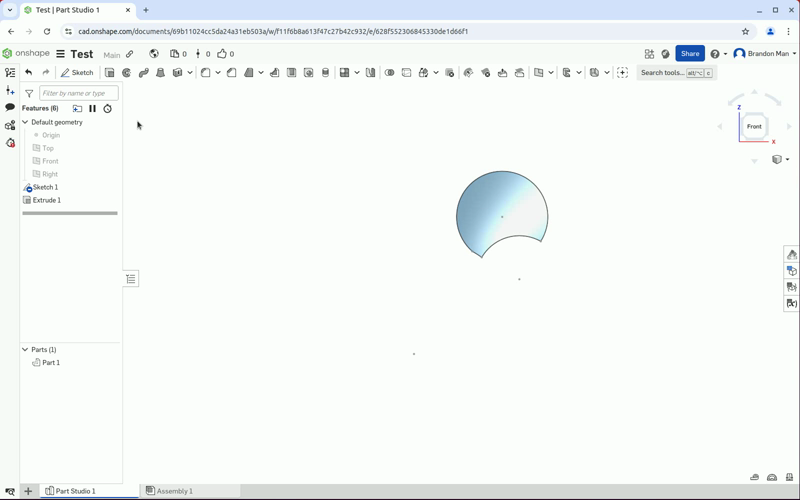
key(shift+h)
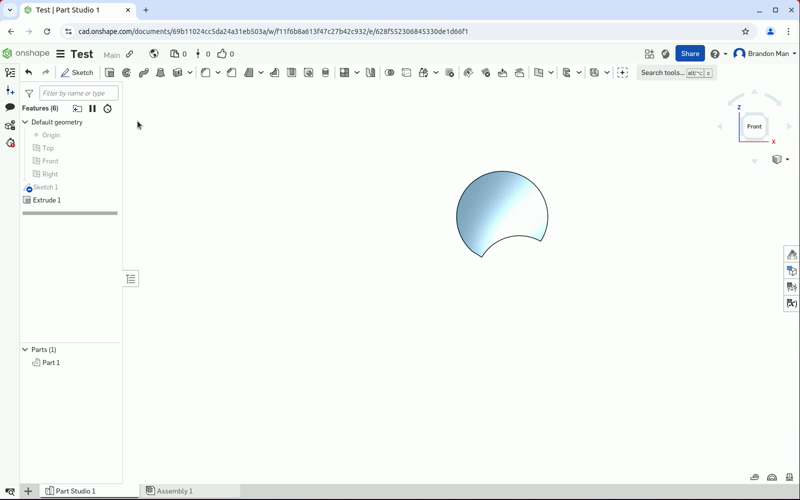
mouse_move(73, 189)
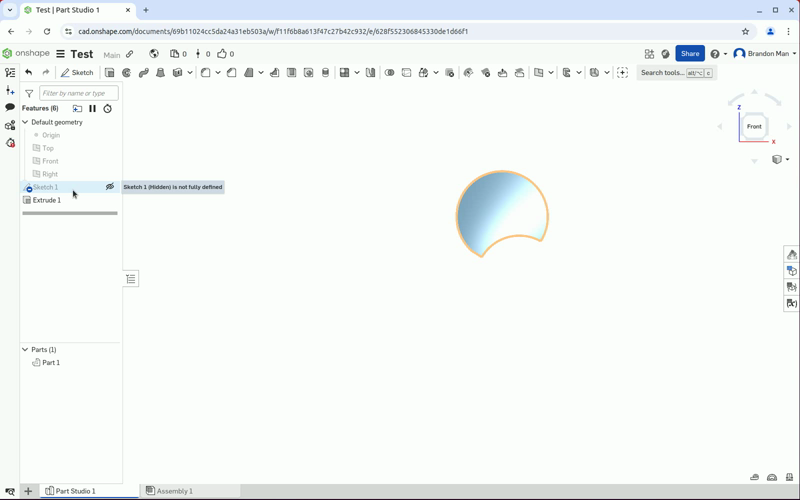
click(73, 189)
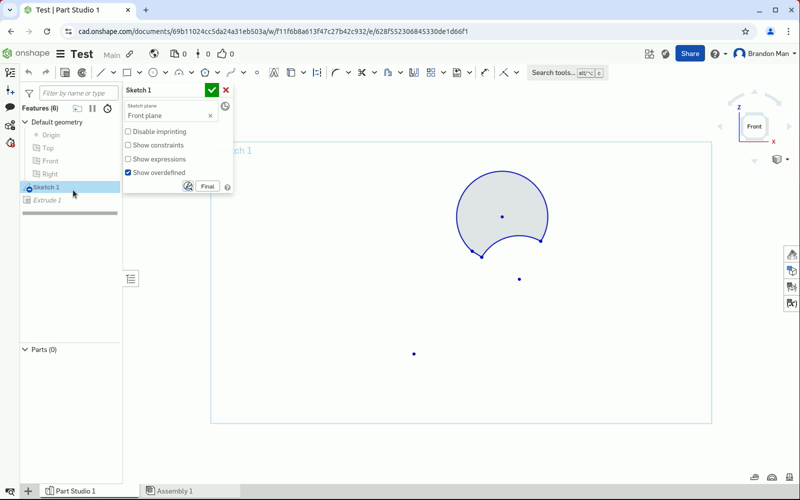
mouse_move(229, 92)
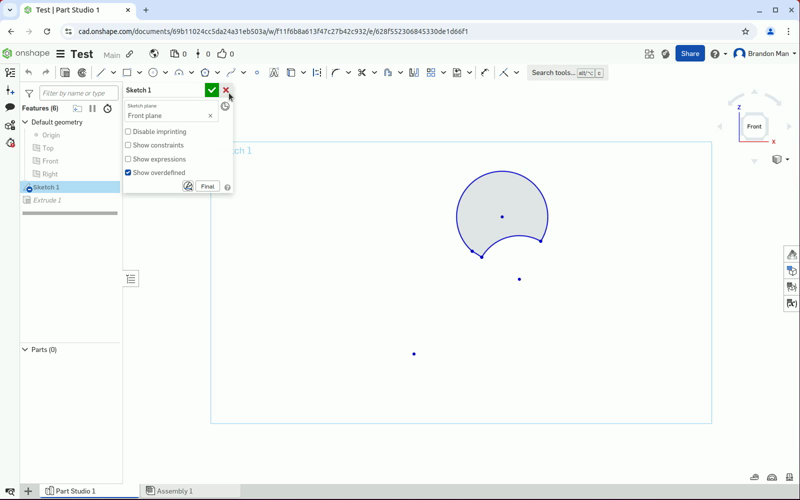
click(229, 92)
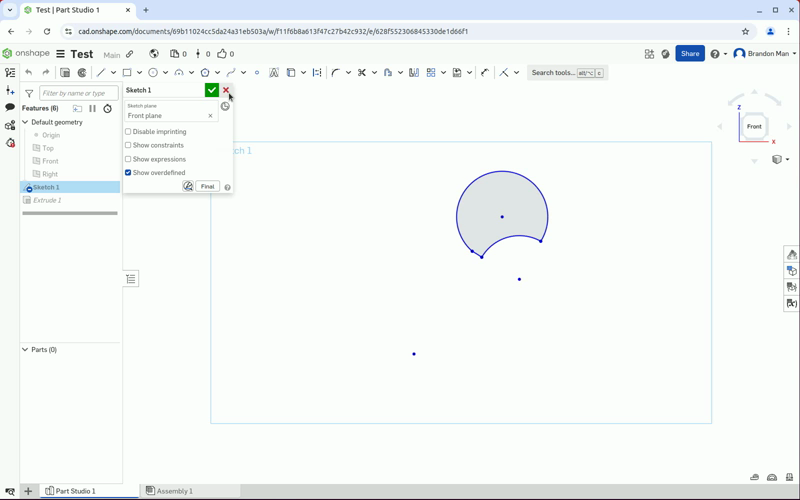
key(shift+s)
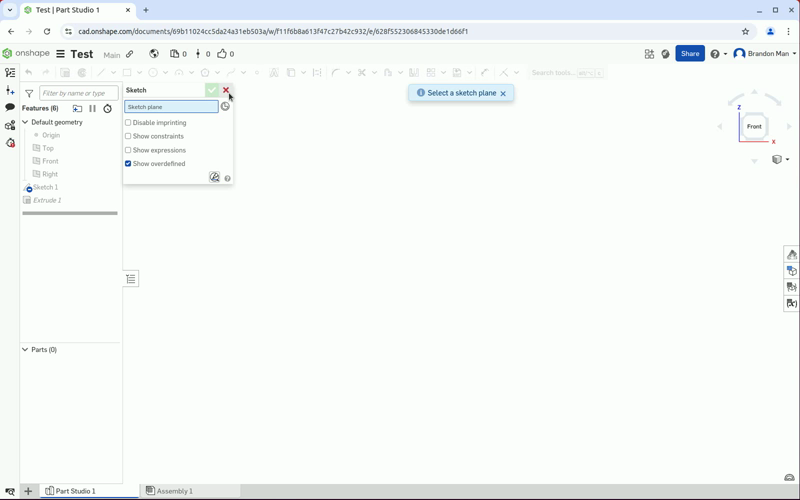
mouse_move(73, 163)
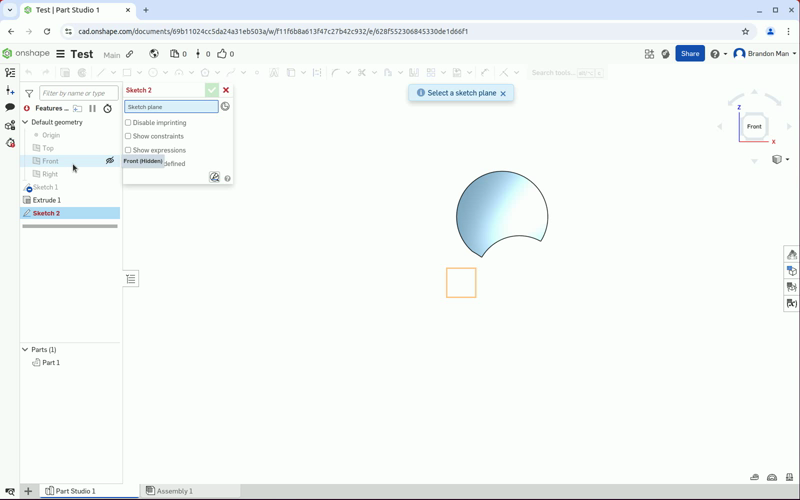
click(73, 163)
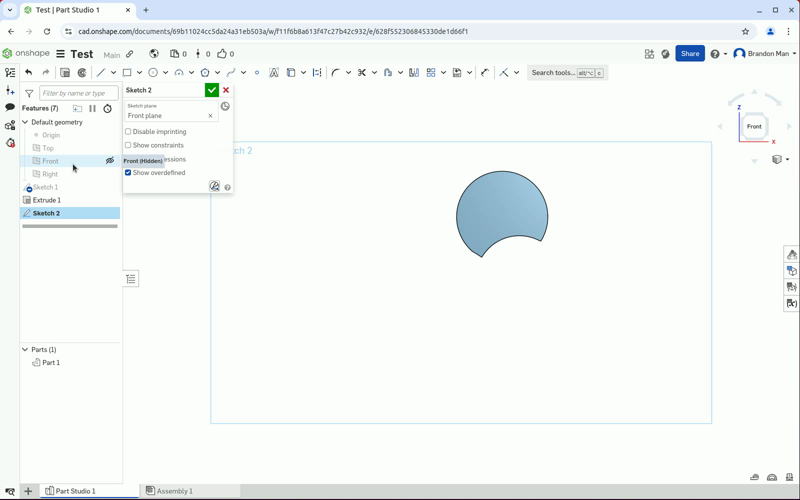
mouse_move(73, 352)
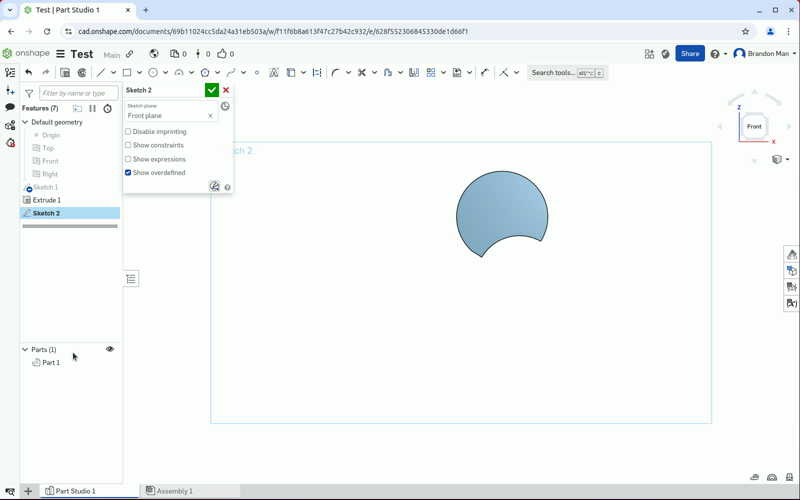
key(y)
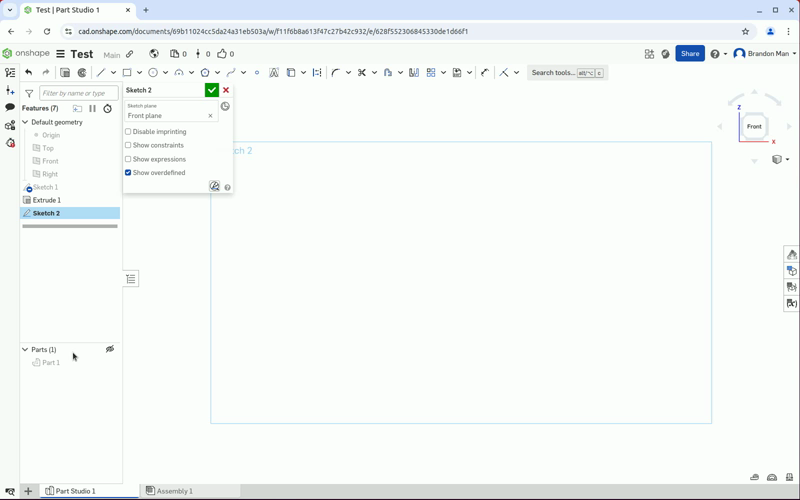
key(a)
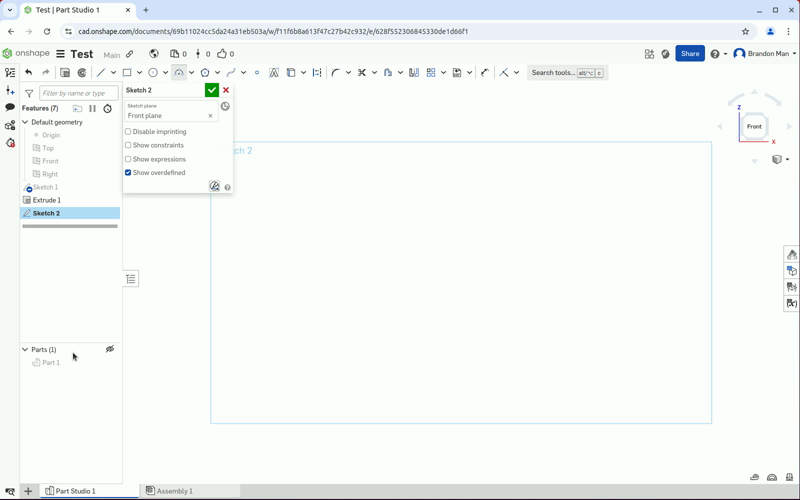
key_down(shift)
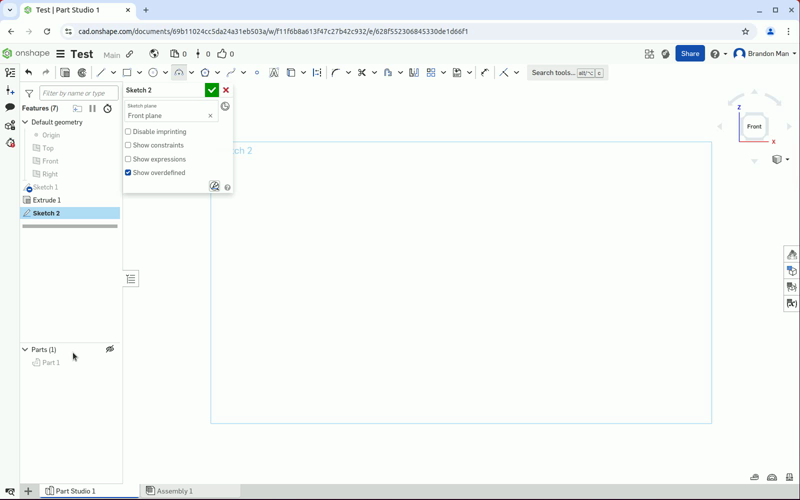
mouse_move(481, 257)
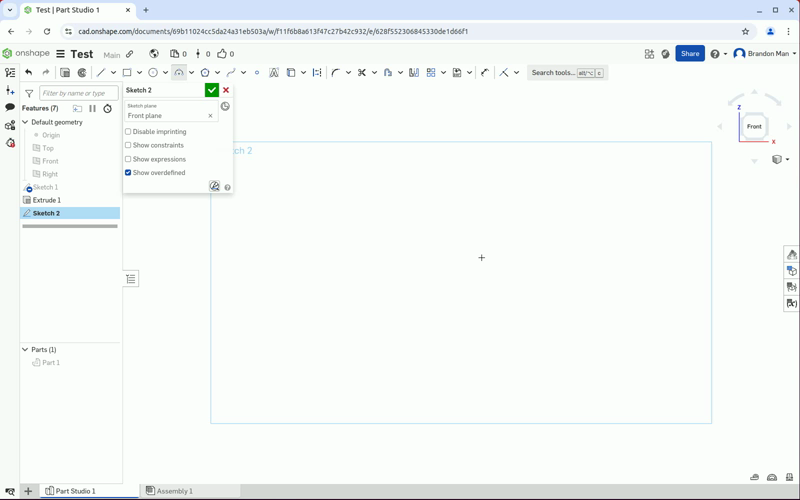
click(481, 257)
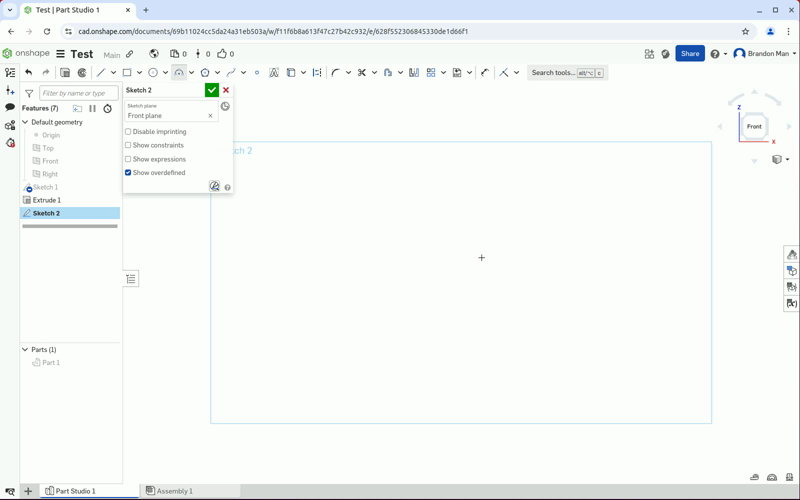
key_up(shift)
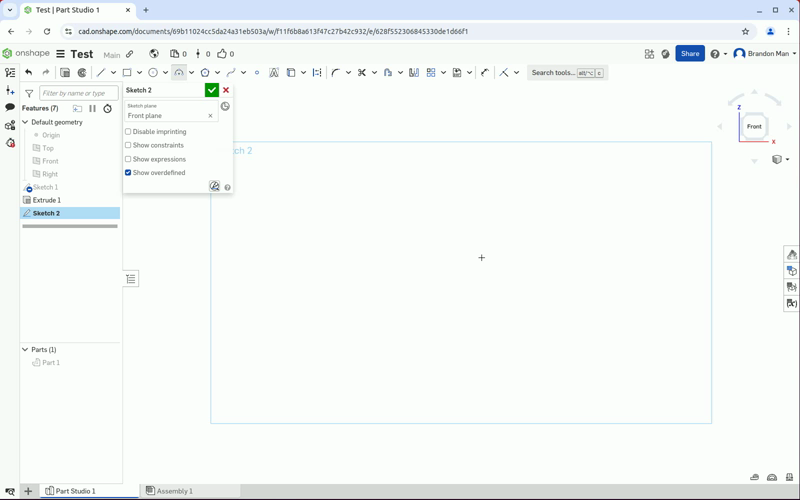
key_down(shift)
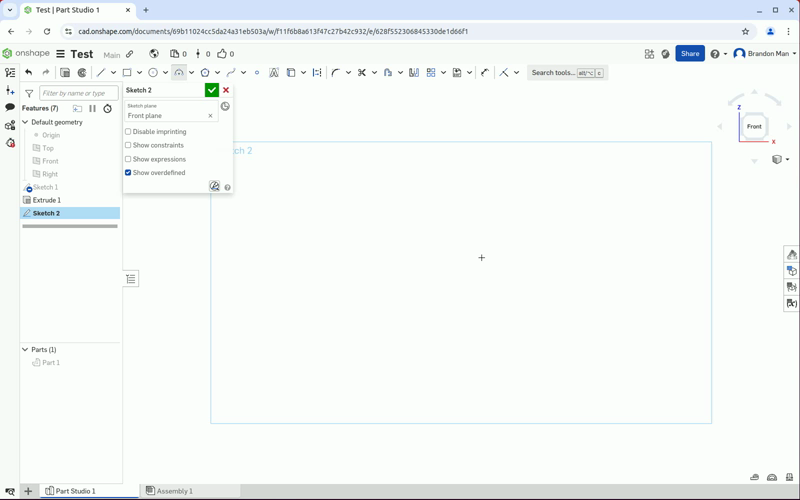
mouse_move(502, 314)
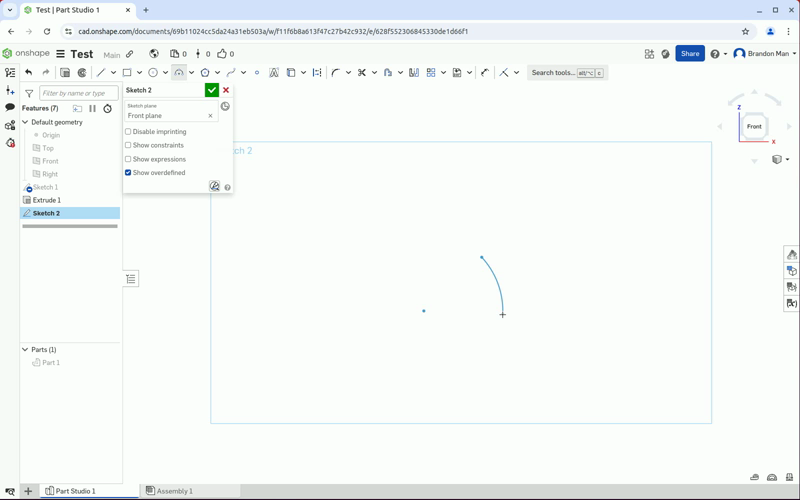
click(502, 314)
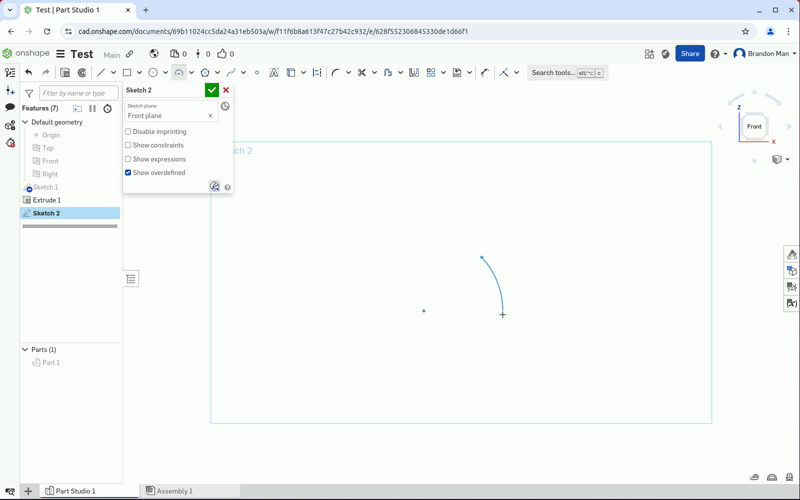
mouse_move(500, 282)
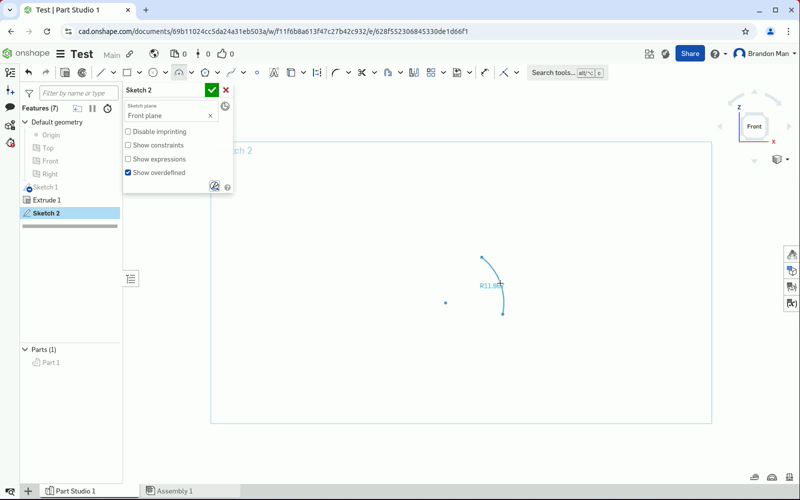
click(500, 282)
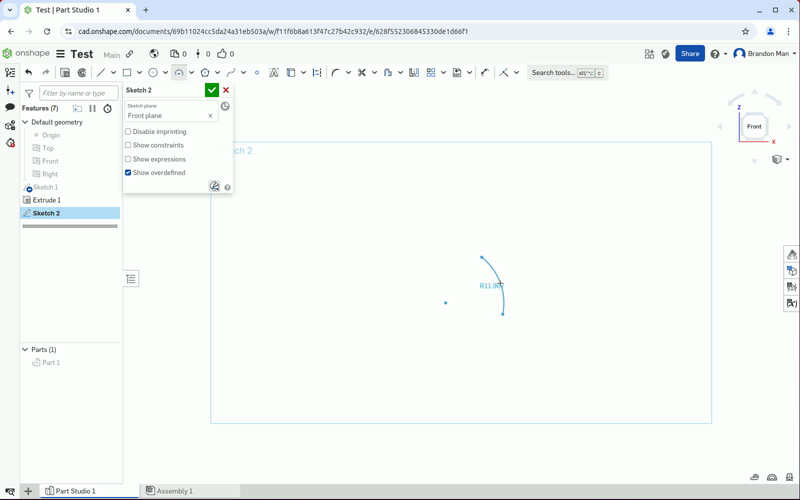
key_up(shift)
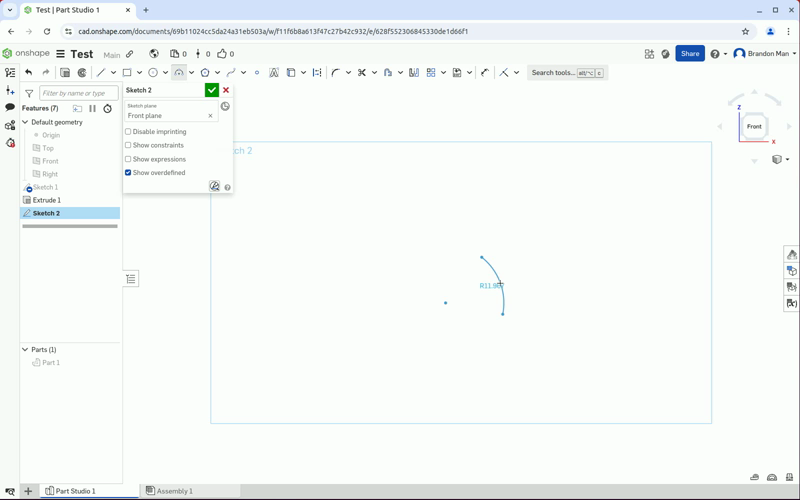
mouse_move(502, 314)
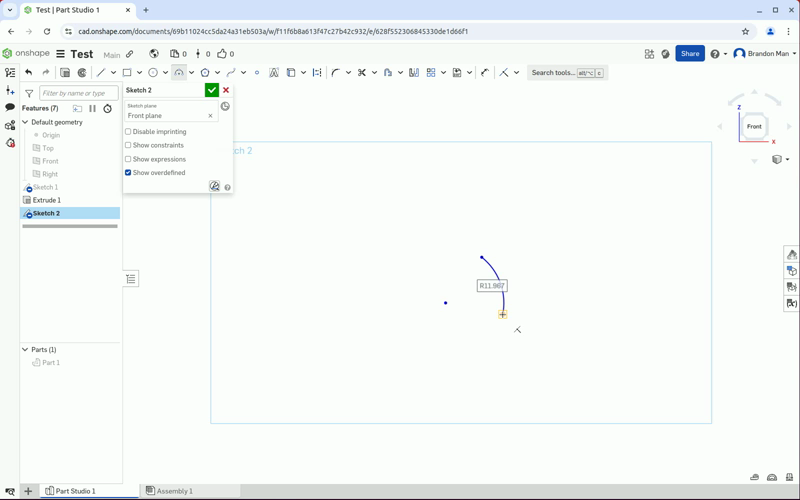
click(502, 314)
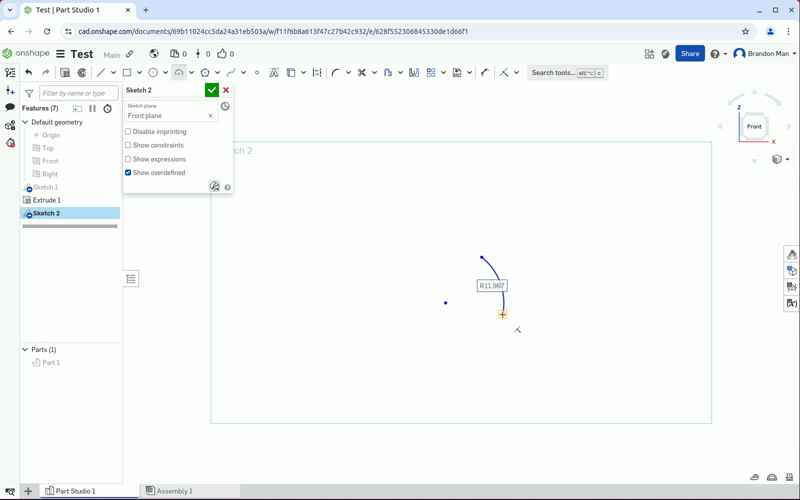
key_down(shift)
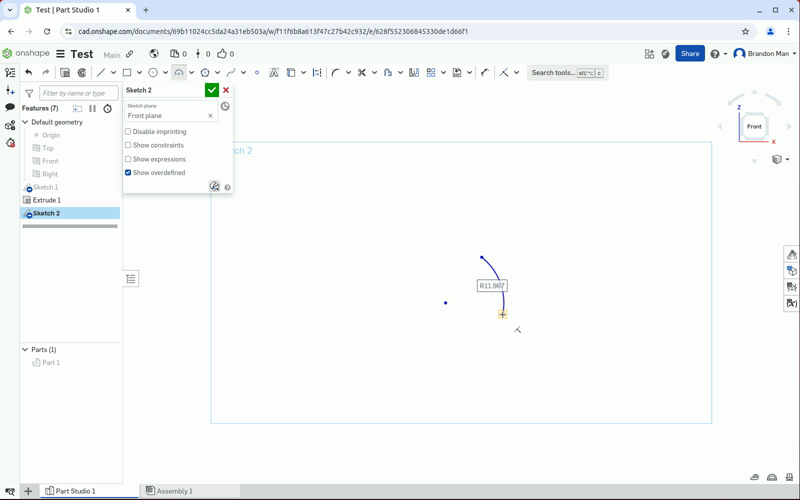
mouse_move(522, 323)
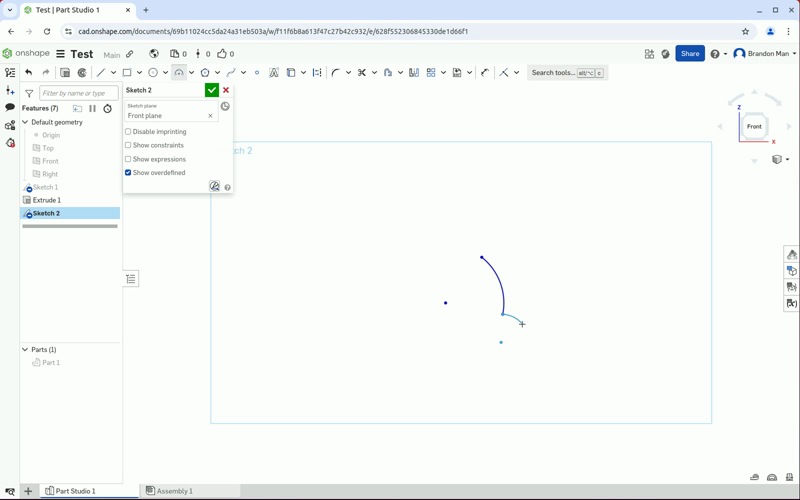
click(522, 323)
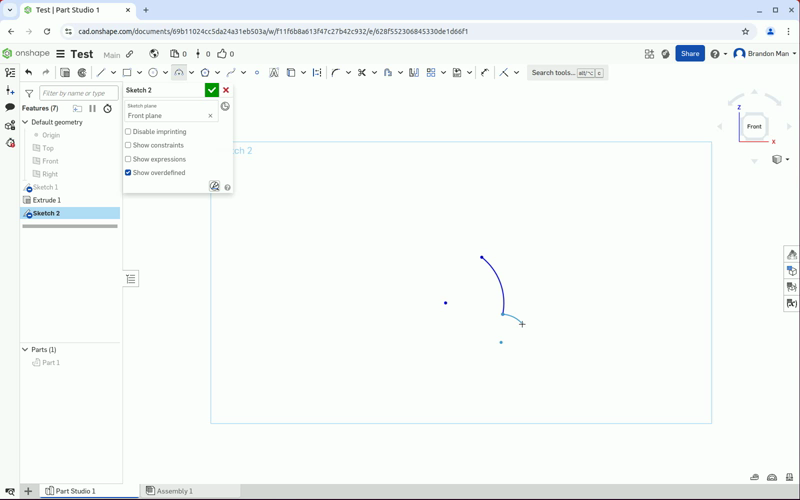
mouse_move(513, 317)
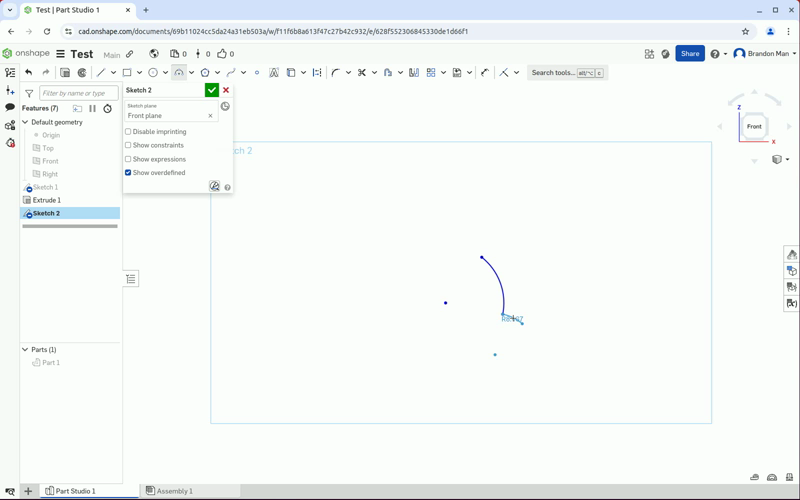
click(513, 317)
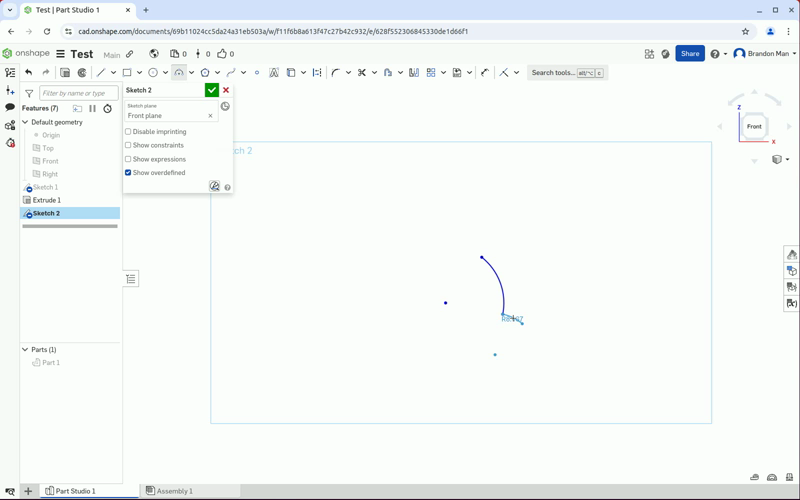
key_up(shift)
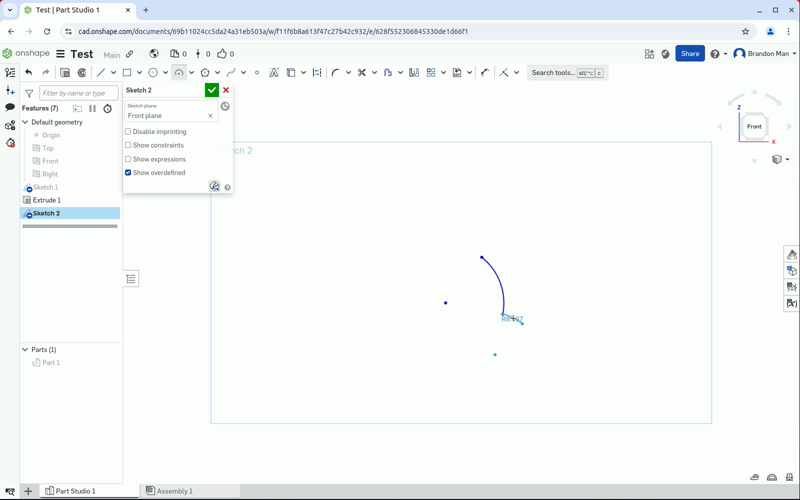
mouse_move(522, 323)
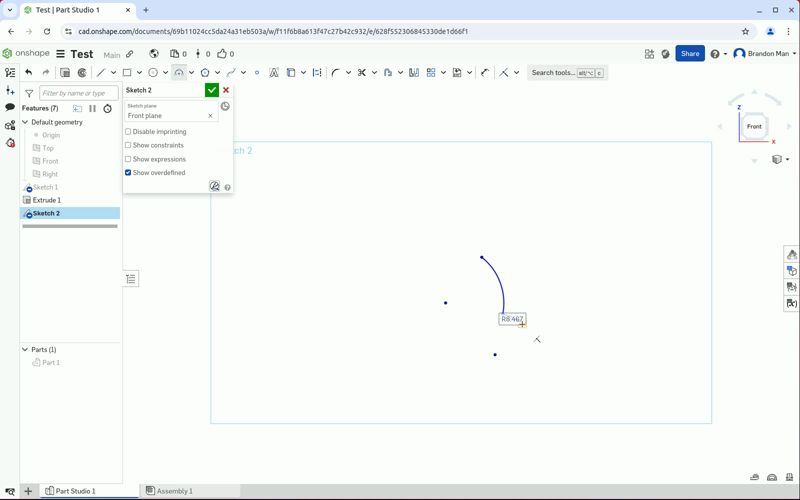
click(522, 323)
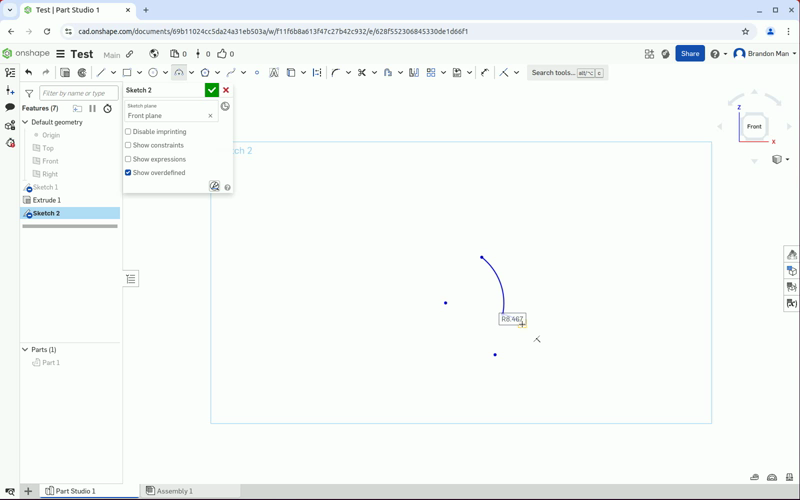
key_down(shift)
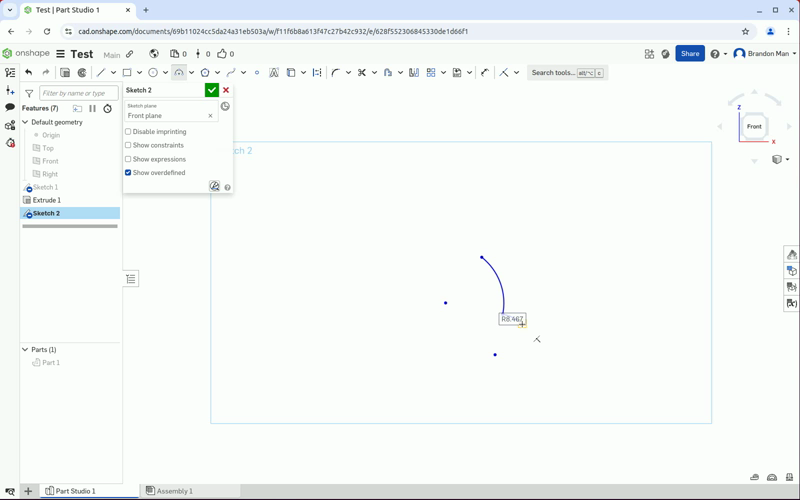
mouse_move(563, 288)
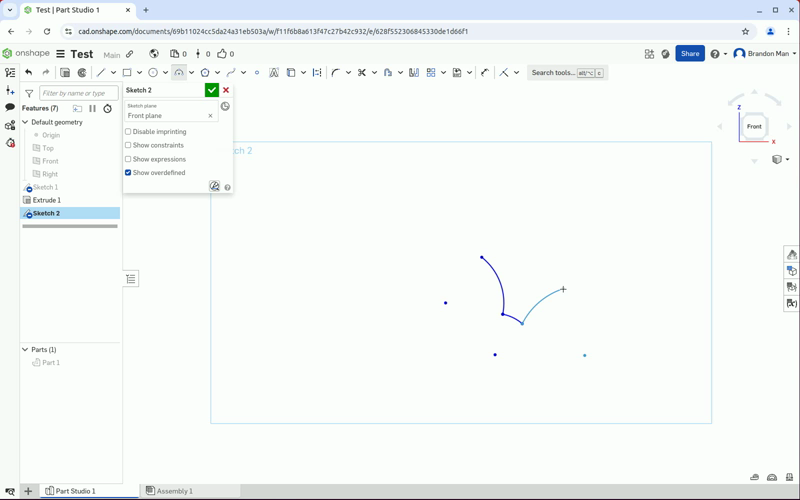
click(563, 288)
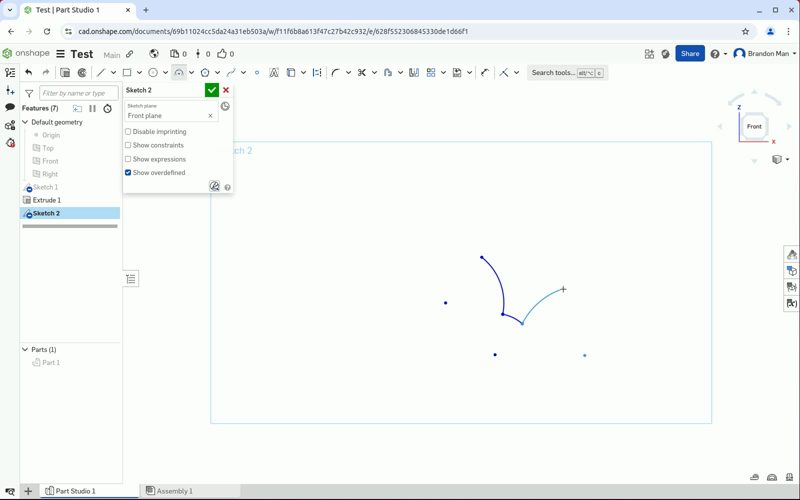
mouse_move(548, 313)
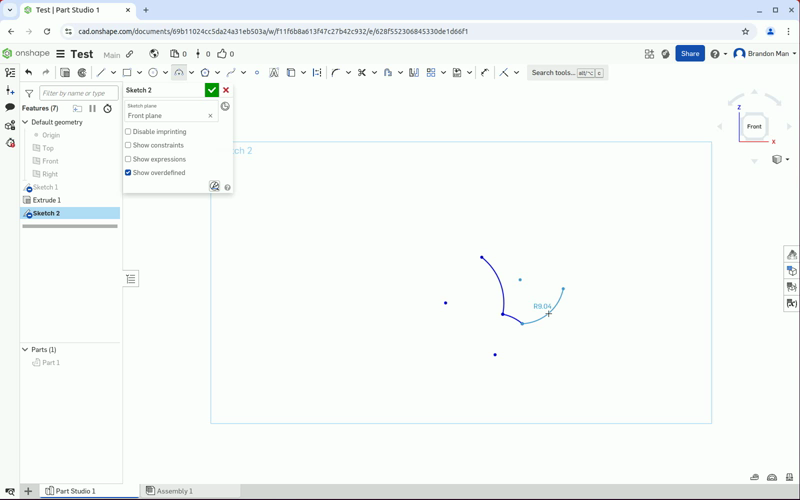
click(548, 313)
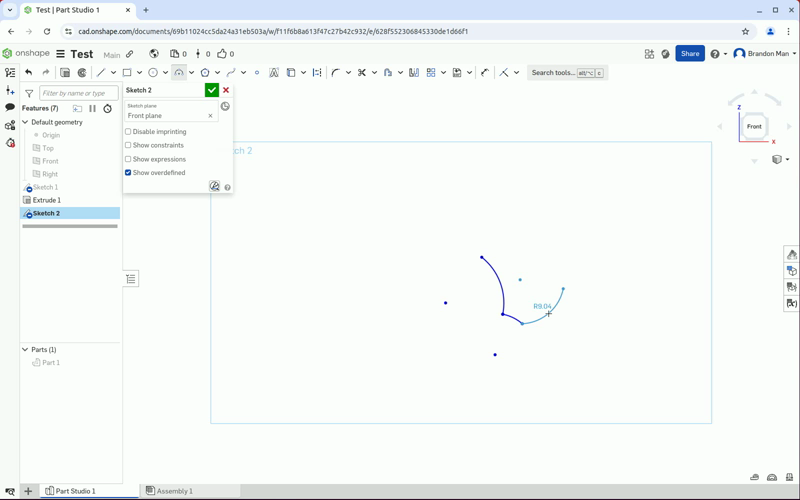
key_up(shift)
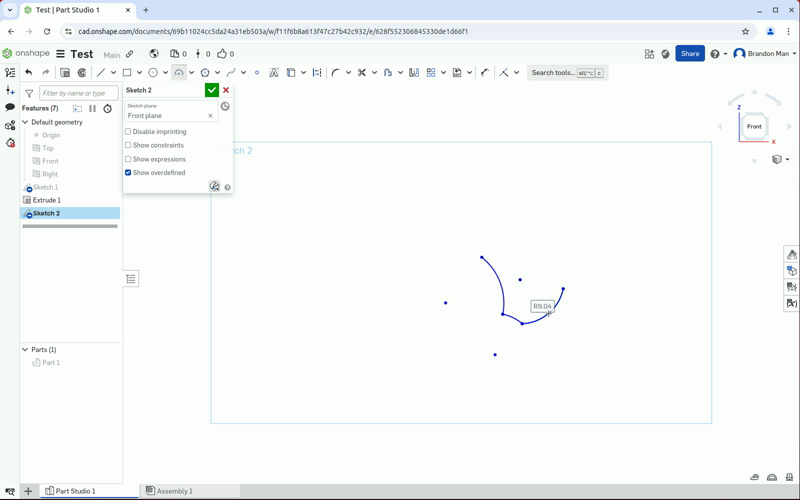
mouse_move(563, 288)
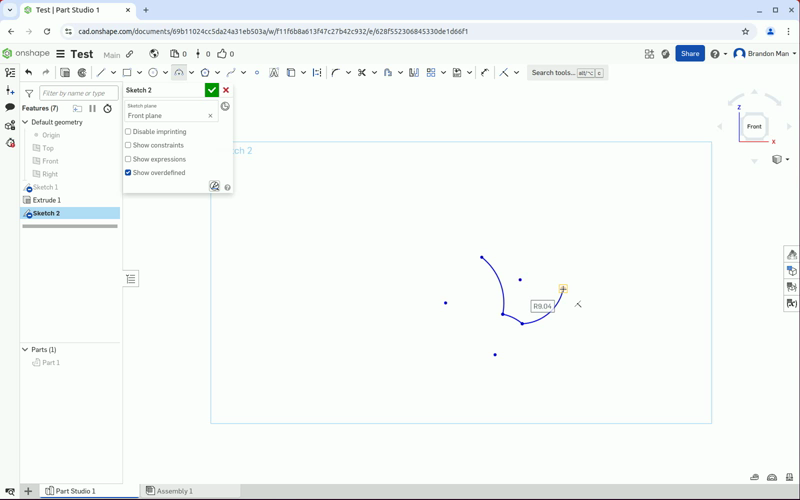
click(563, 288)
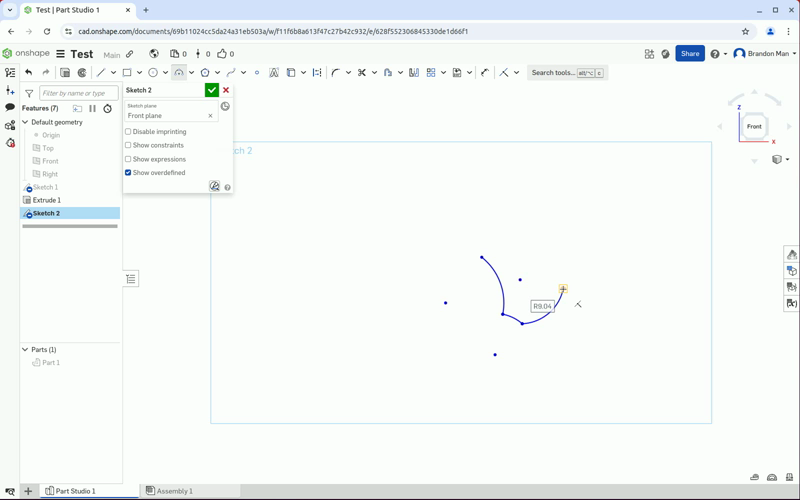
key_down(shift)
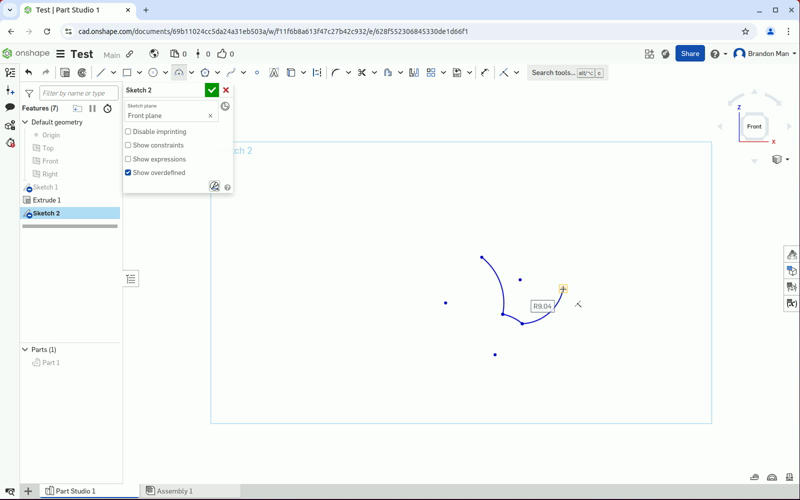
mouse_move(545, 243)
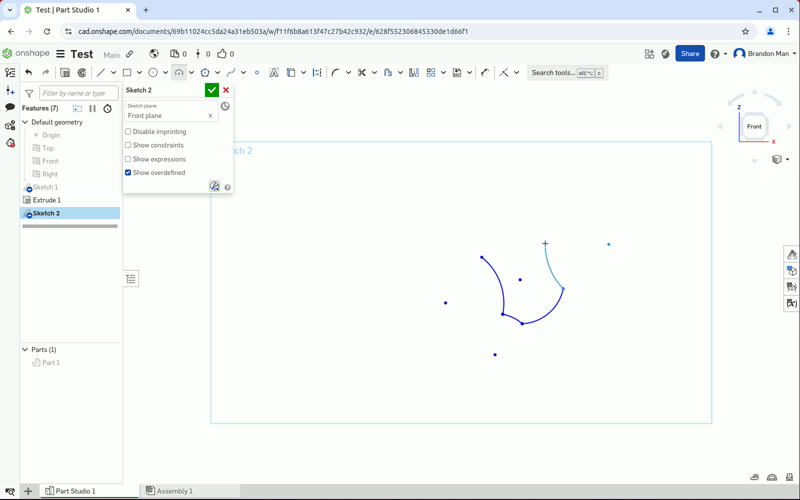
click(545, 243)
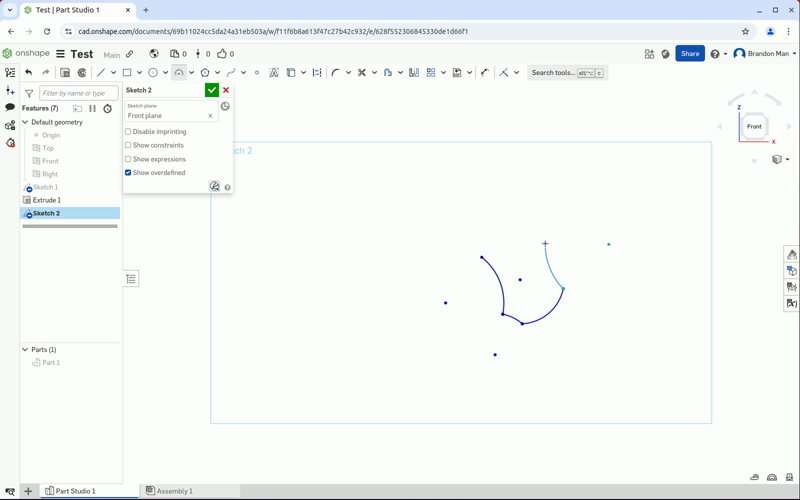
mouse_move(534, 273)
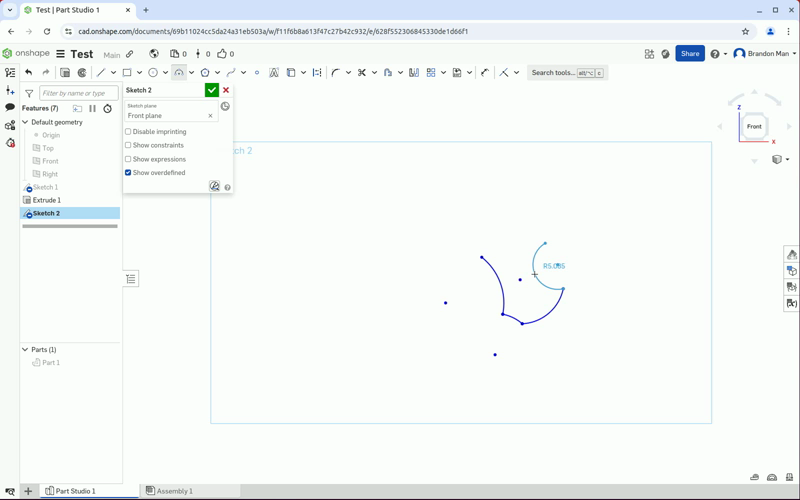
click(534, 273)
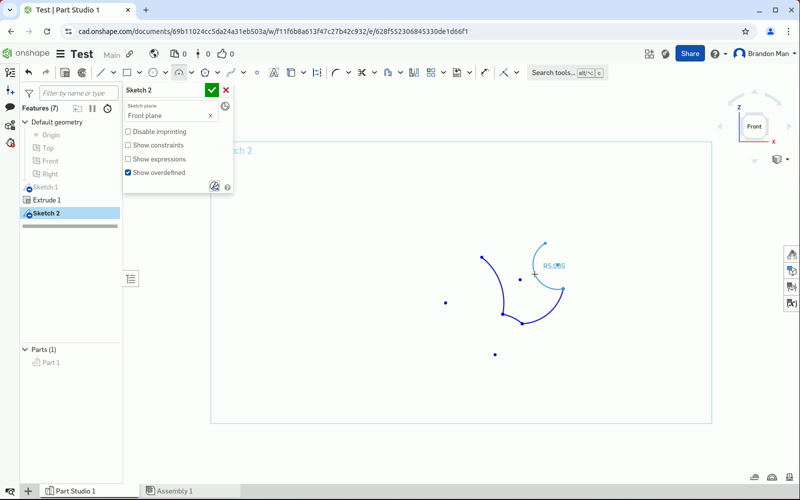
key_up(shift)
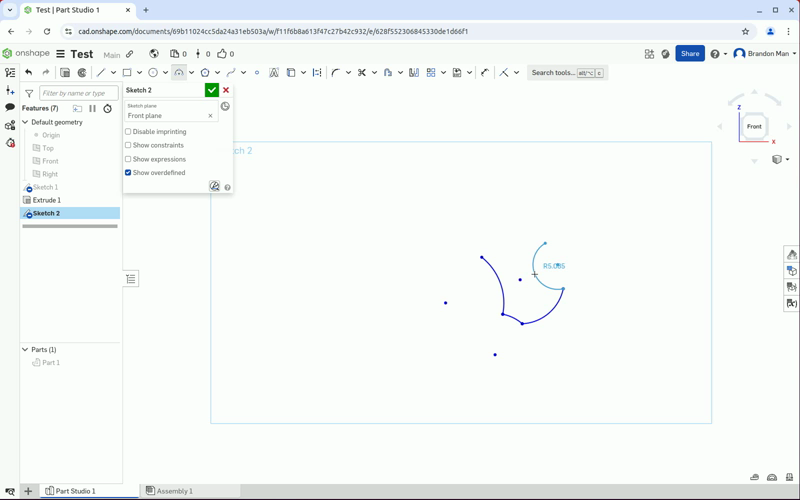
mouse_move(545, 243)
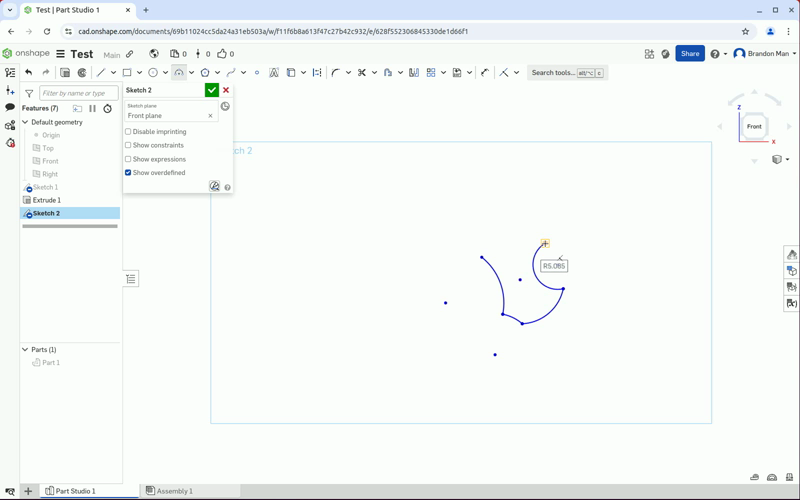
click(545, 243)
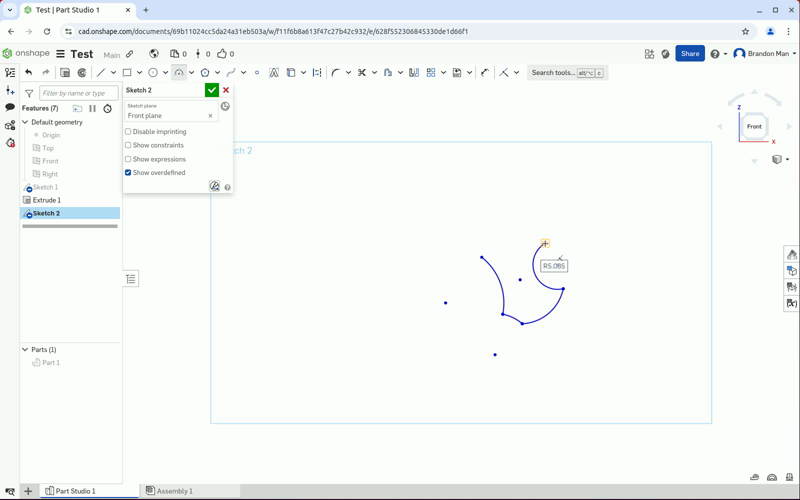
key_down(shift)
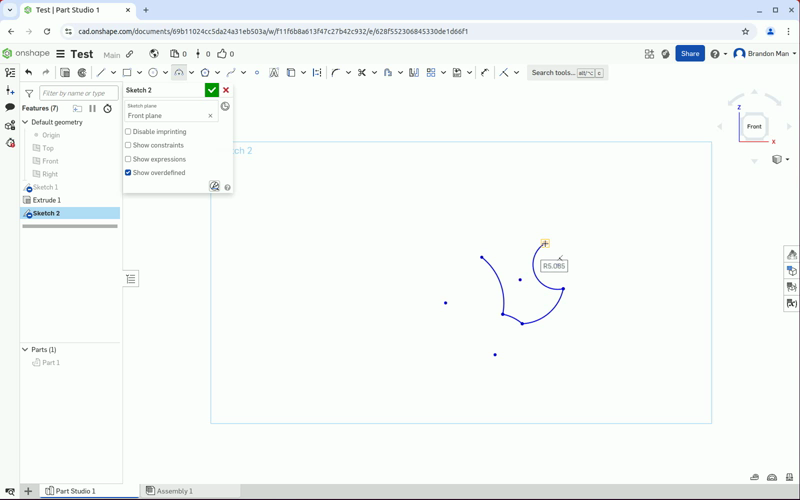
mouse_move(540, 240)
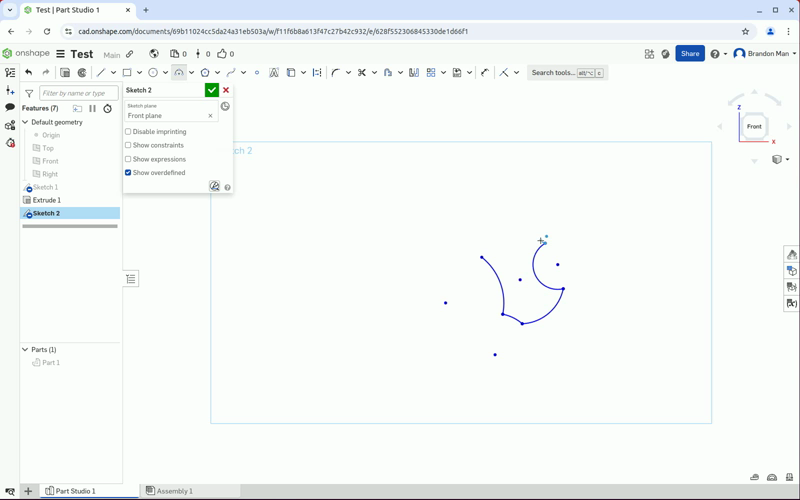
scroll(6)
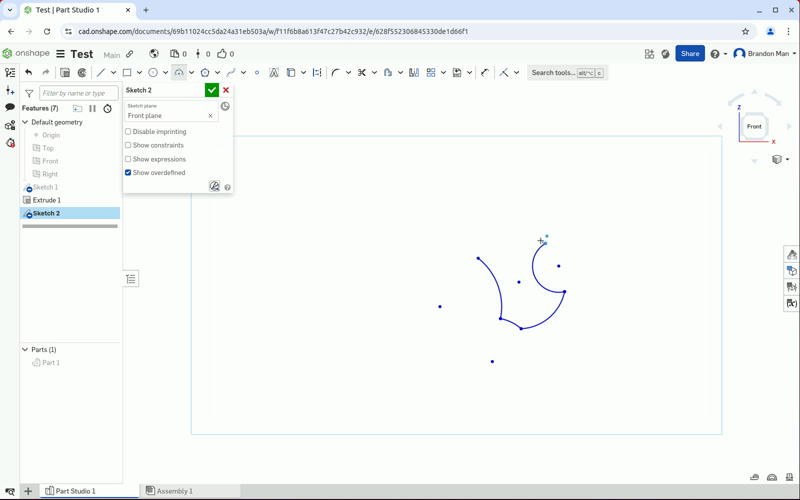
scroll(6)
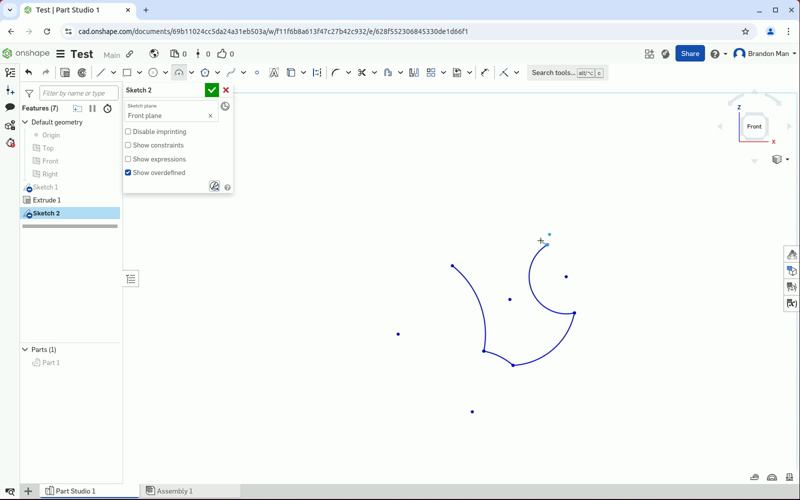
scroll(6)
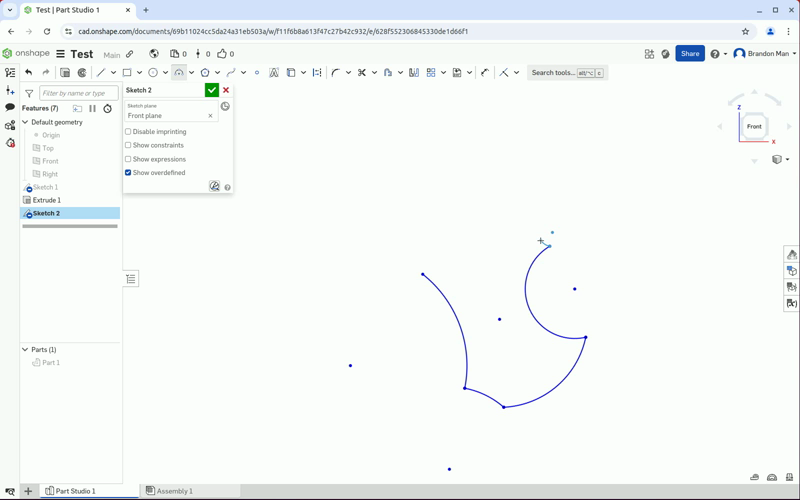
scroll(6)
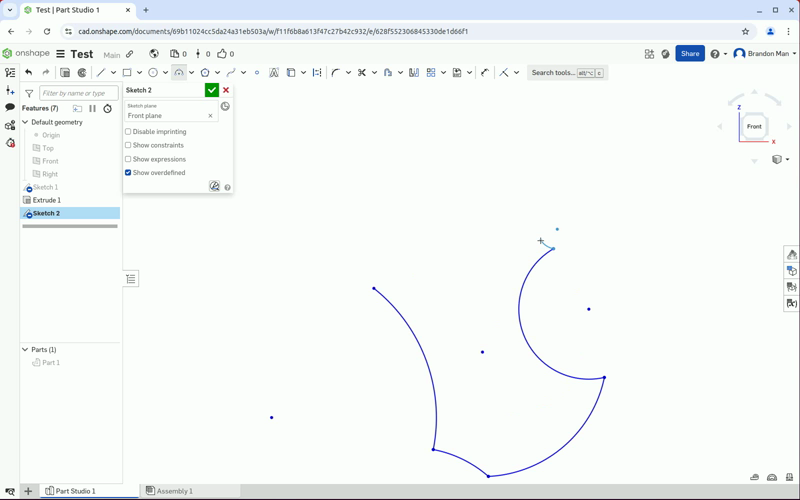
scroll(6)
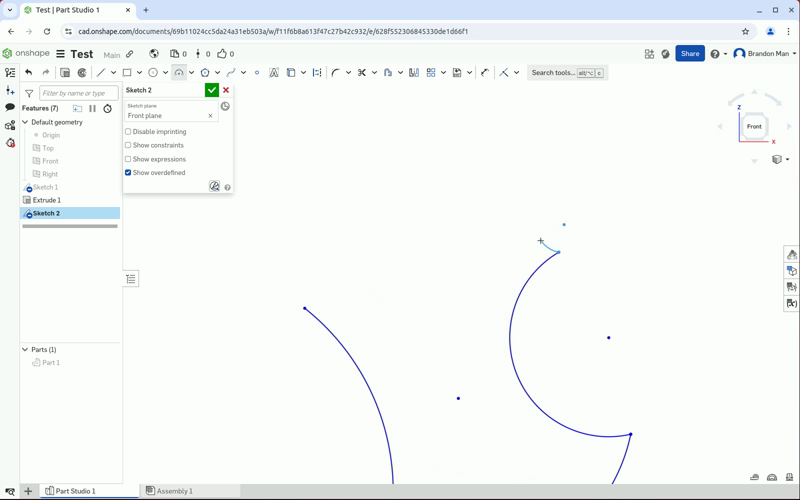
scroll(6)
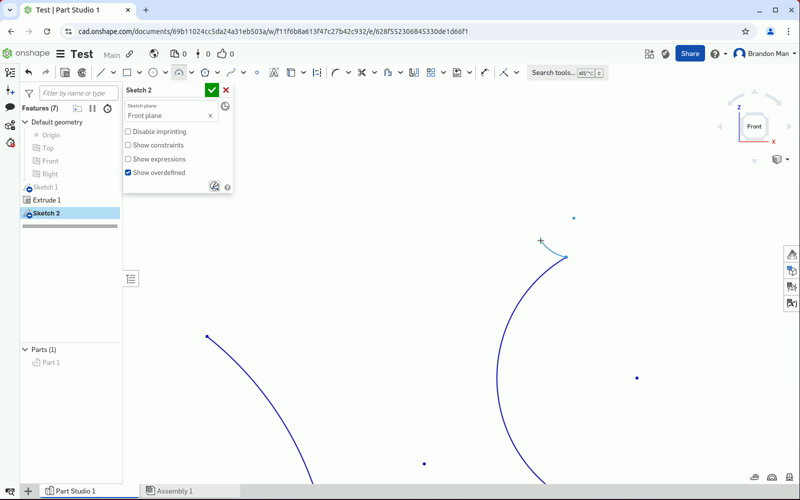
scroll(6)
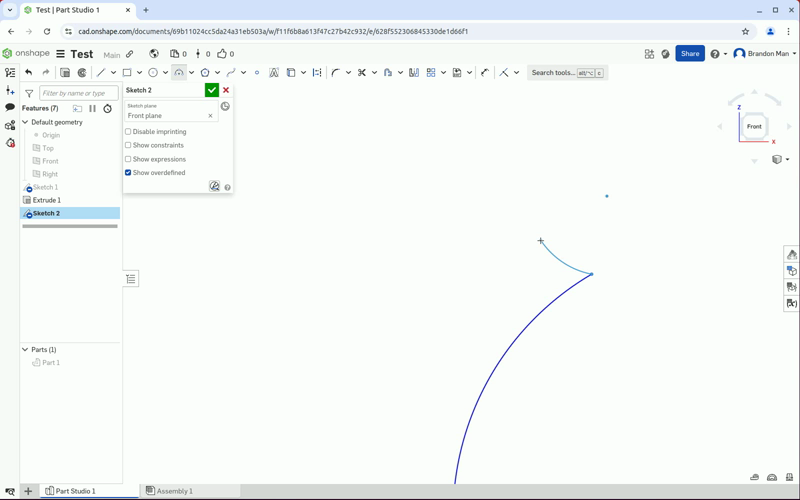
click(540, 240)
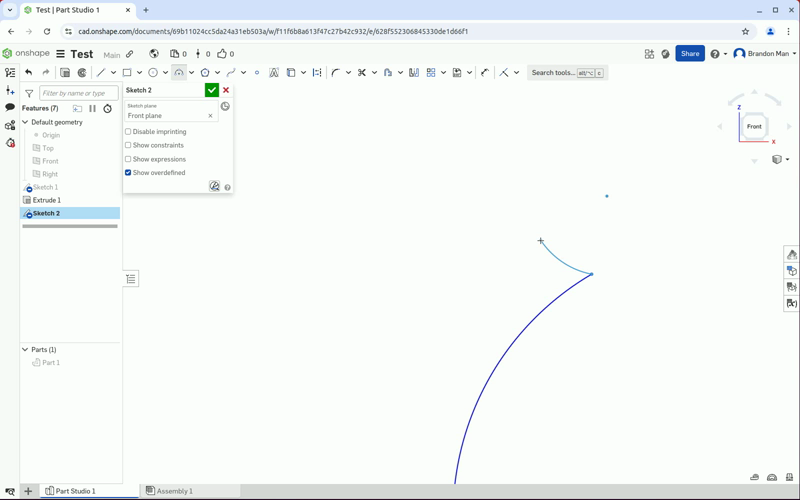
scroll(-6)
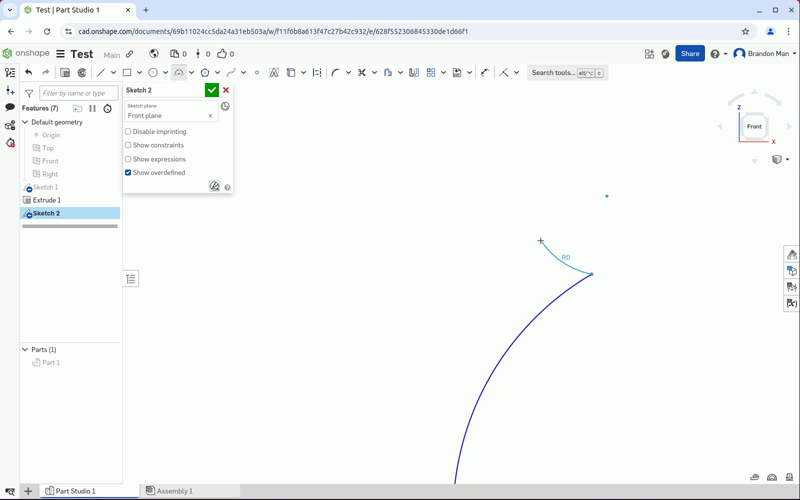
scroll(-6)
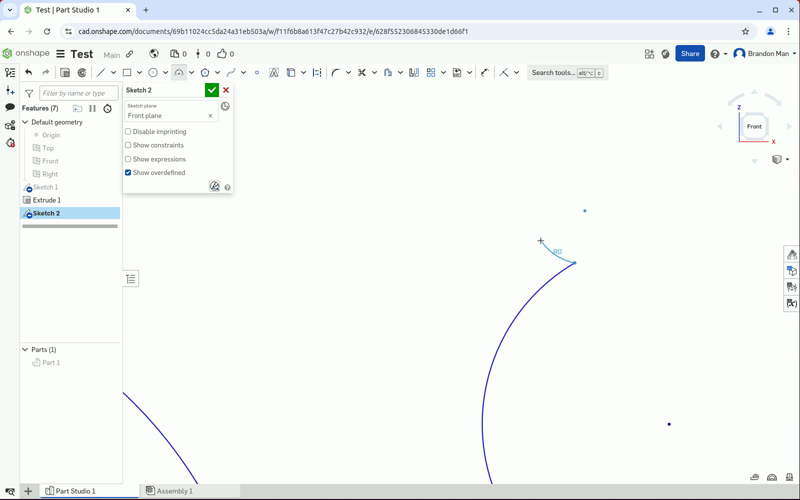
scroll(-6)
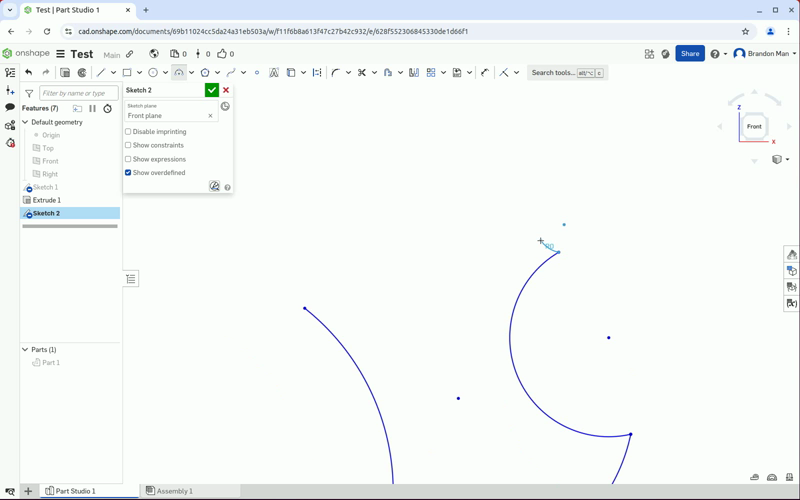
scroll(-6)
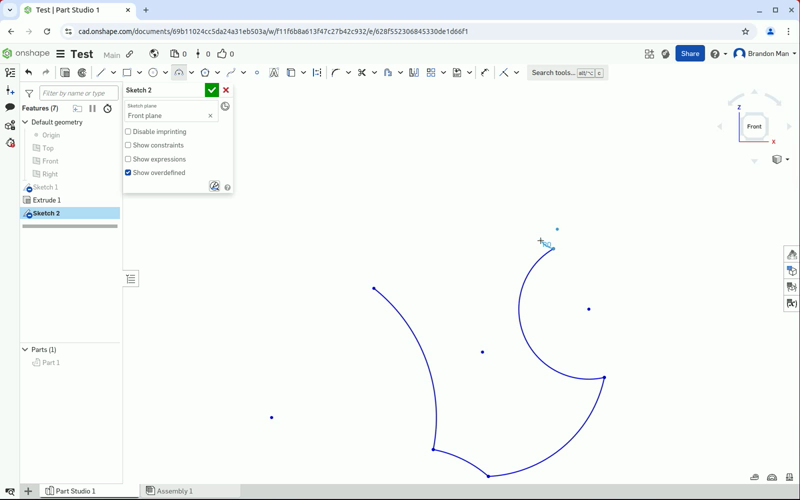
scroll(-6)
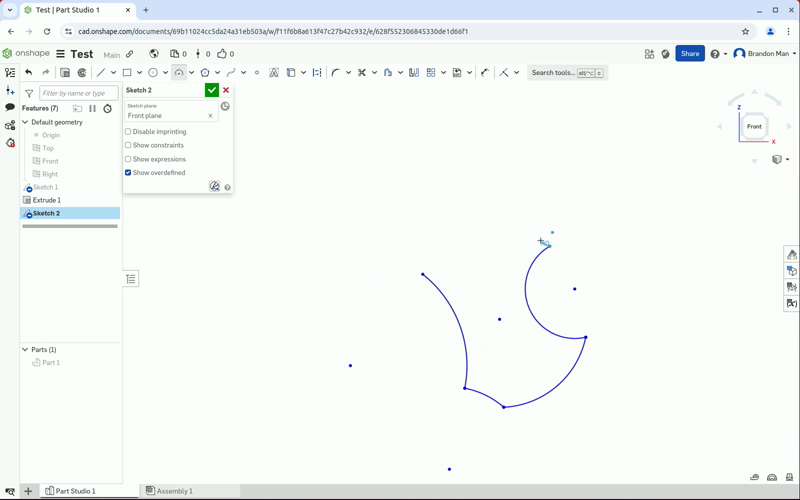
scroll(-6)
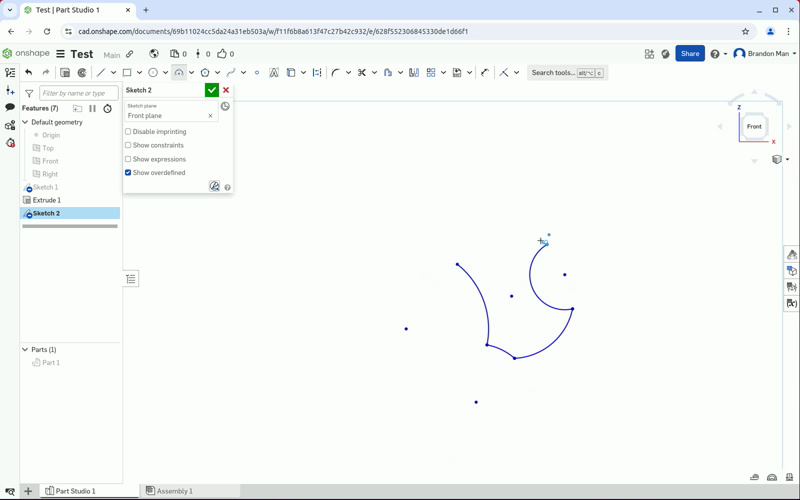
scroll(-6)
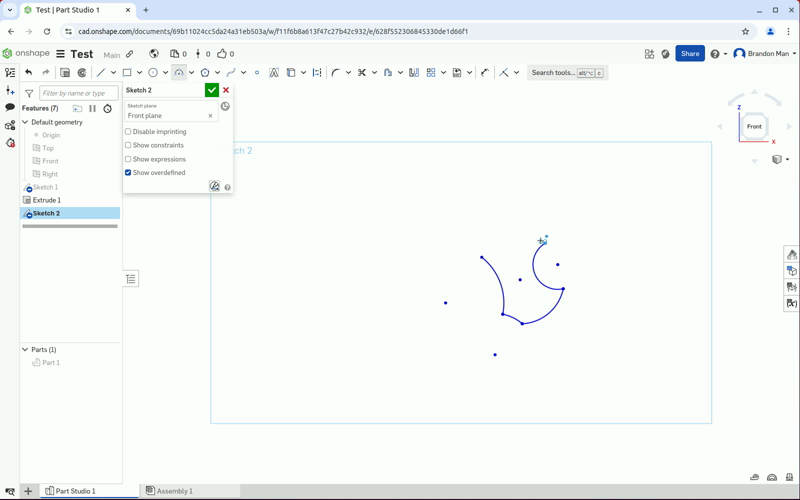
mouse_move(543, 241)
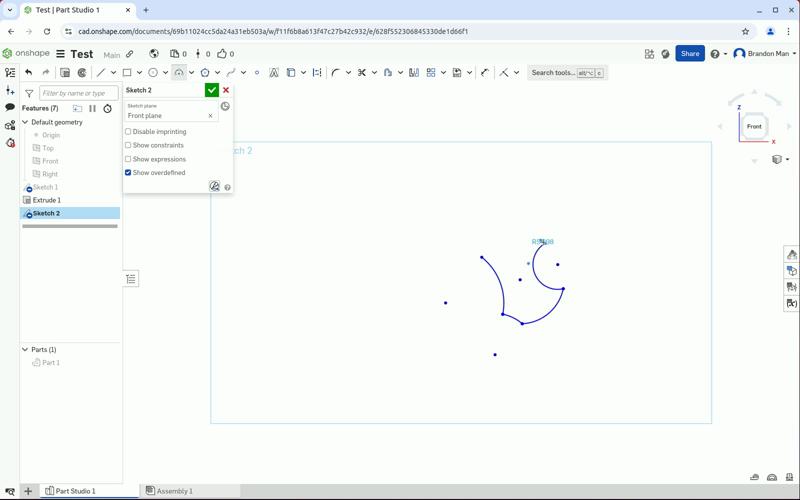
scroll(6)
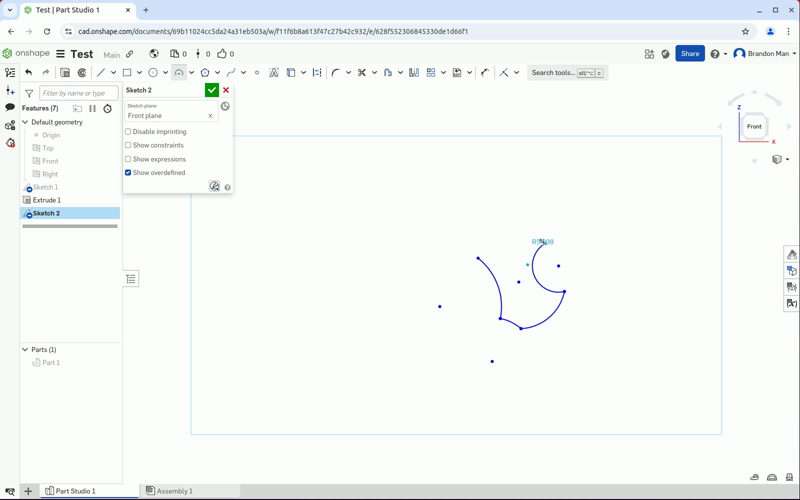
scroll(6)
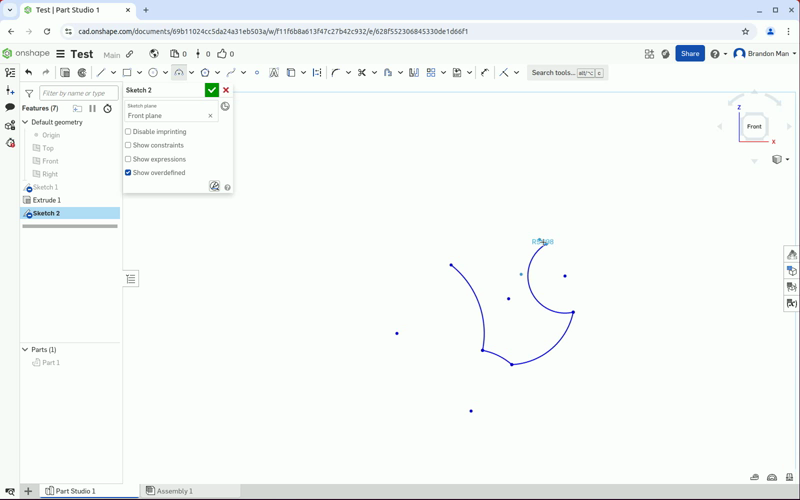
scroll(6)
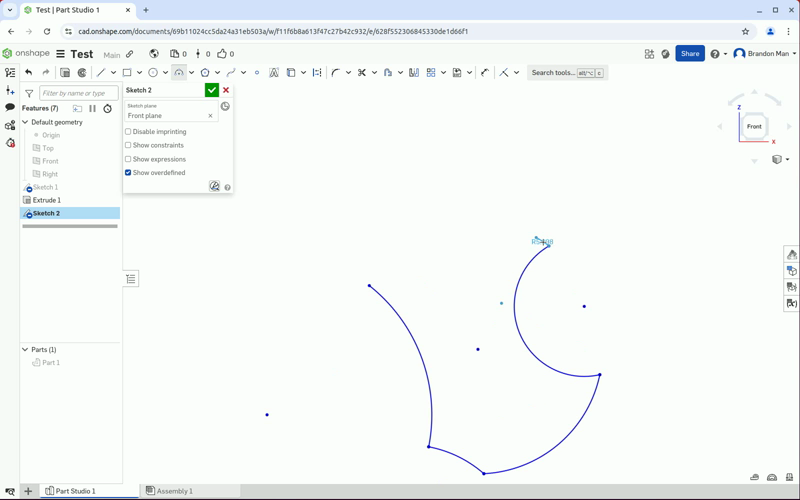
scroll(6)
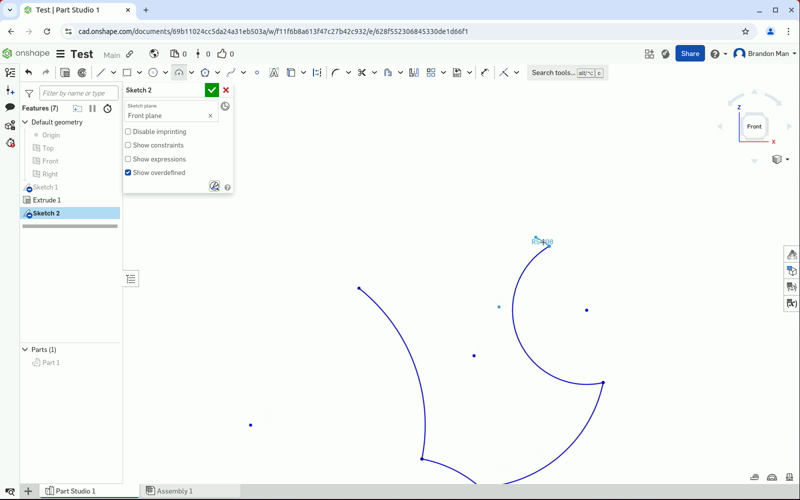
scroll(6)
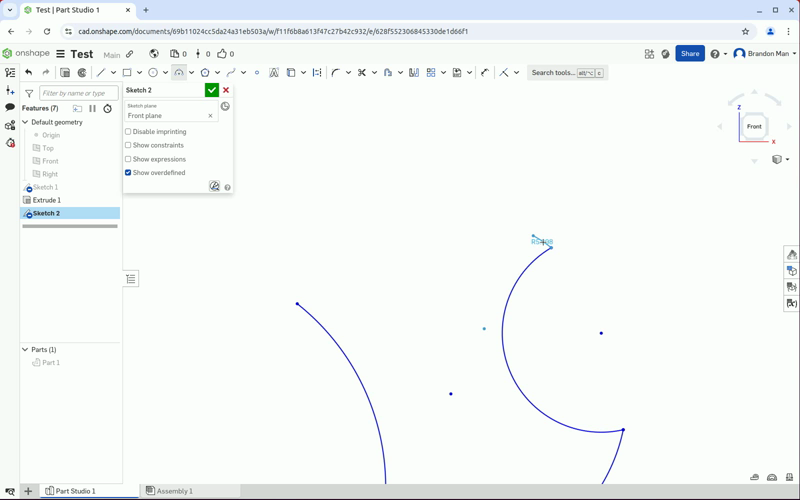
scroll(6)
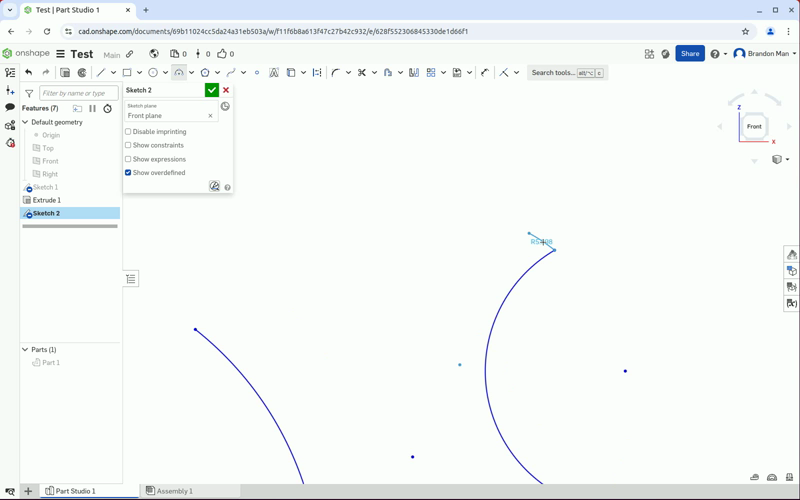
scroll(6)
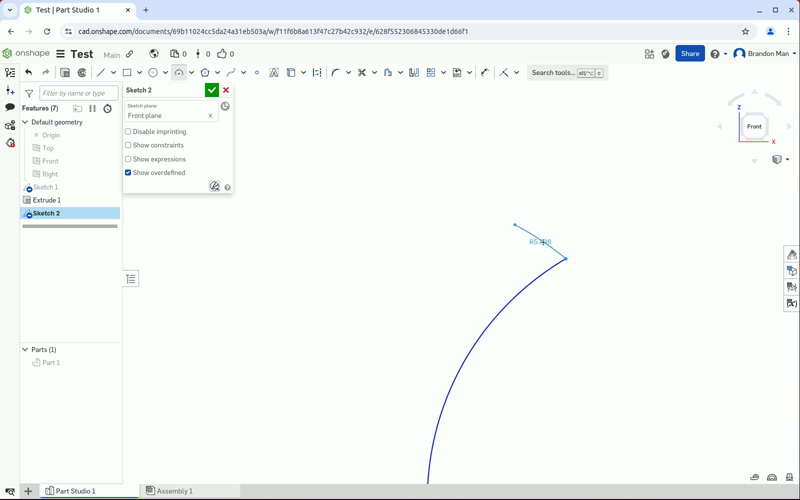
click(543, 241)
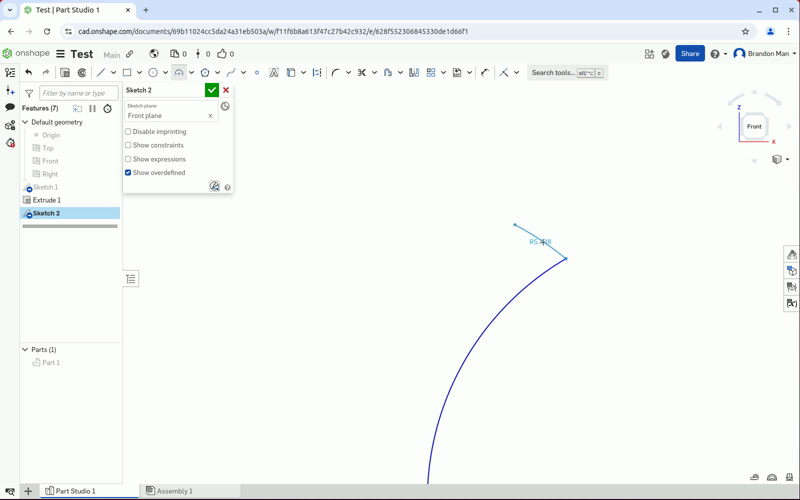
scroll(-6)
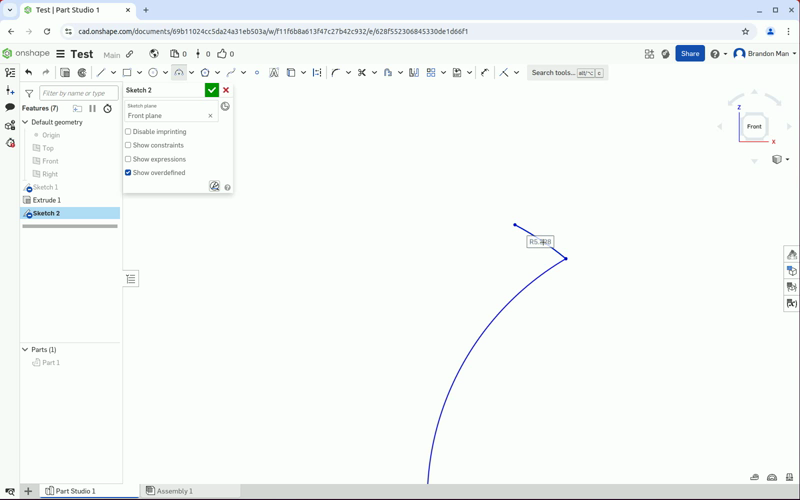
scroll(-6)
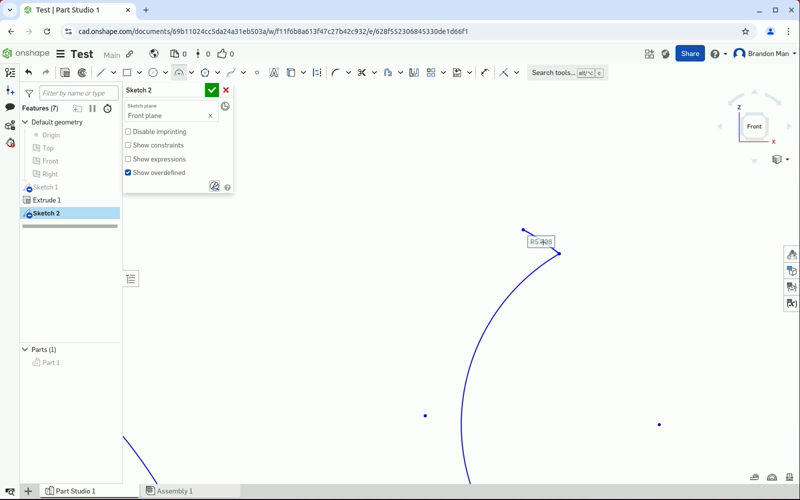
scroll(-6)
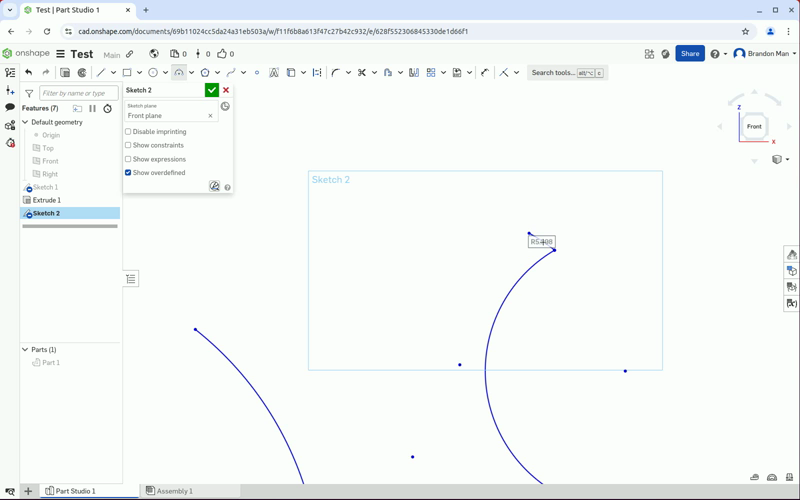
scroll(-6)
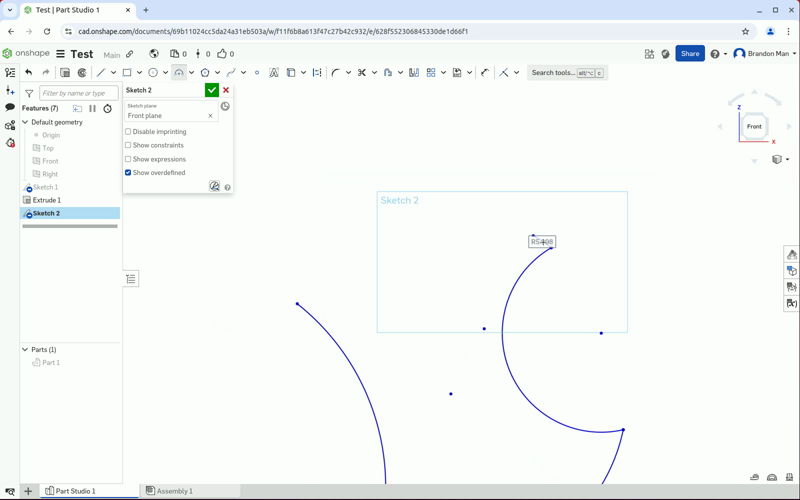
scroll(-6)
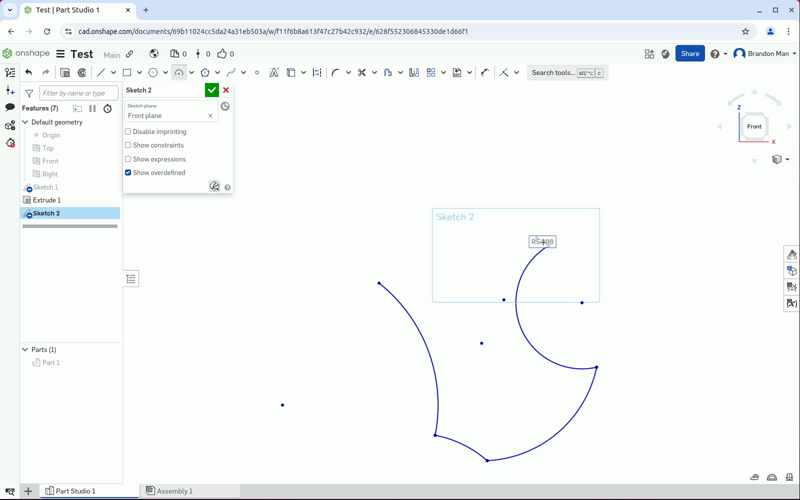
scroll(-6)
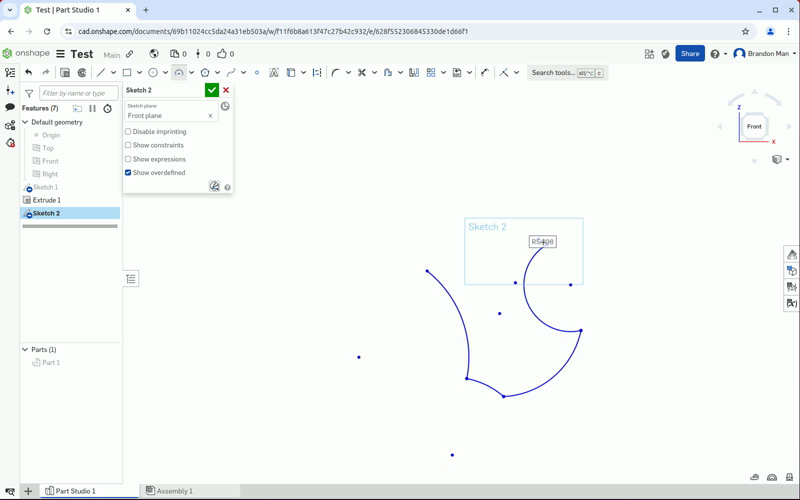
scroll(-6)
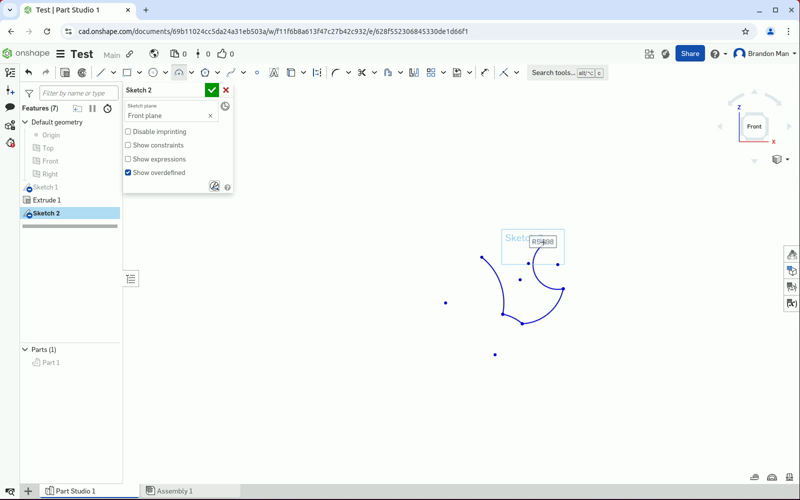
key_up(shift)
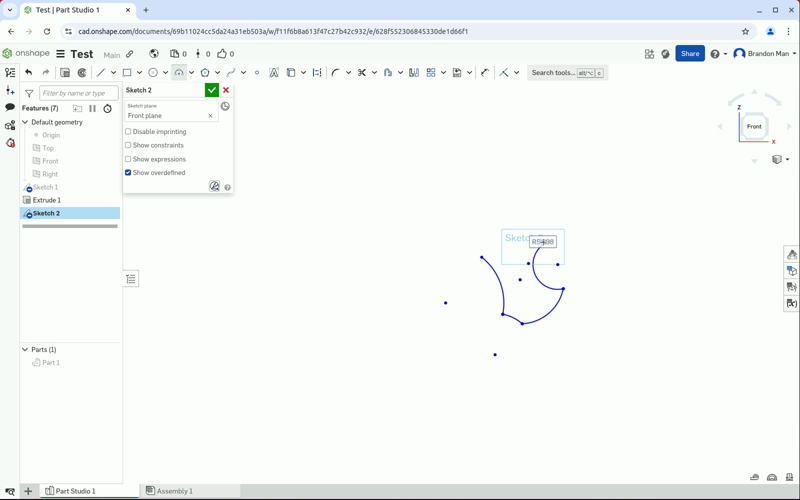
mouse_move(540, 240)
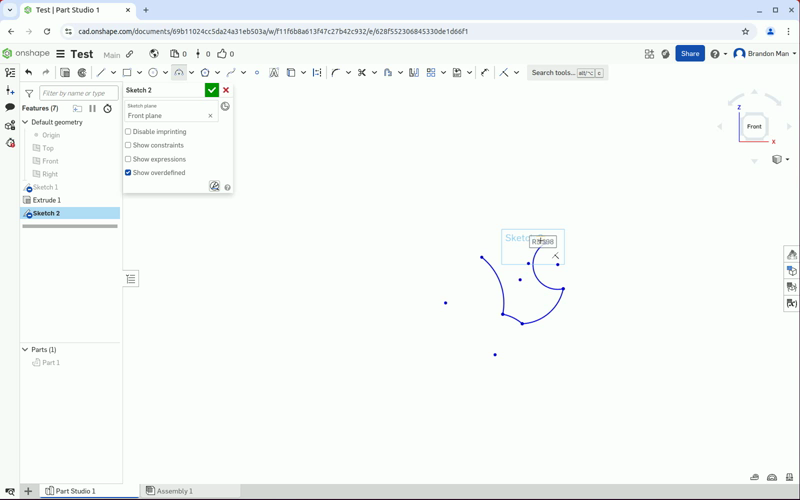
scroll(6)
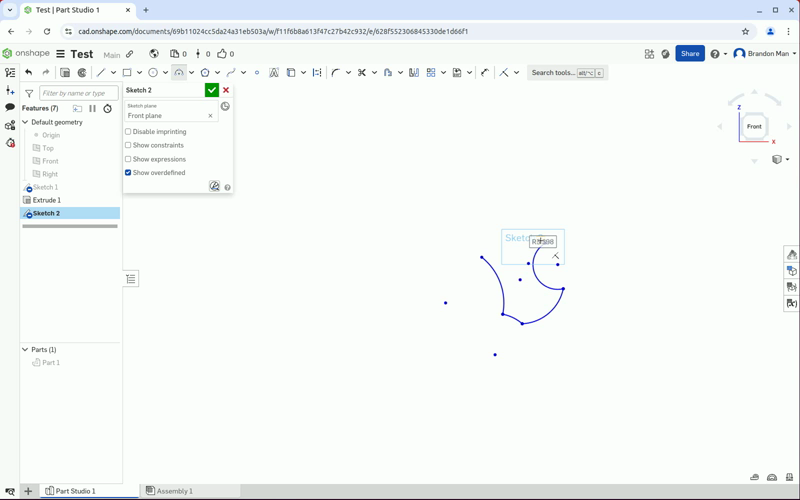
scroll(6)
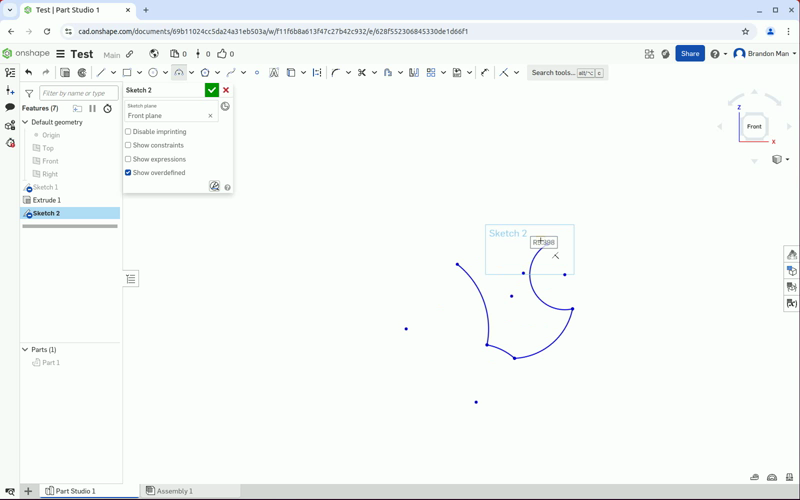
scroll(6)
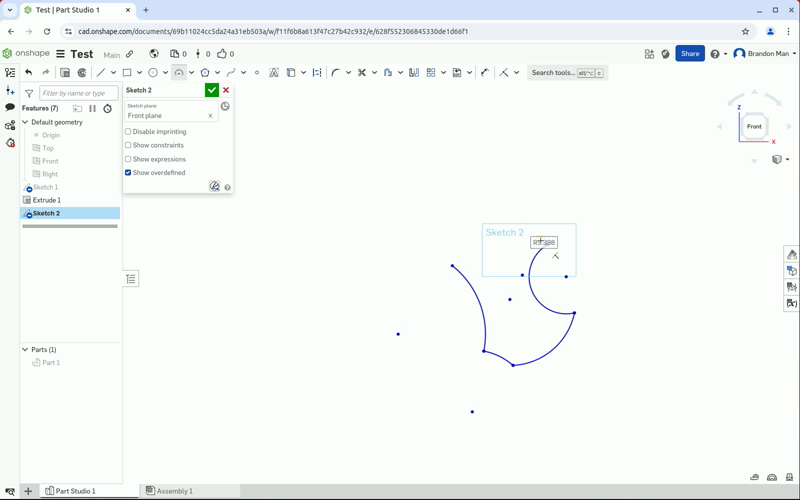
scroll(6)
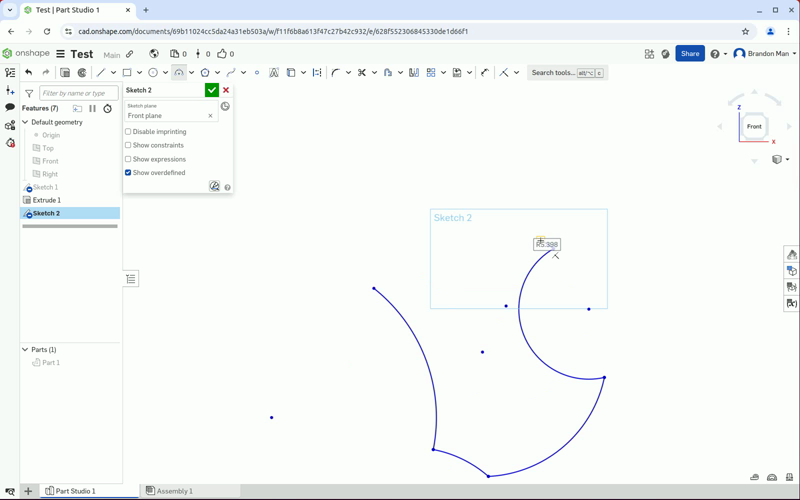
scroll(6)
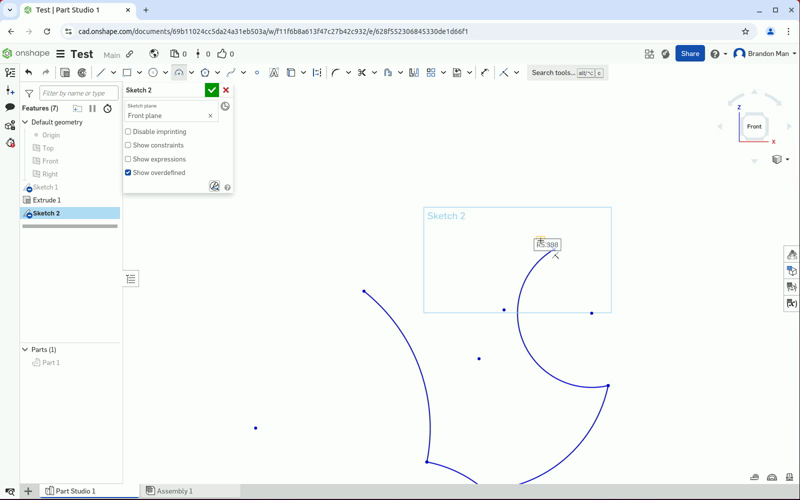
scroll(6)
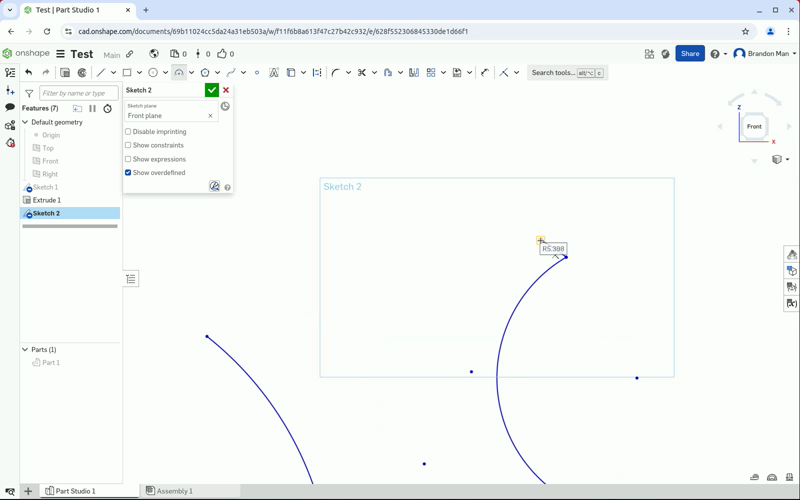
scroll(6)
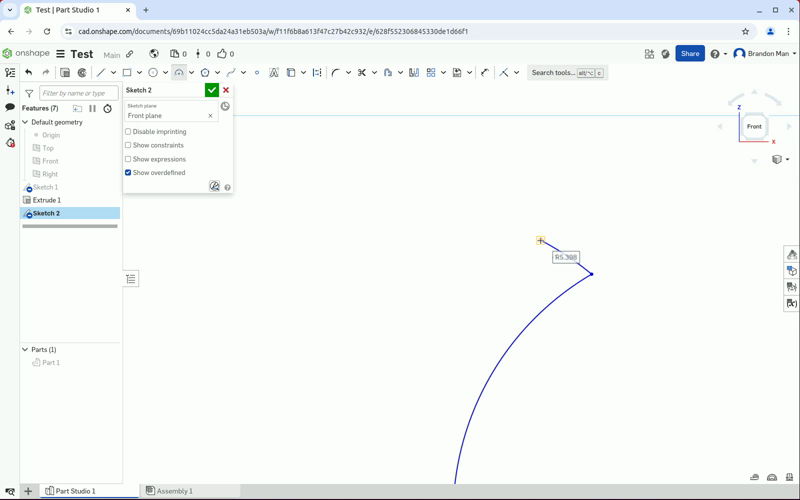
click(540, 240)
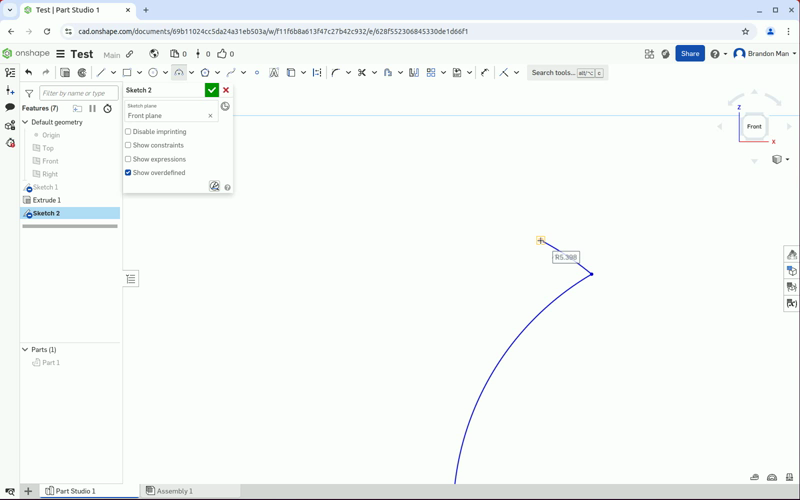
scroll(-6)
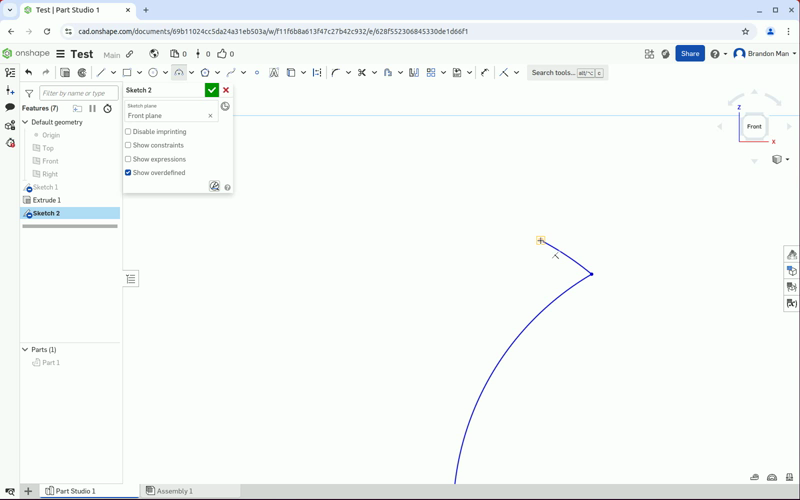
scroll(-6)
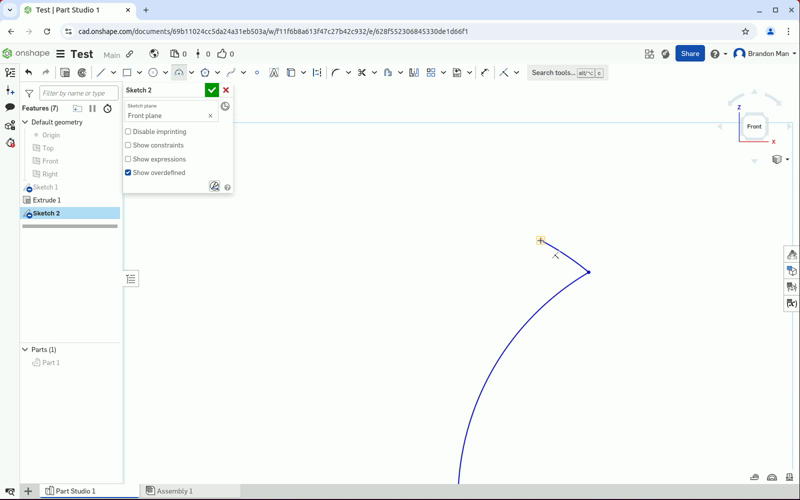
scroll(-6)
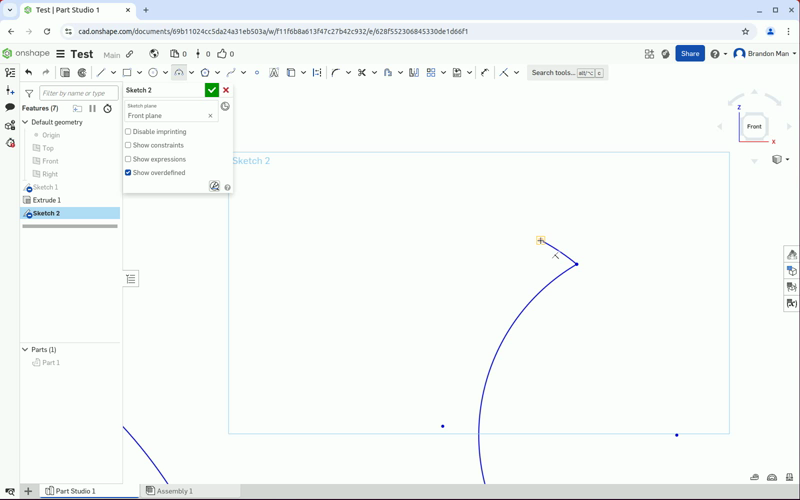
scroll(-6)
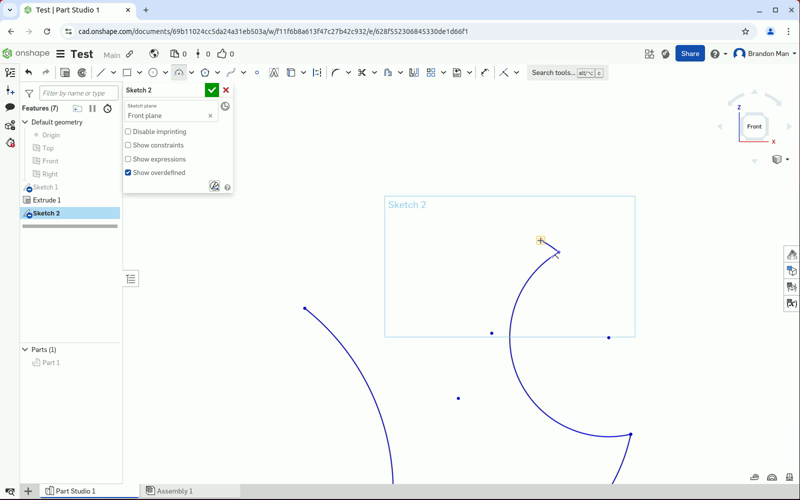
scroll(-6)
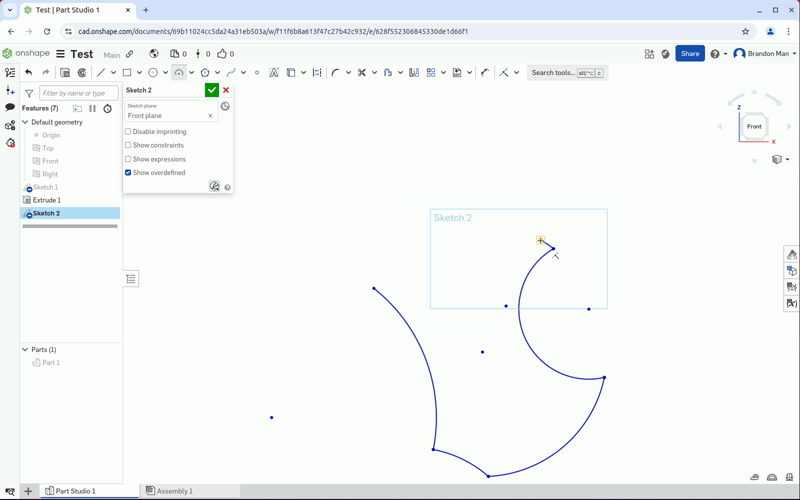
scroll(-6)
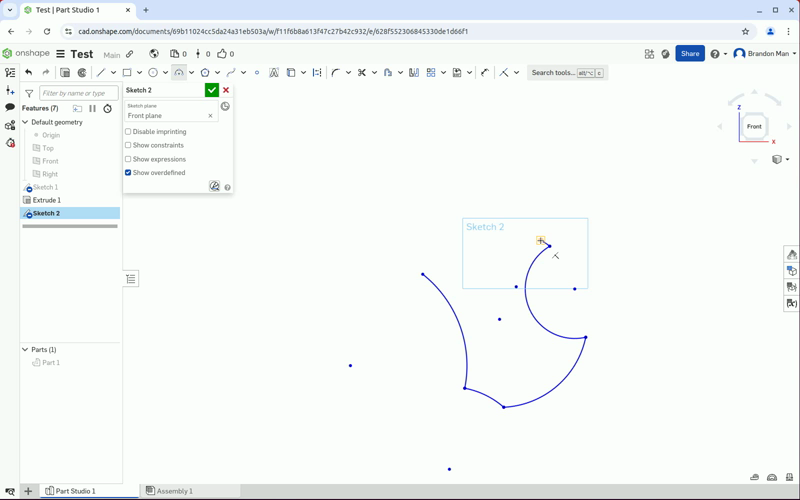
scroll(-6)
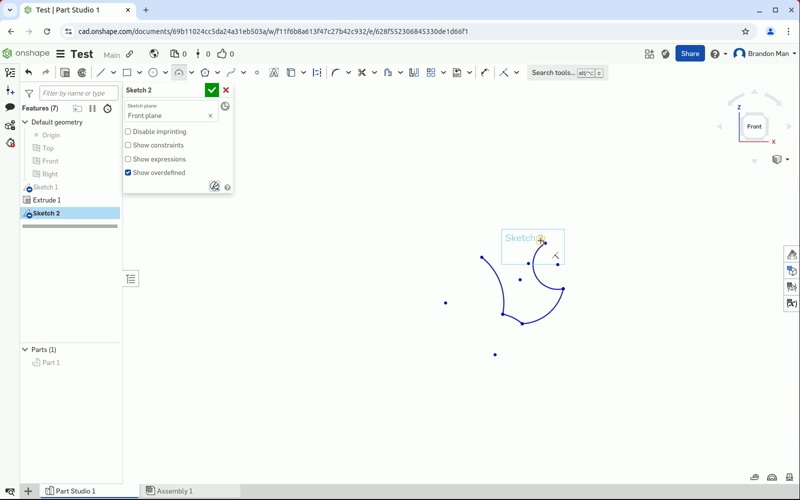
mouse_move(481, 257)
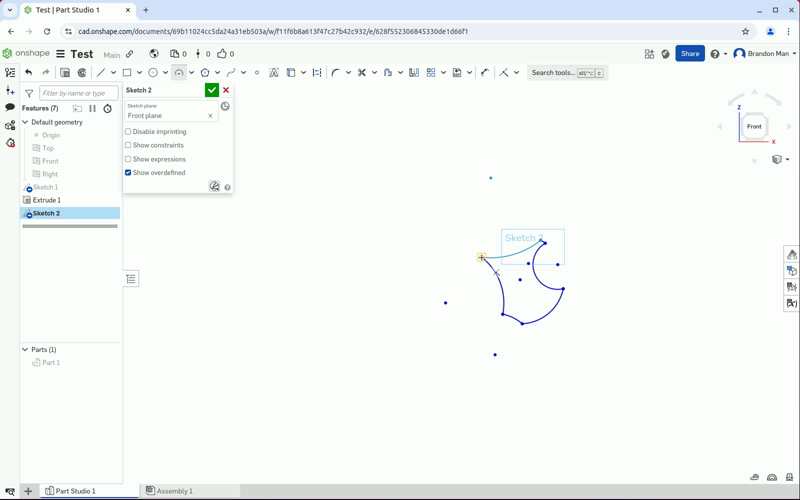
click(481, 257)
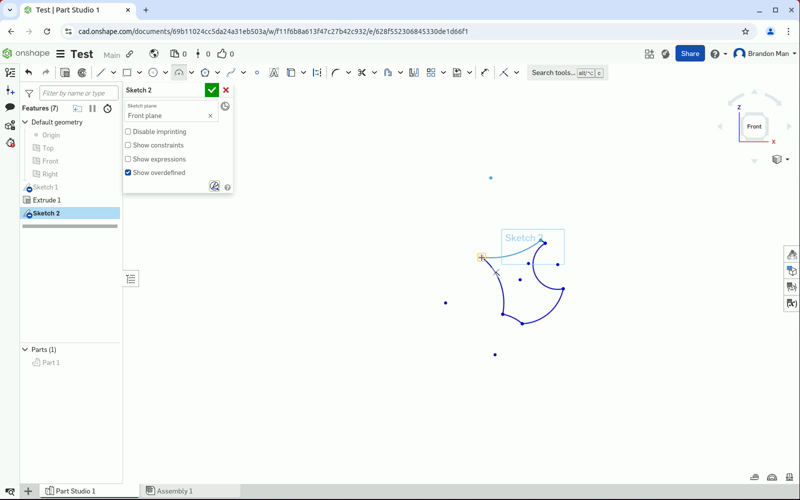
key_down(shift)
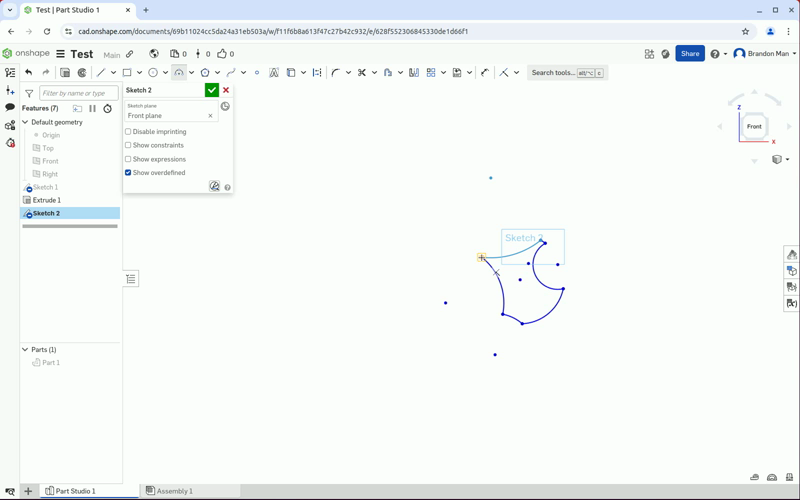
mouse_move(514, 259)
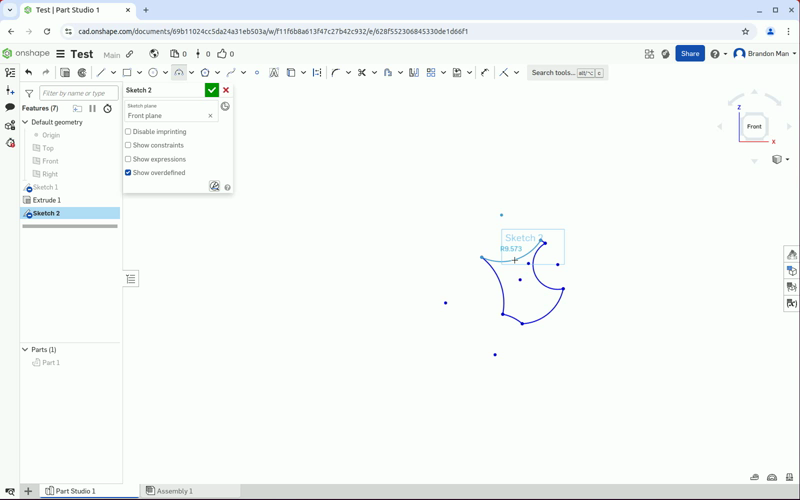
click(514, 259)
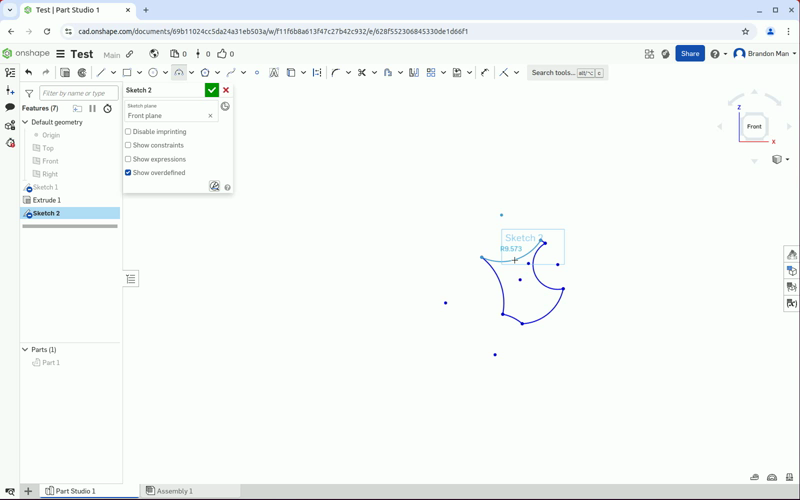
key_up(shift)
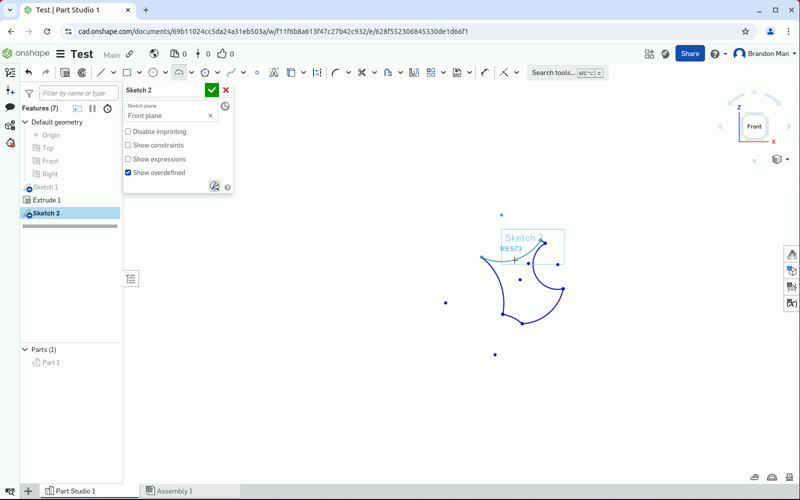
key(esc)
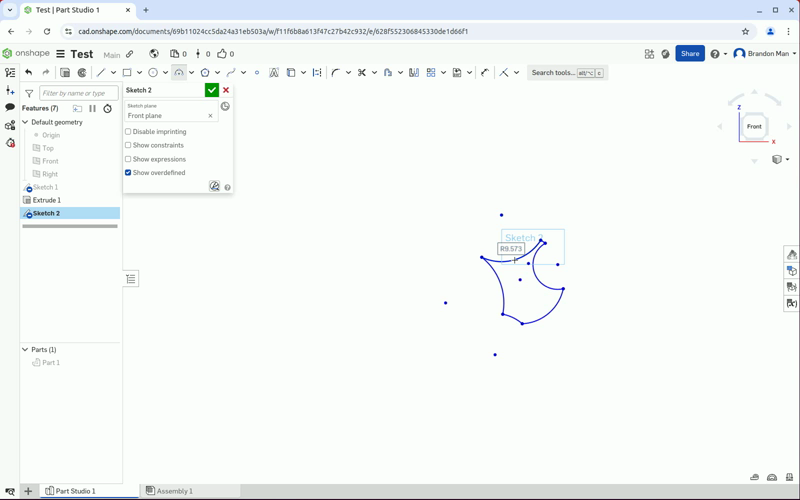
mouse_move(518, 295)
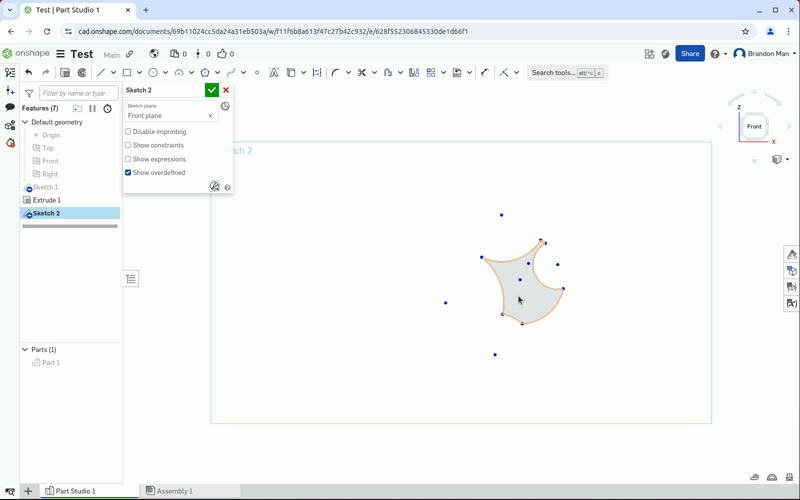
click(518, 295)
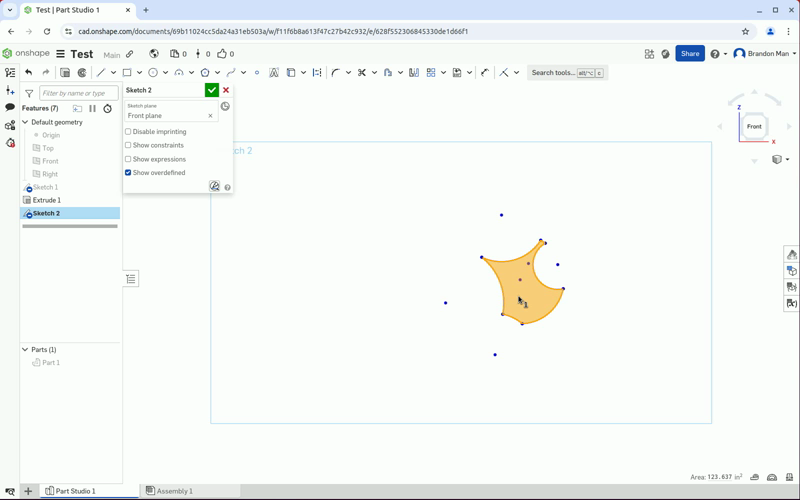
mouse_move(73, 352)
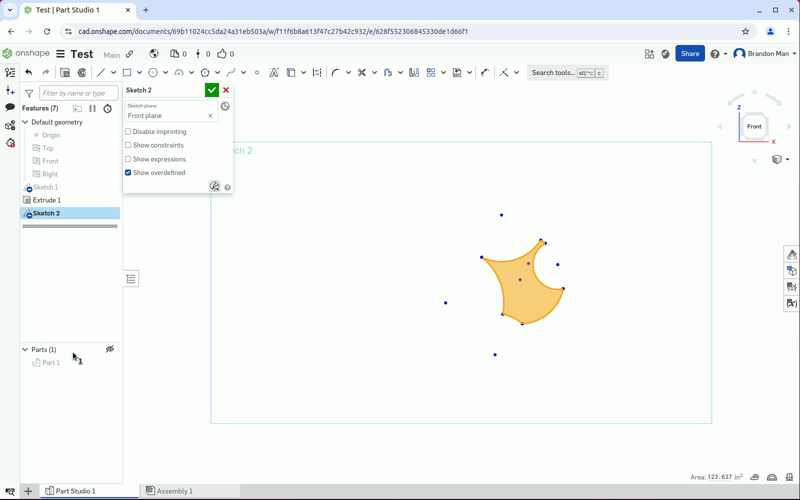
key(shift+y)
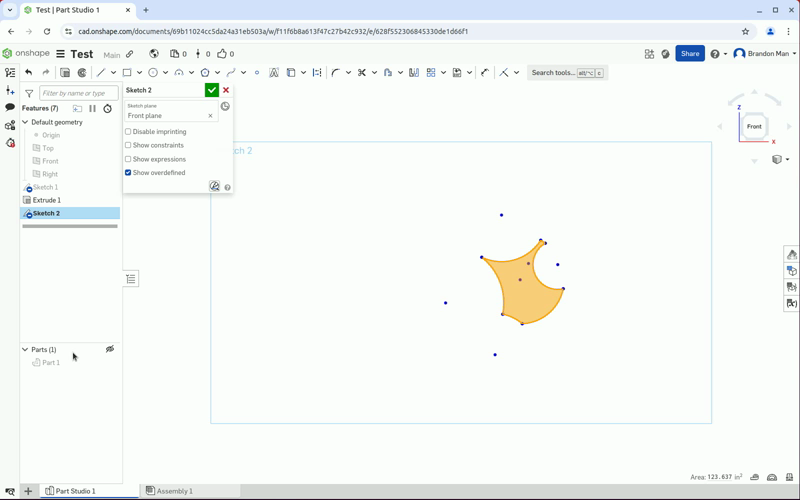
key(shift+e)
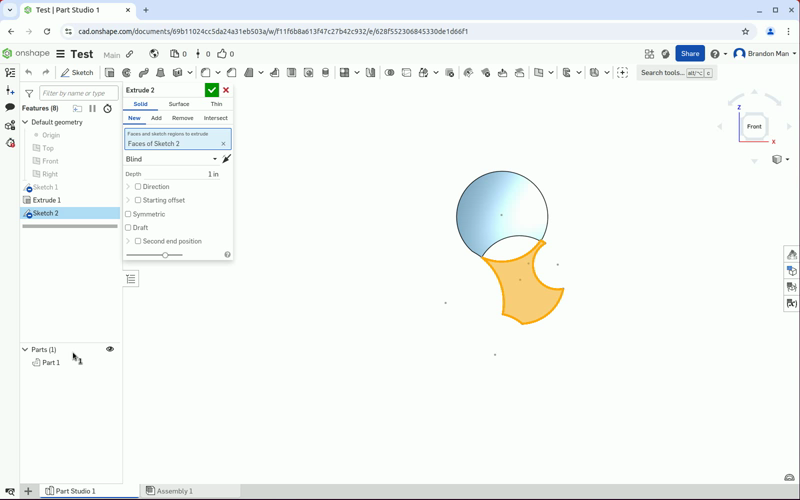
mouse_move(143, 106)
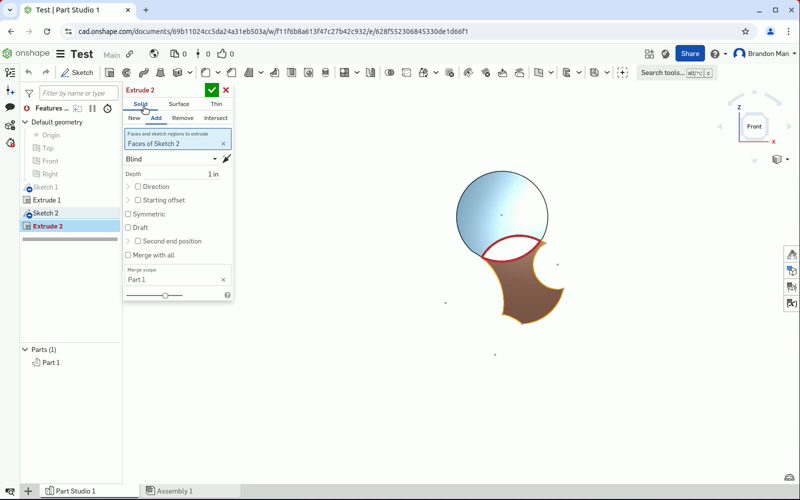
click(143, 106)
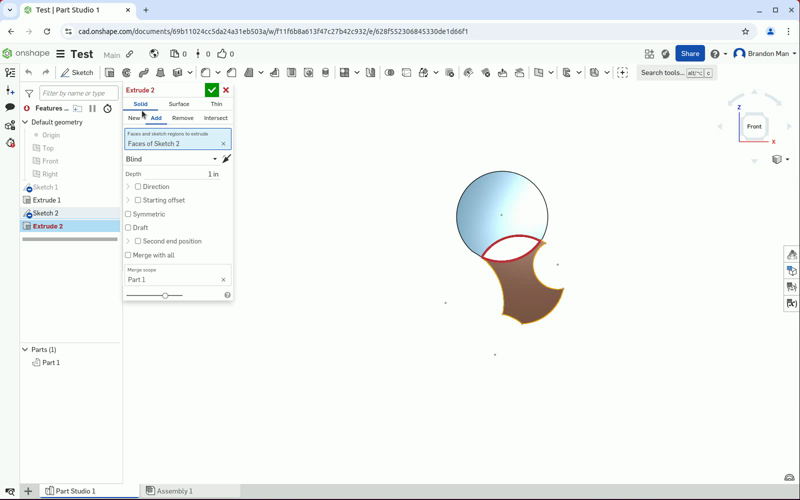
mouse_move(137, 120)
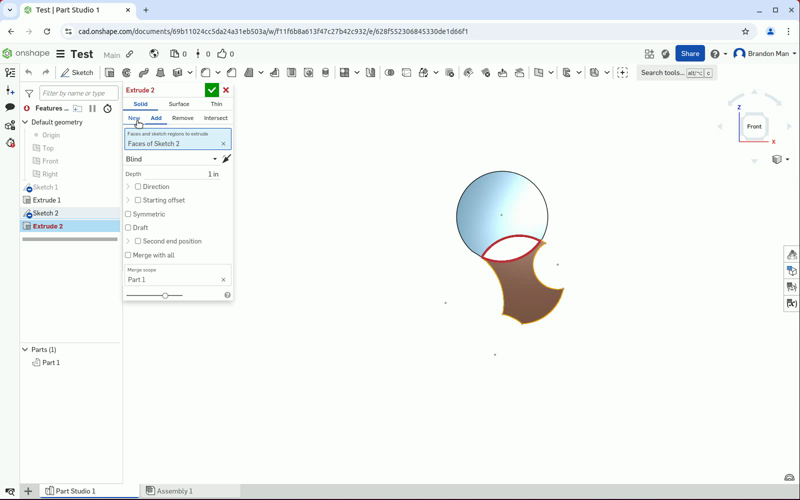
click(137, 120)
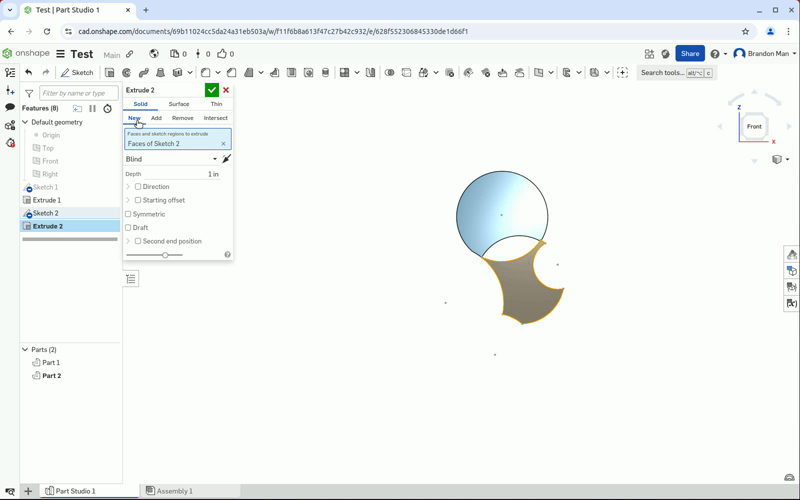
key(tab, 4)
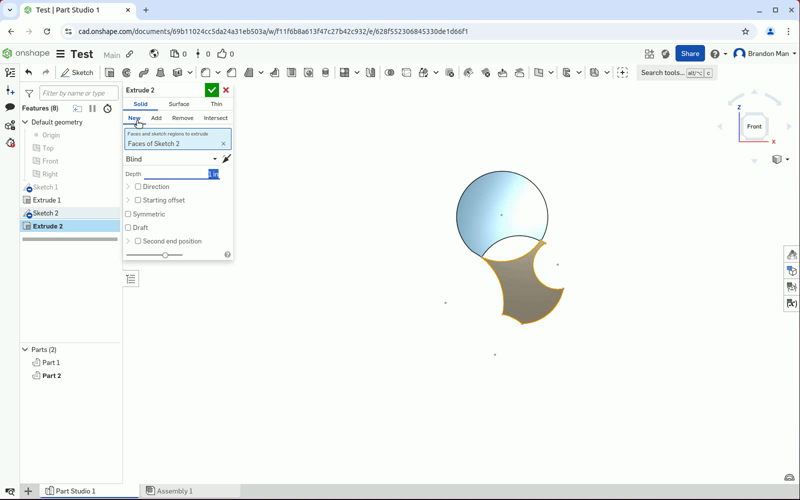
text(9.869)
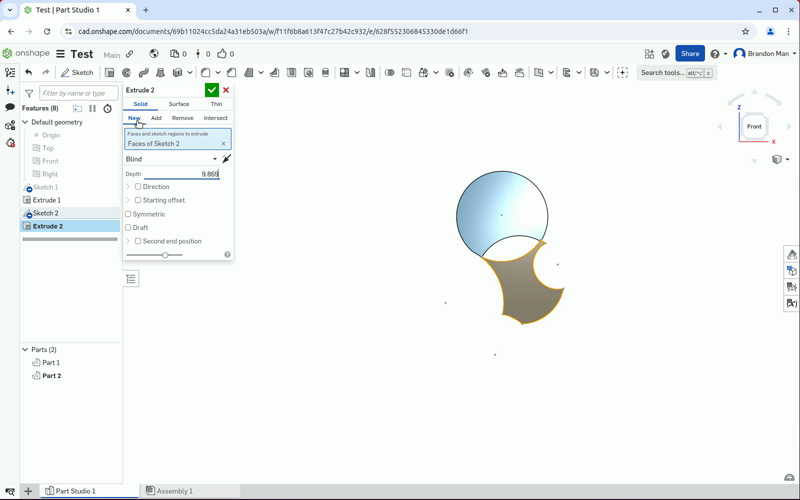
key(enter)
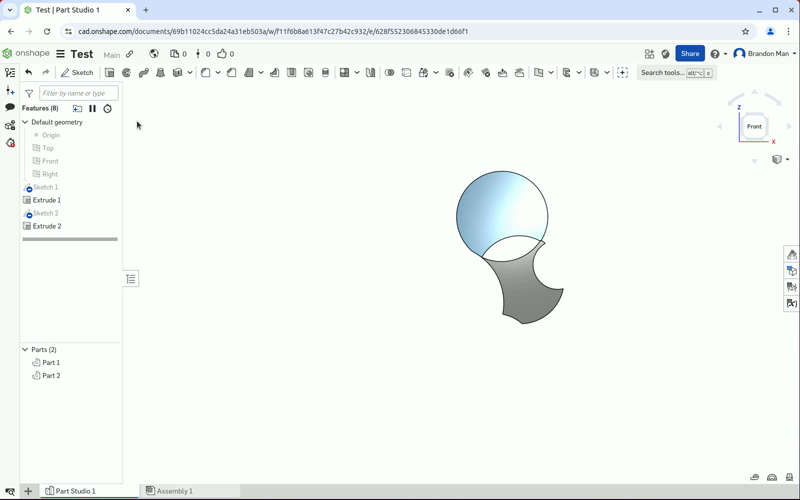
key(shift+h)
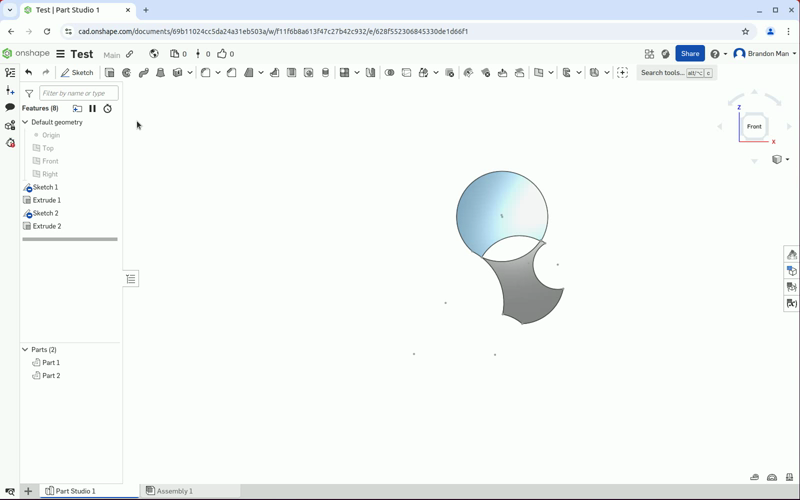
key(shift+h)
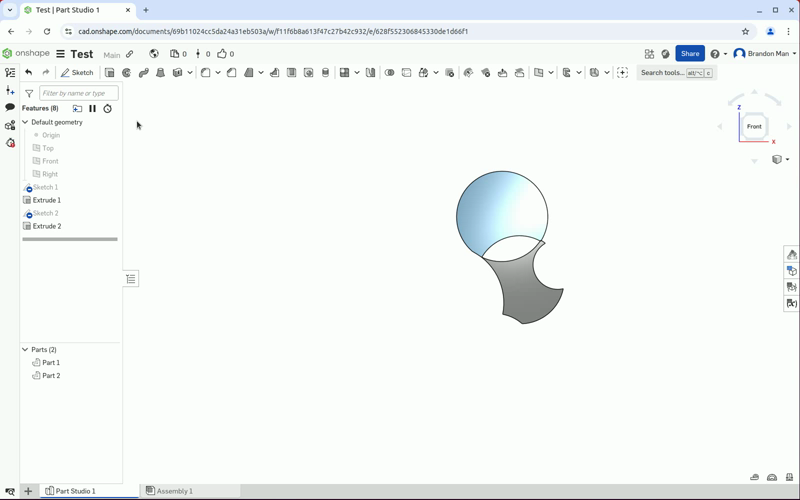
mouse_move(73, 189)
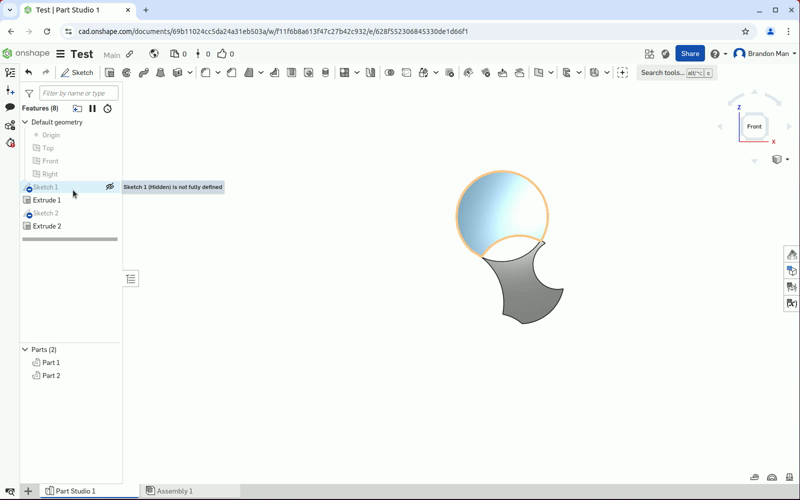
click(73, 189)
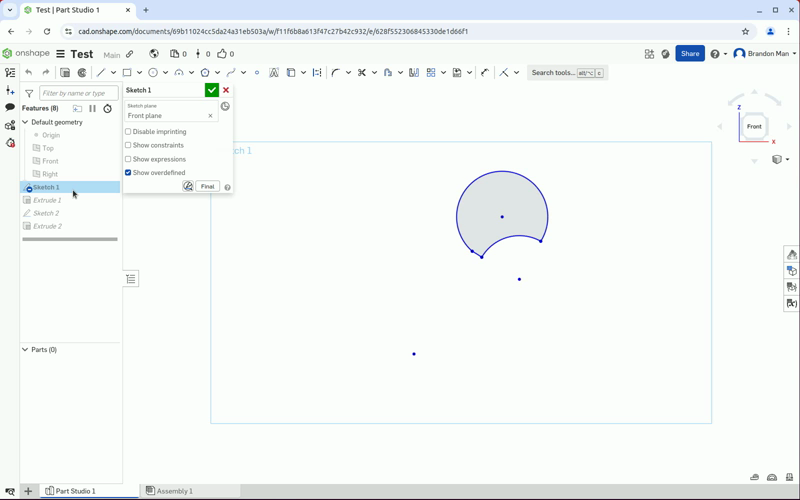
mouse_move(229, 92)
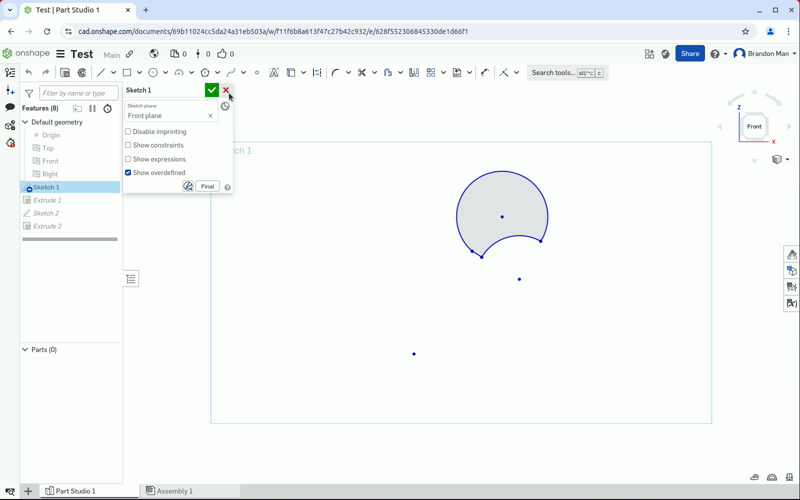
click(229, 92)
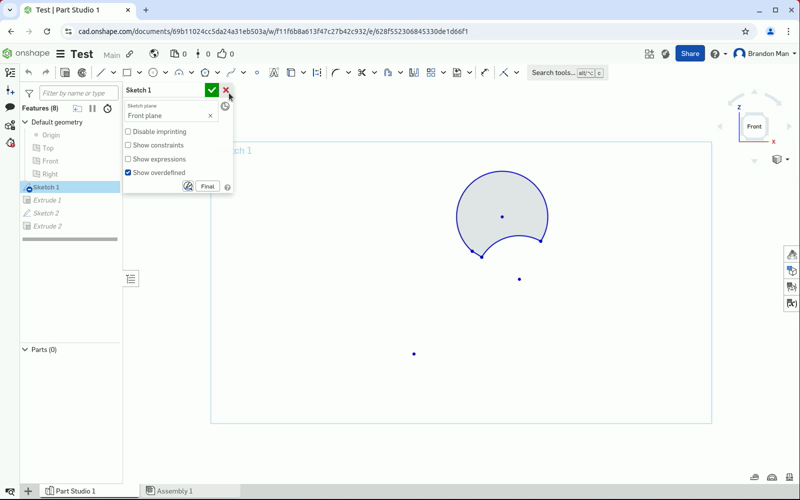
key(shift+s)
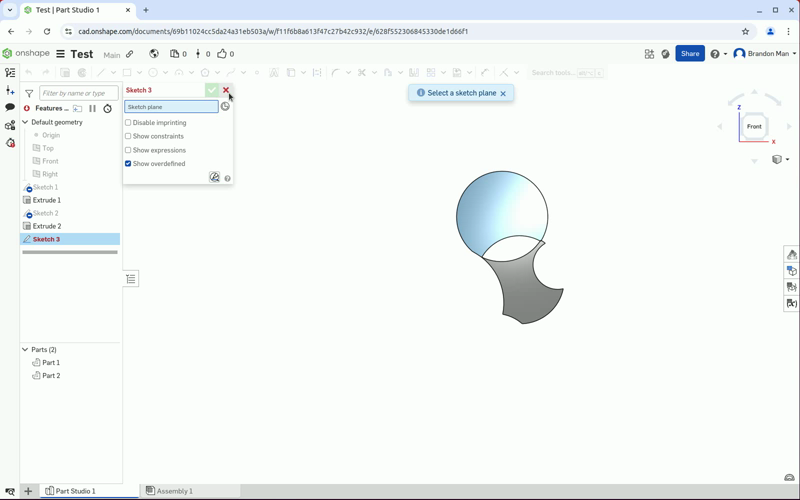
mouse_move(73, 163)
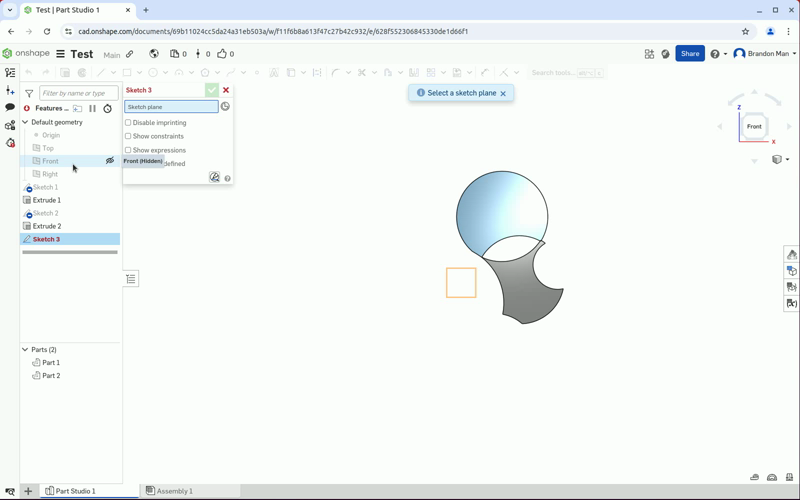
click(73, 163)
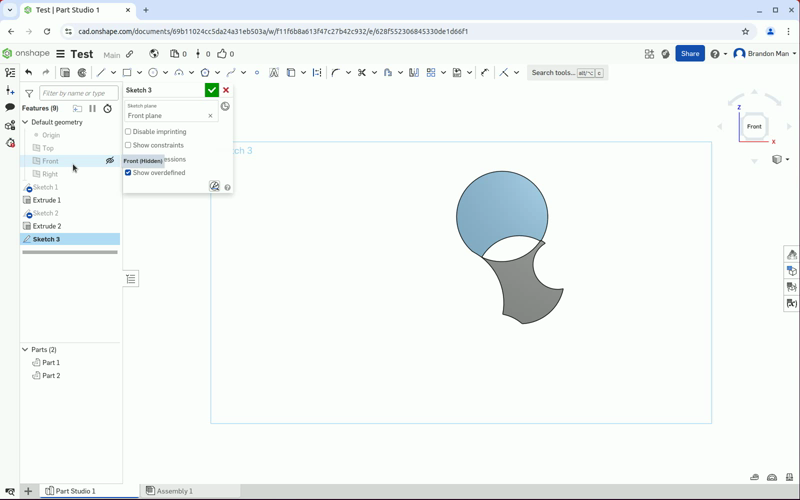
mouse_move(73, 352)
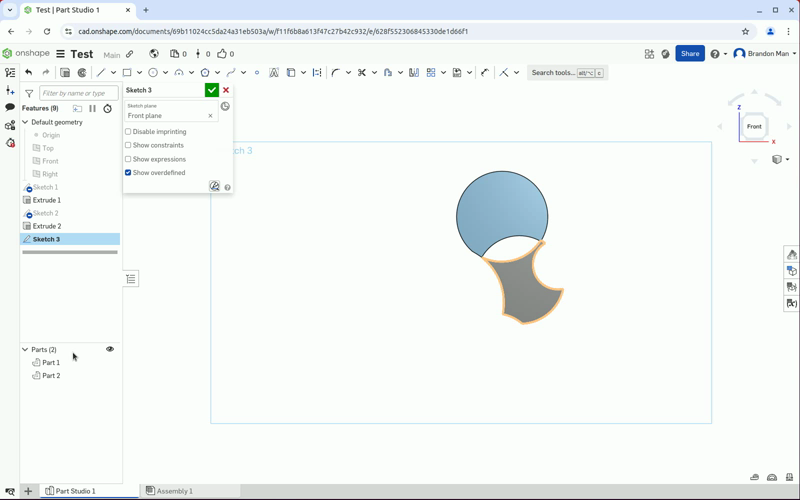
key(y)
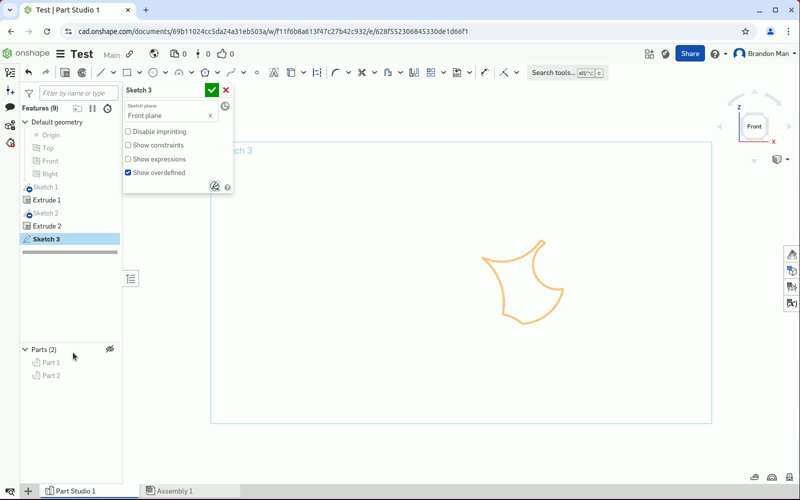
key(a)
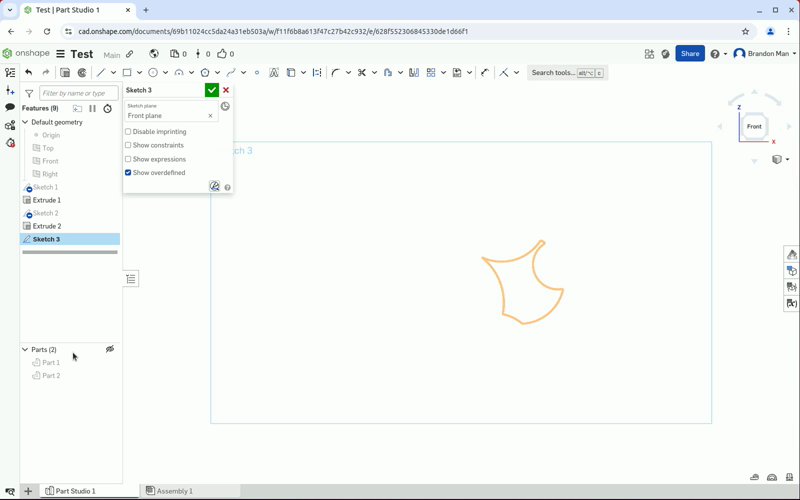
key_down(shift)
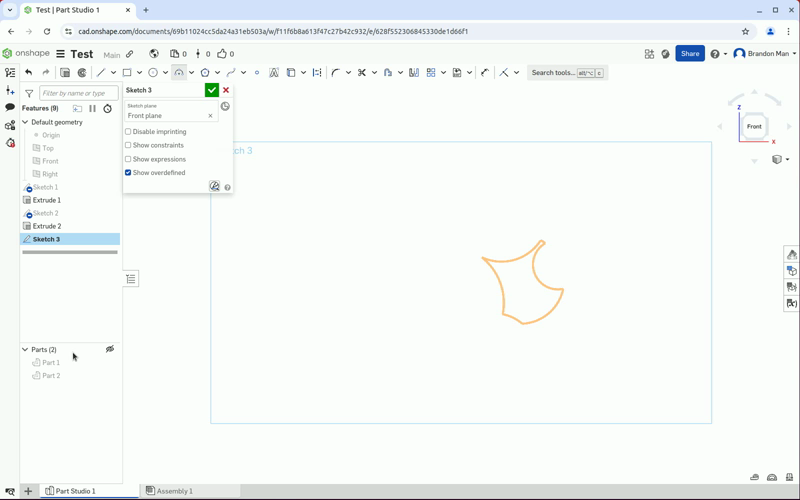
mouse_move(452, 359)
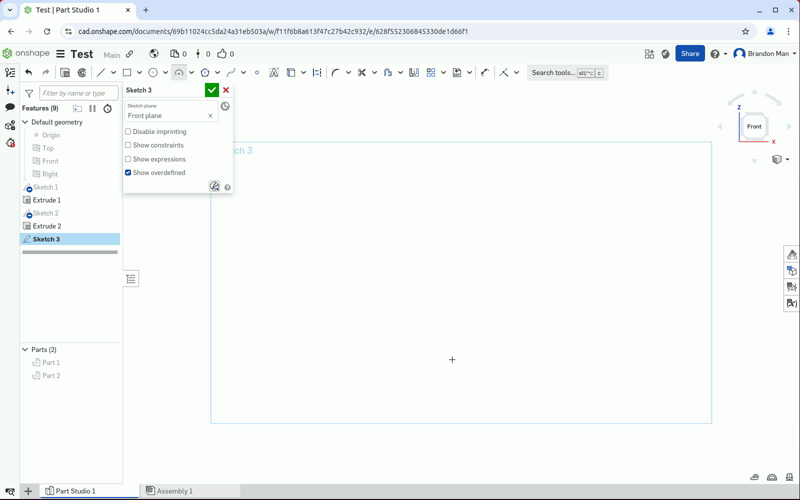
click(452, 359)
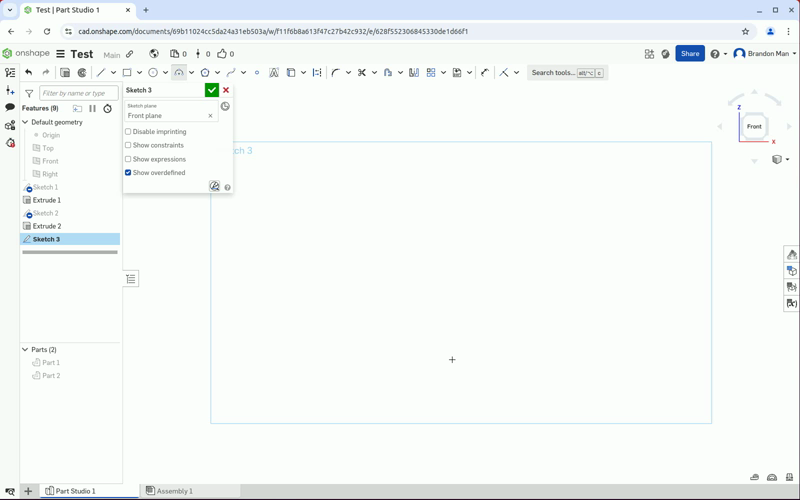
key_up(shift)
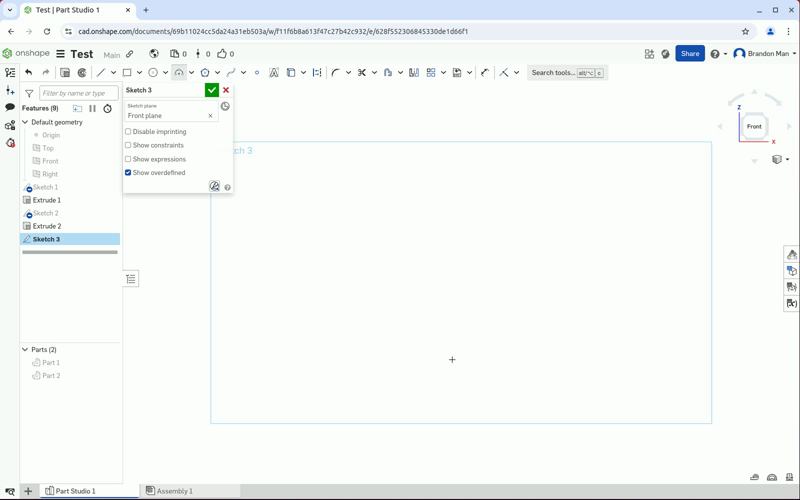
key_down(shift)
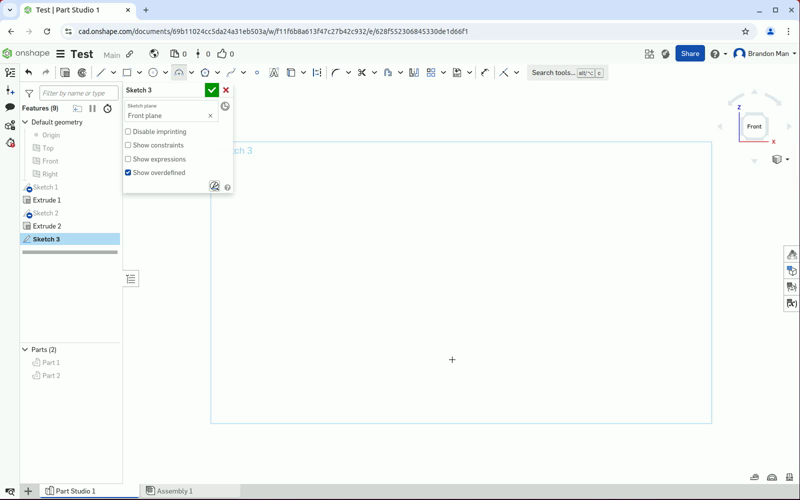
mouse_move(489, 312)
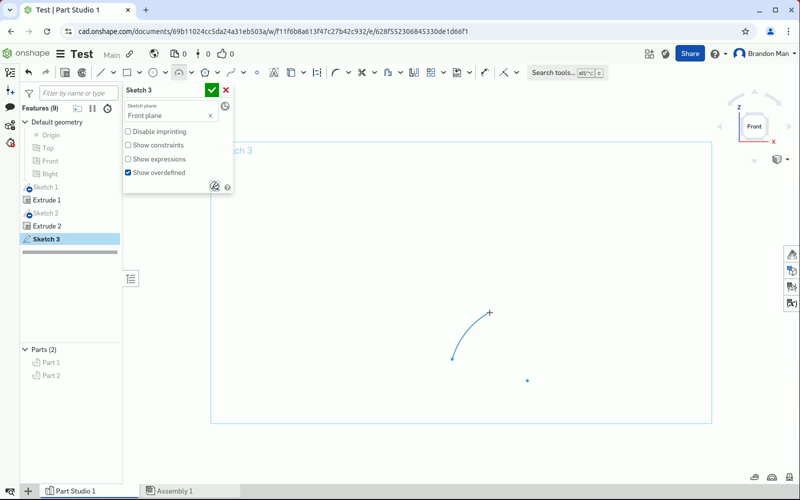
click(489, 312)
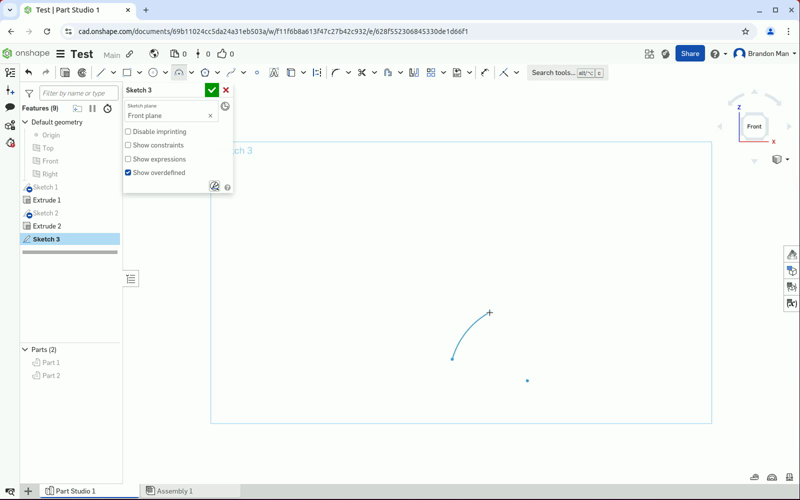
mouse_move(461, 327)
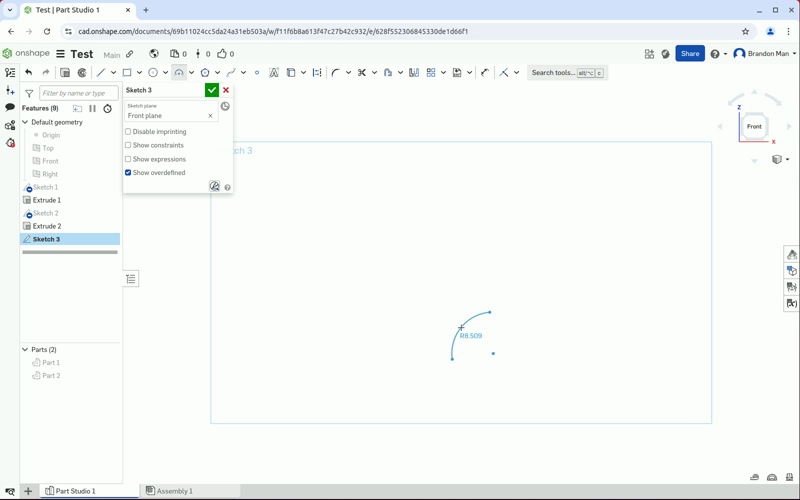
click(461, 327)
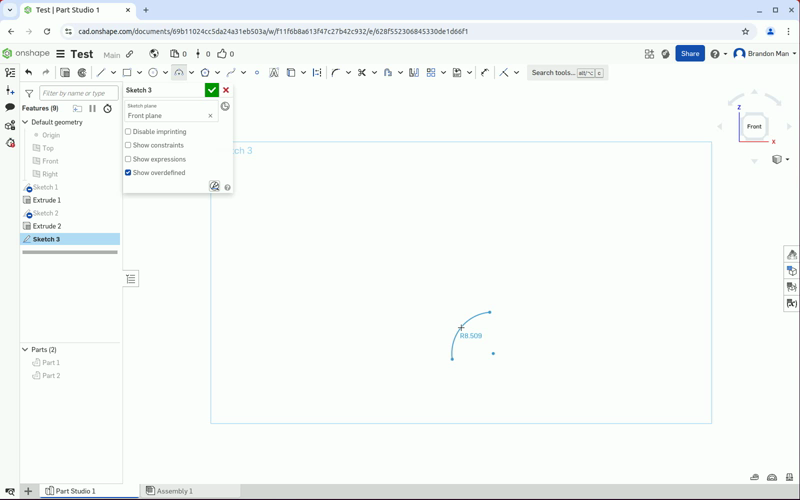
key_up(shift)
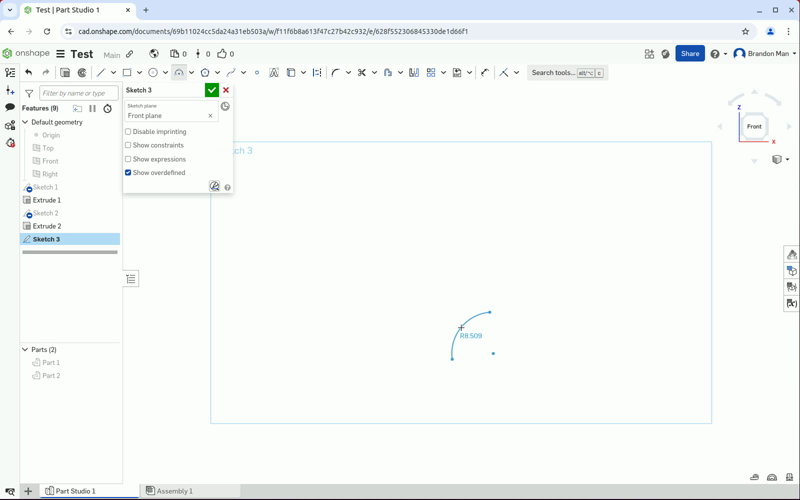
mouse_move(489, 312)
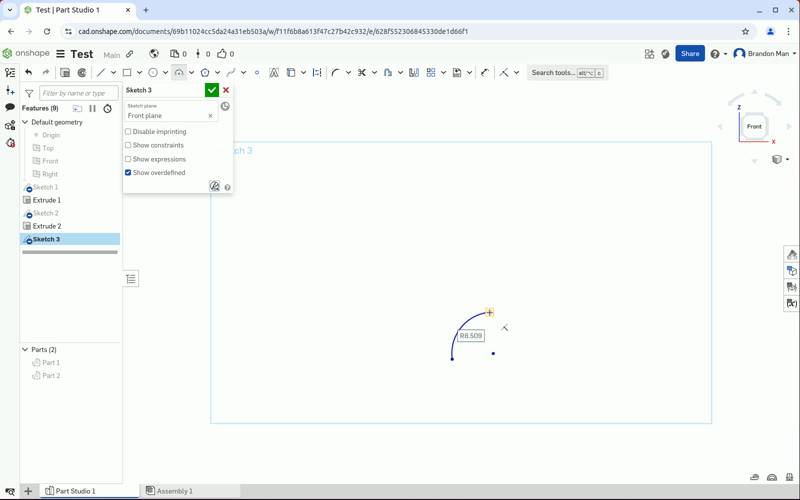
click(489, 312)
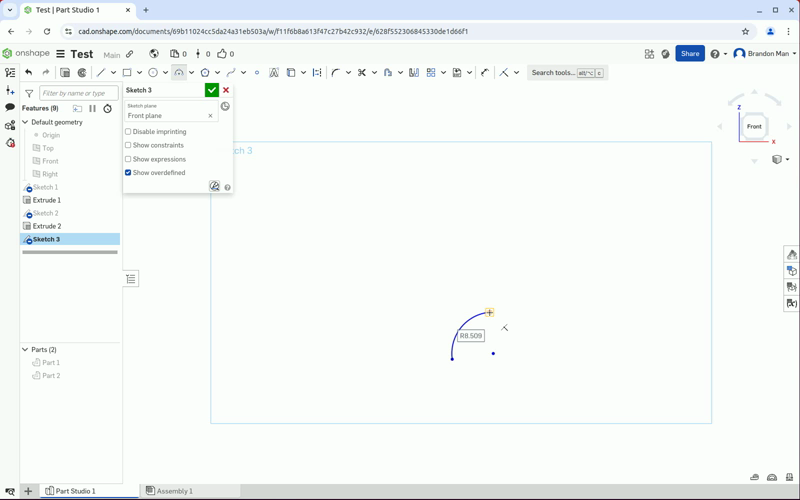
key_down(shift)
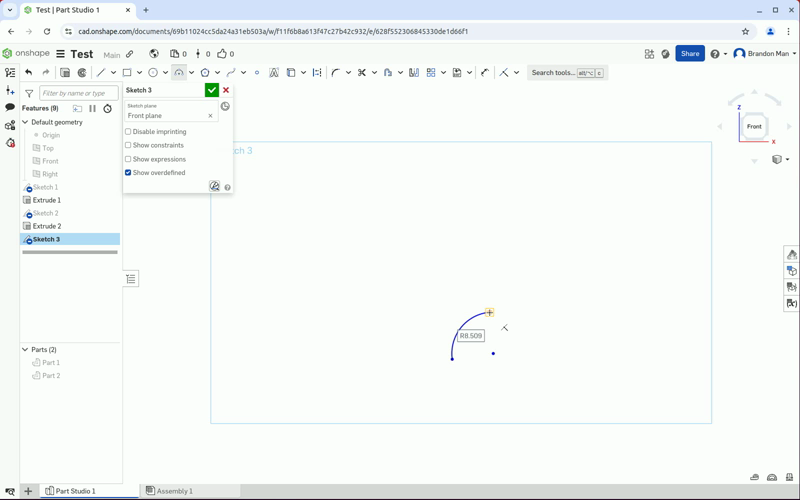
mouse_move(481, 256)
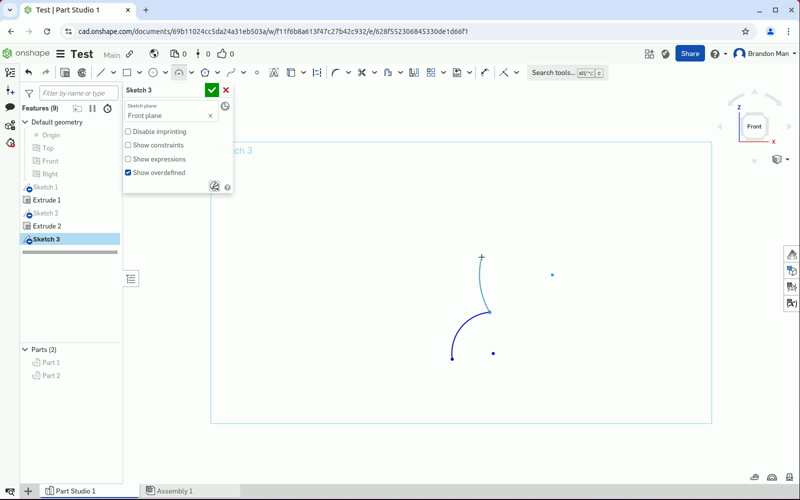
click(481, 256)
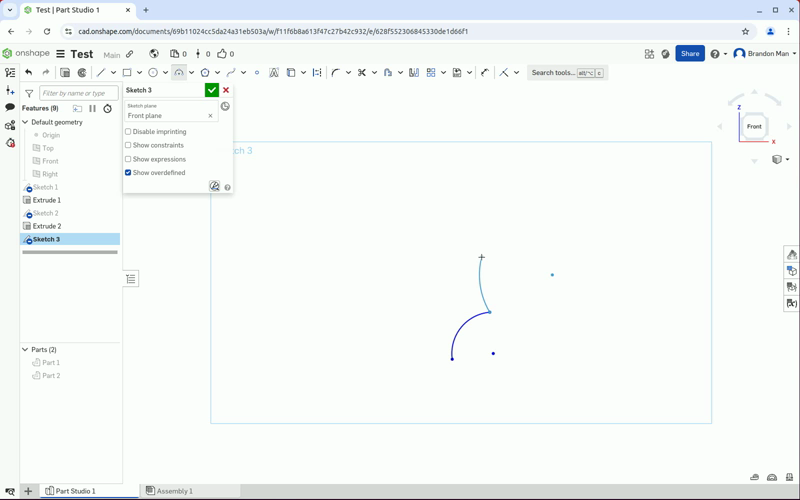
mouse_move(475, 285)
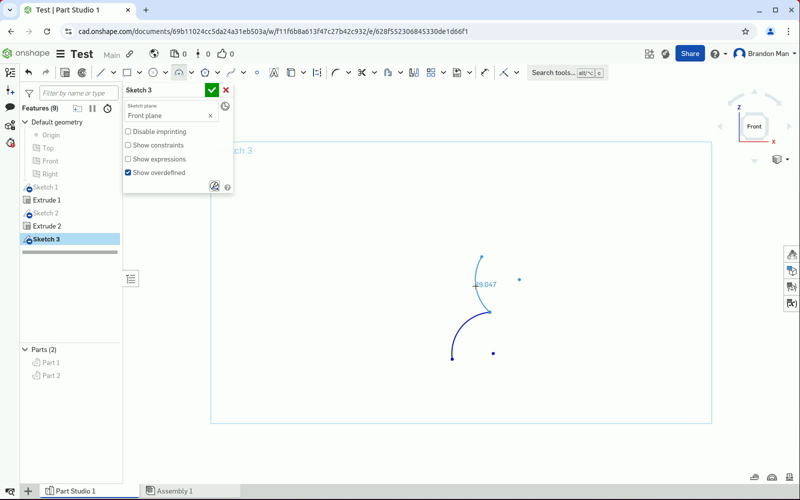
click(475, 285)
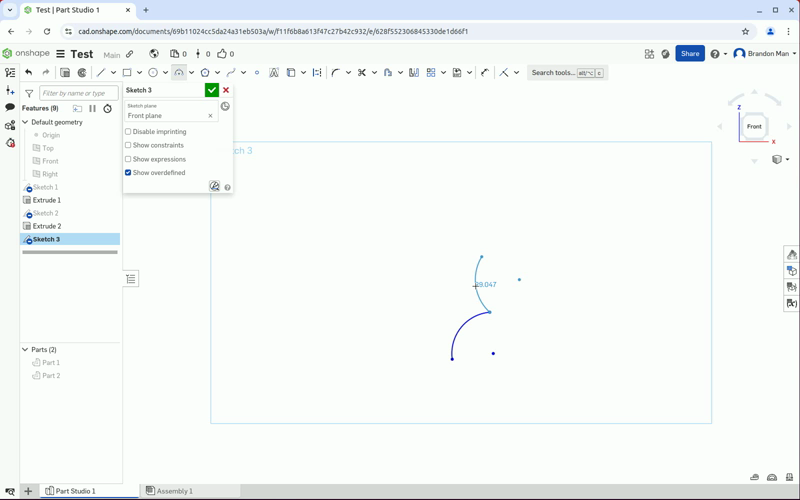
key_up(shift)
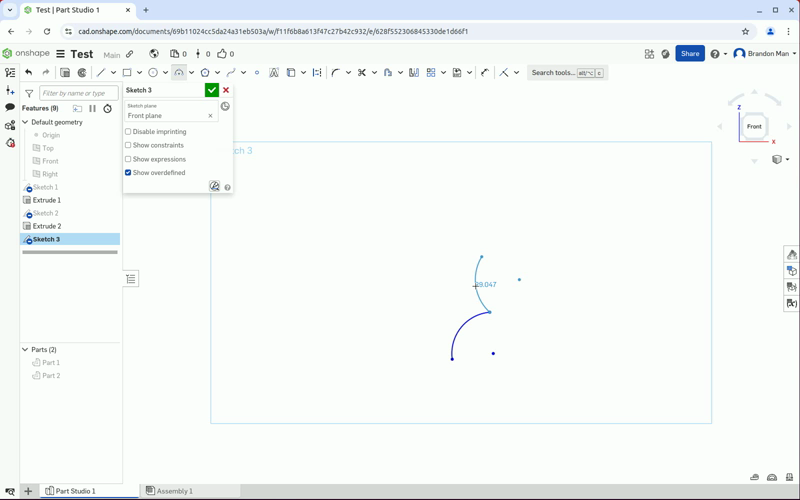
mouse_move(481, 256)
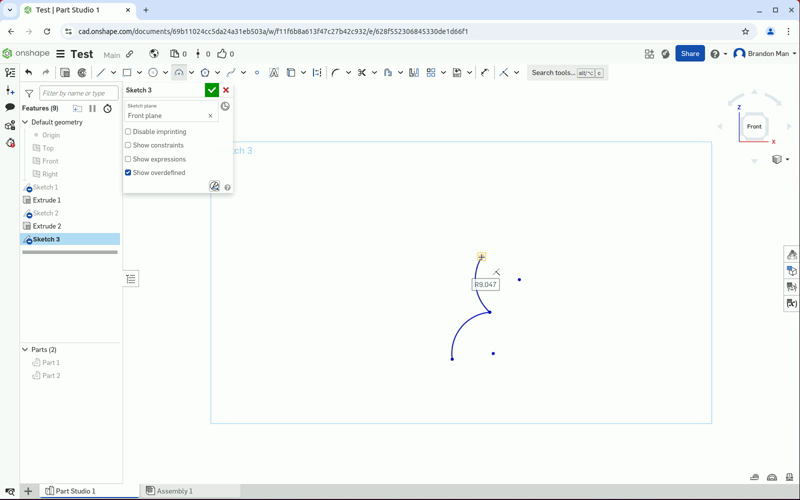
click(481, 256)
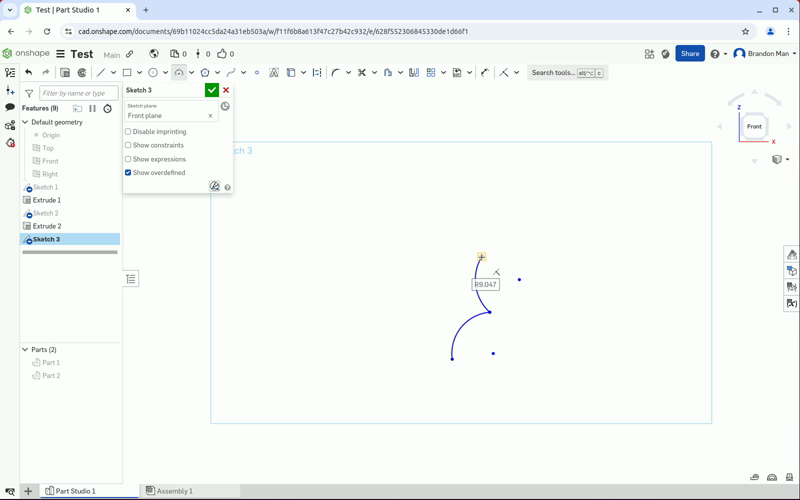
key_down(shift)
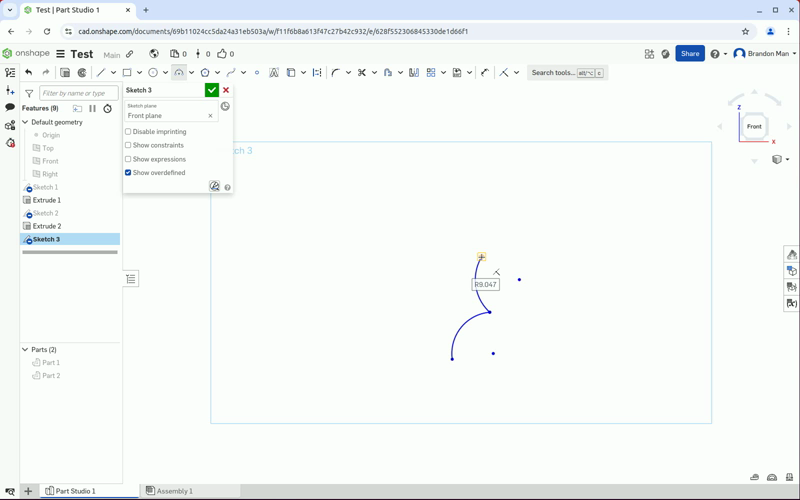
mouse_move(471, 250)
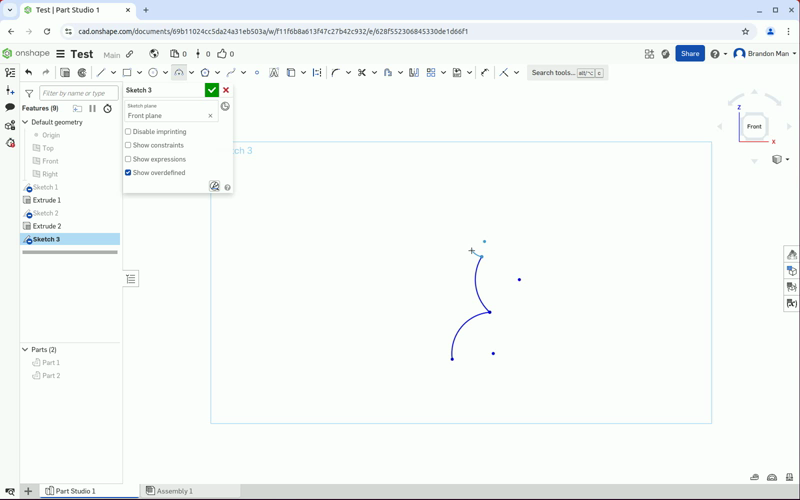
click(471, 250)
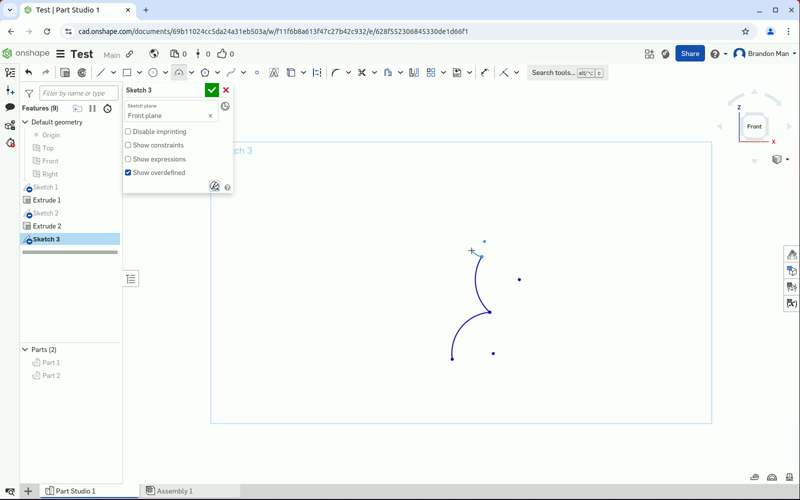
mouse_move(476, 253)
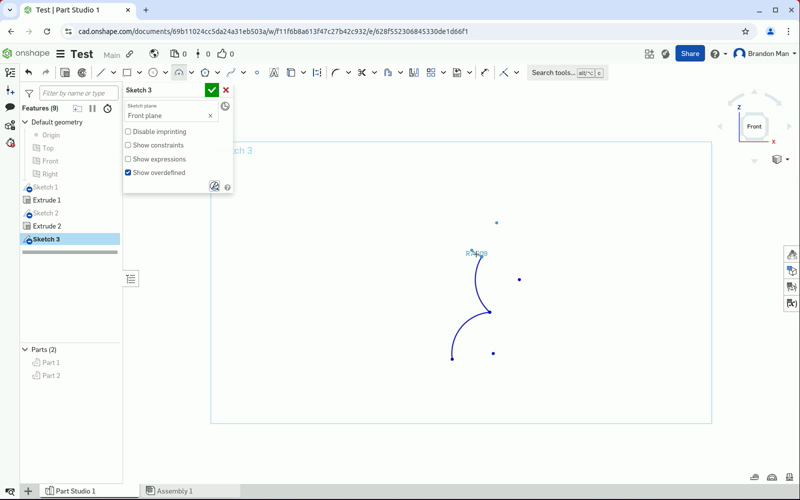
click(476, 253)
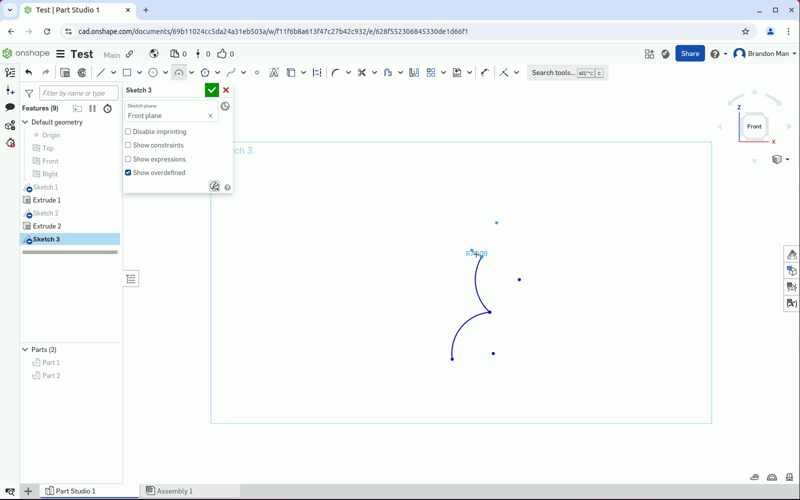
key_up(shift)
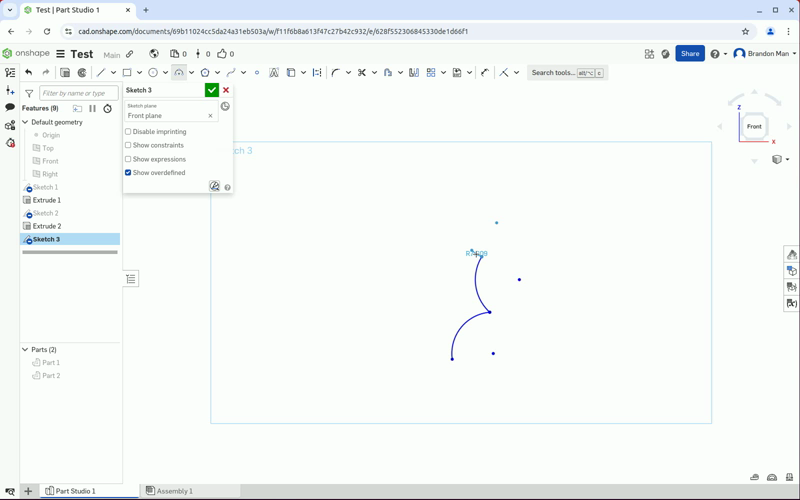
mouse_move(471, 250)
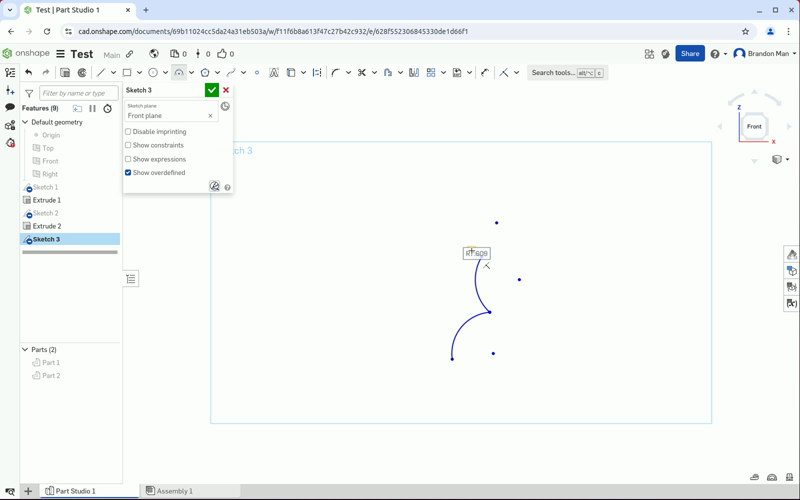
click(471, 250)
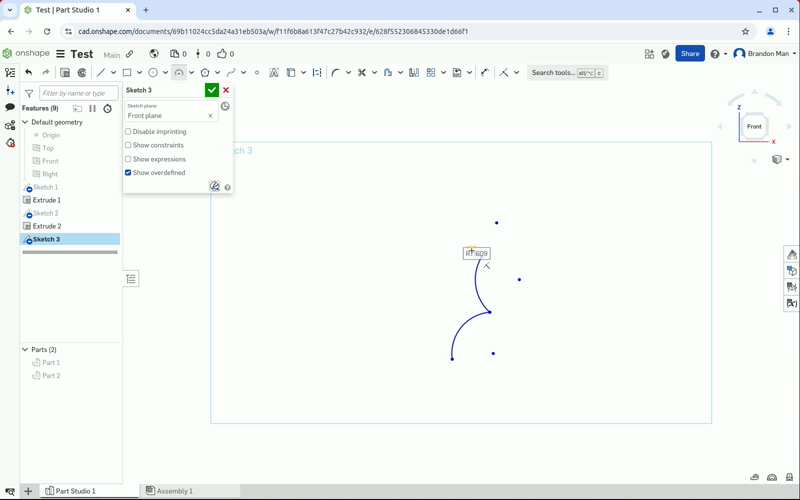
mouse_move(452, 359)
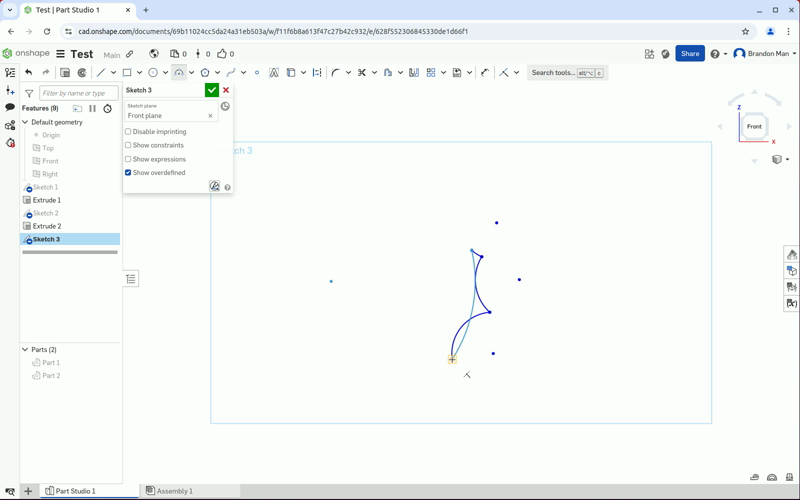
click(452, 359)
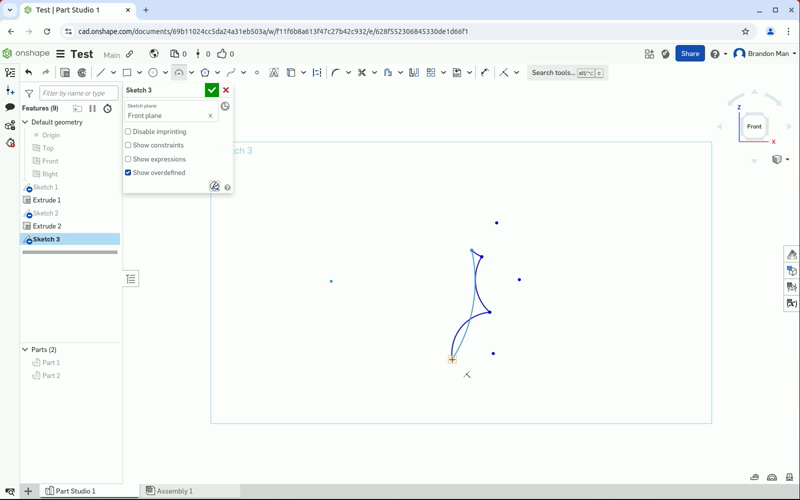
key_down(shift)
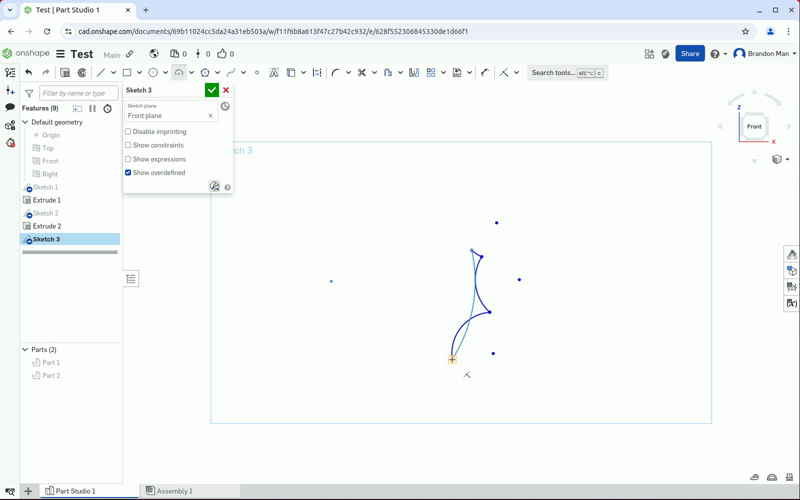
mouse_move(387, 291)
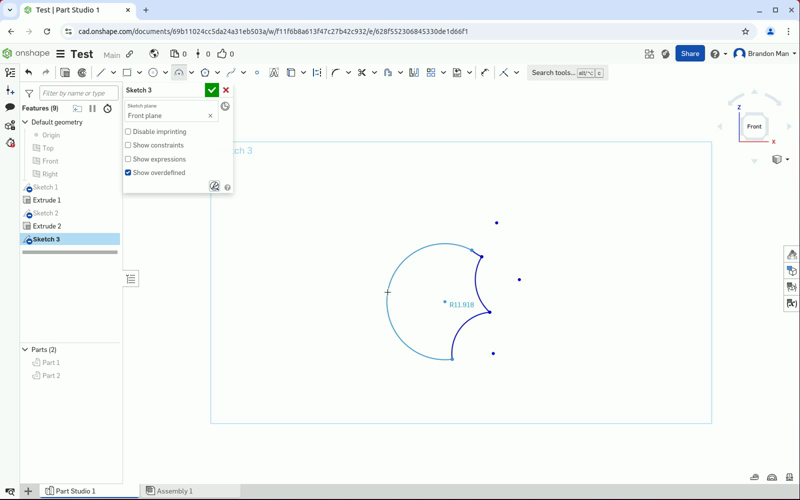
click(387, 291)
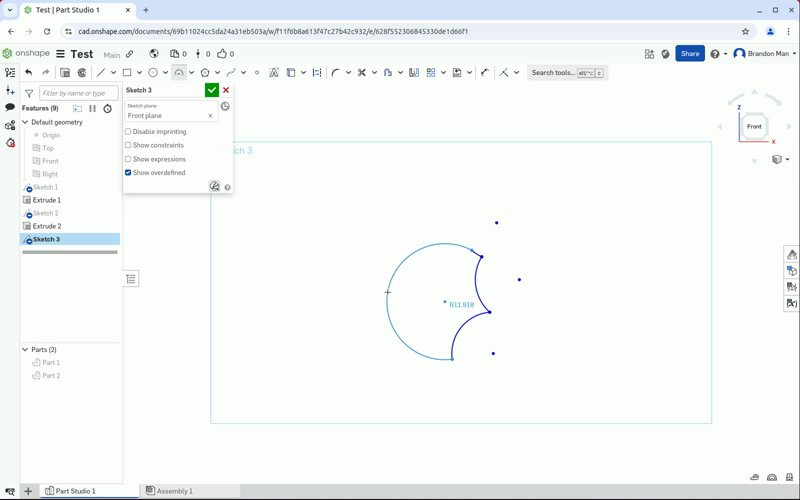
key_up(shift)
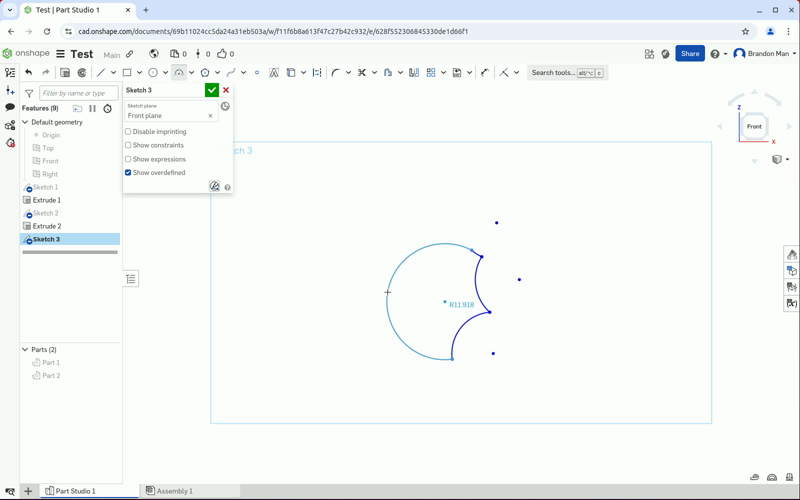
key(esc)
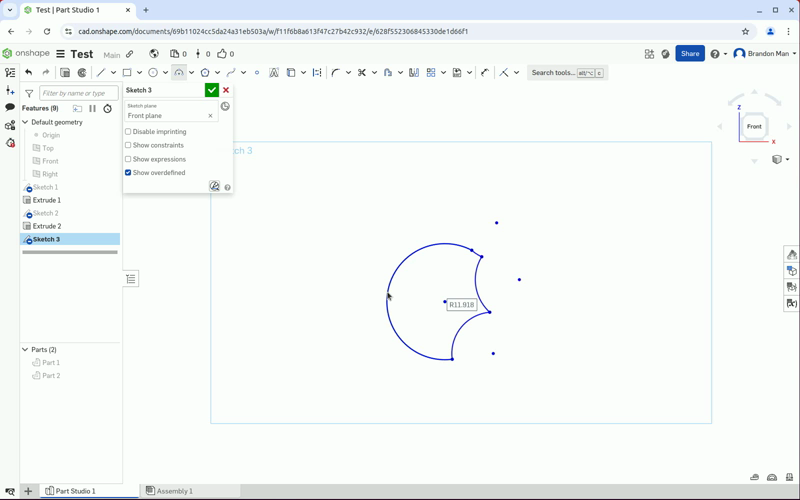
mouse_move(437, 285)
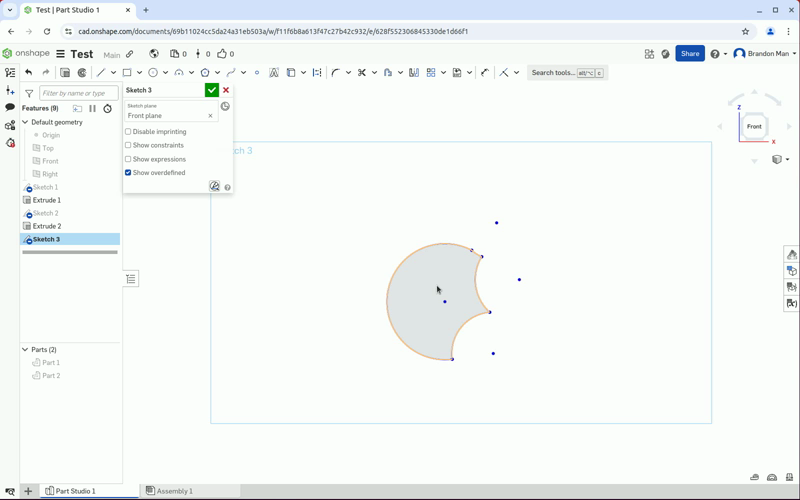
click(437, 285)
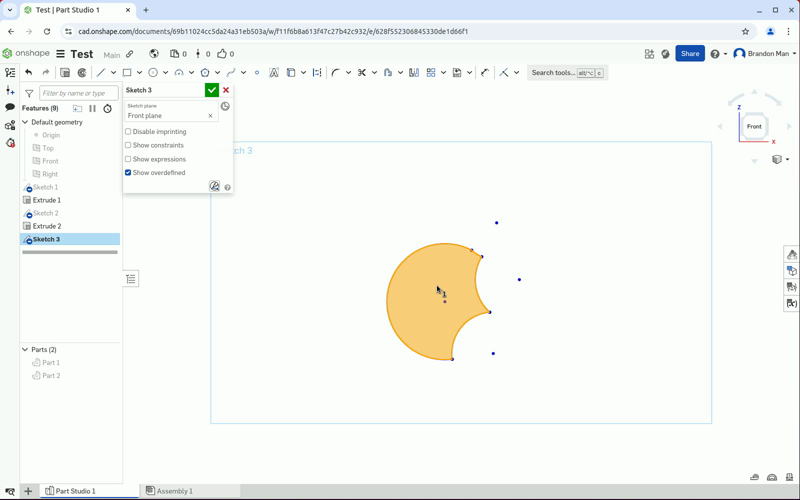
mouse_move(73, 352)
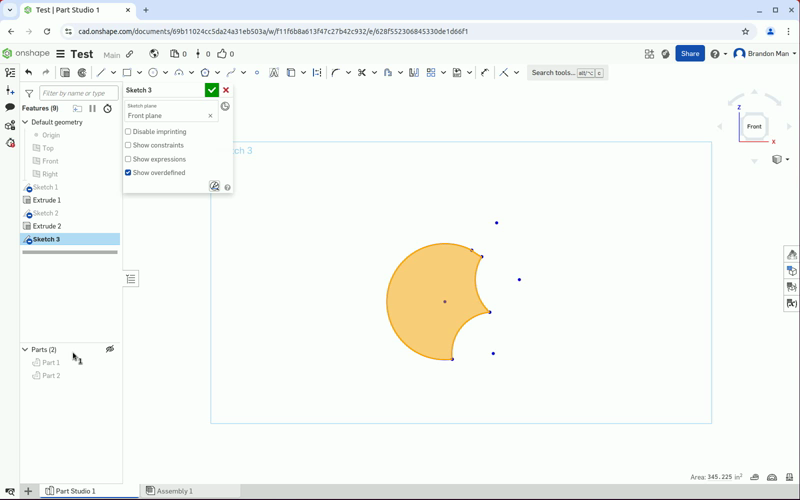
key(shift+y)
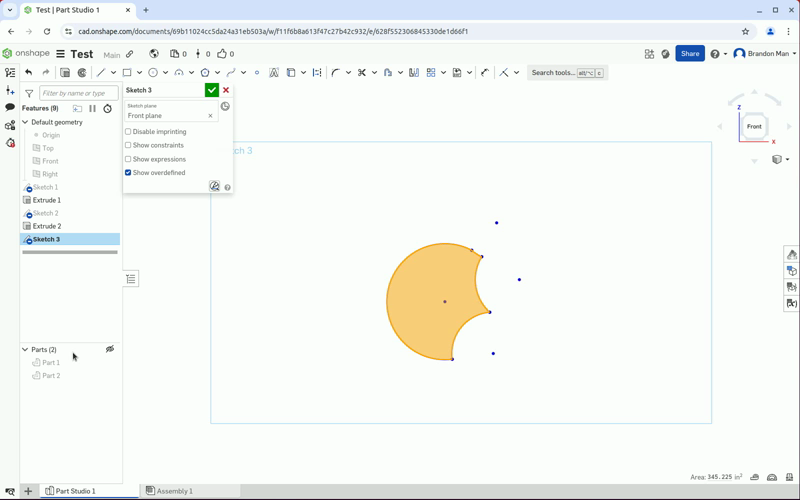
key(shift+e)
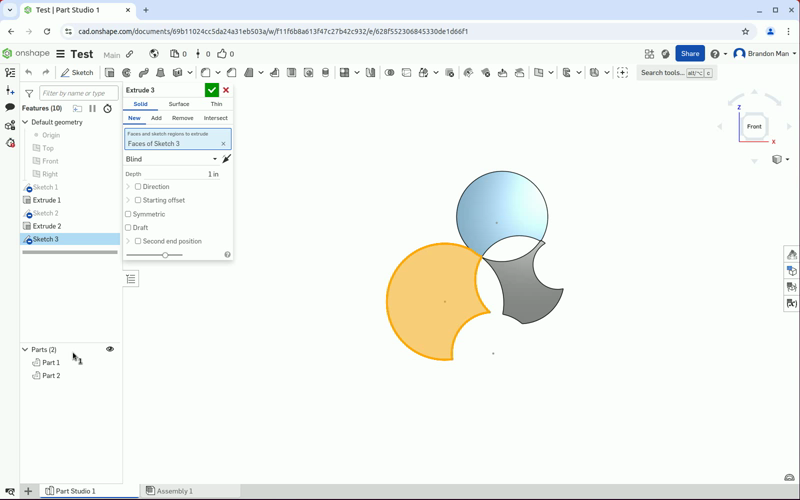
mouse_move(143, 106)
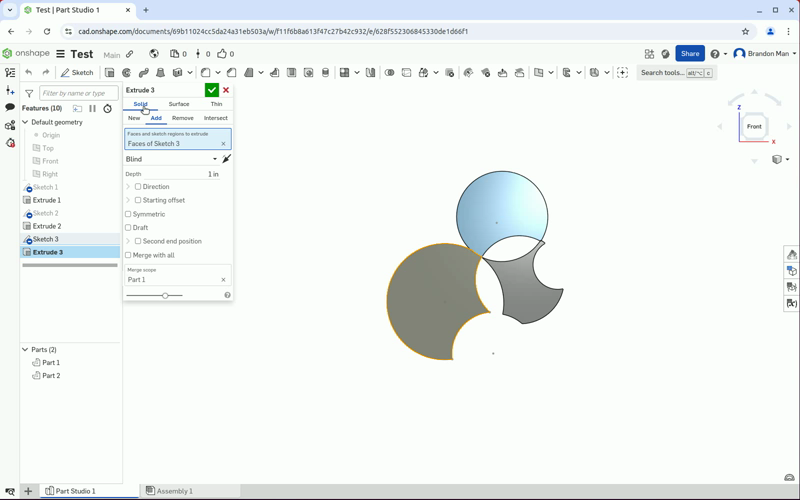
click(143, 106)
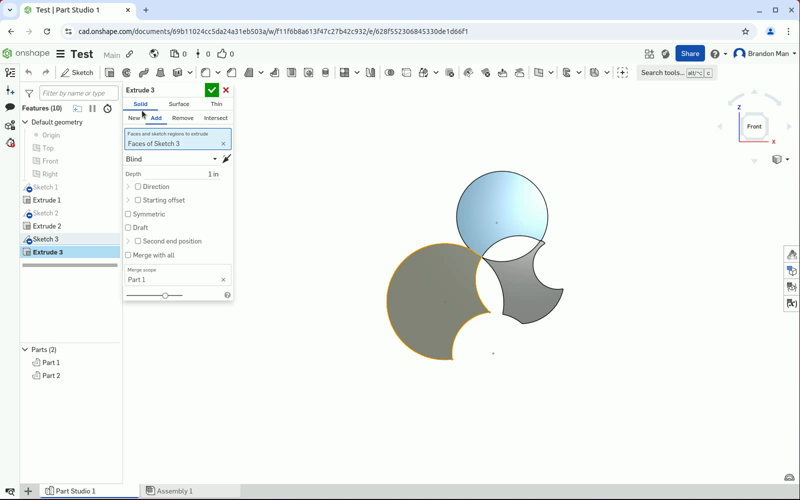
mouse_move(137, 120)
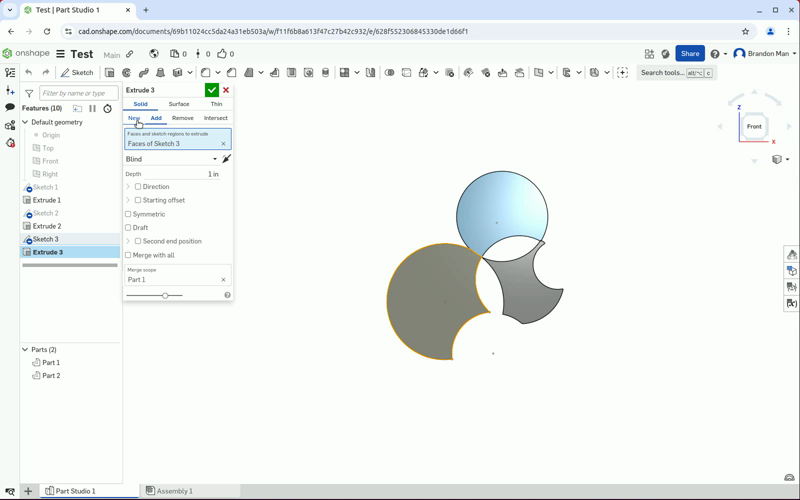
click(137, 120)
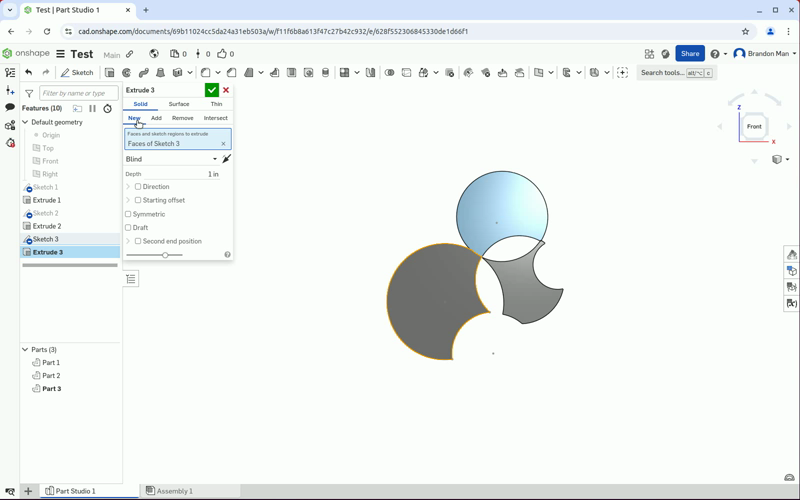
key(tab, 4)
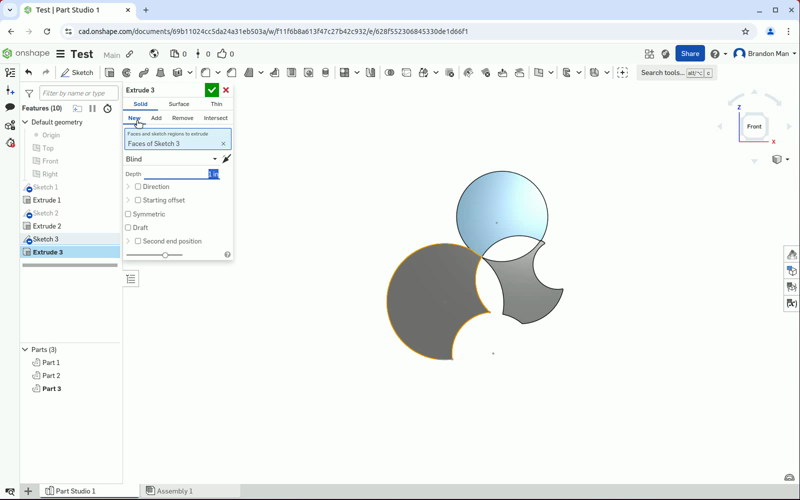
text(9.869)
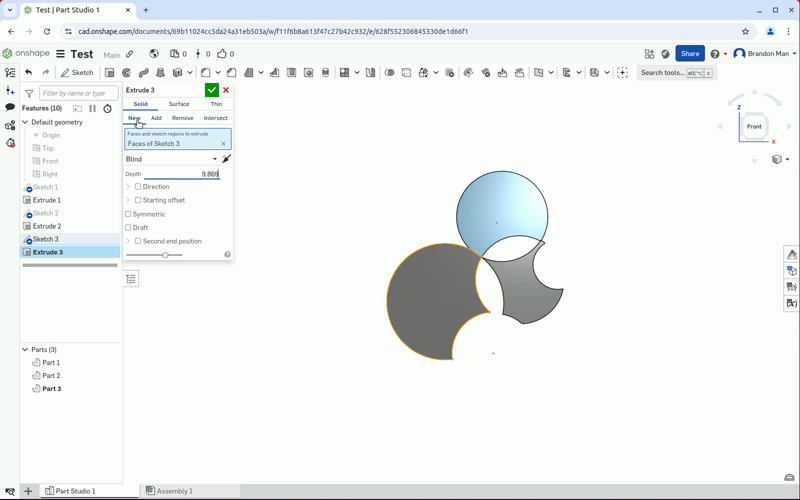
key(enter)
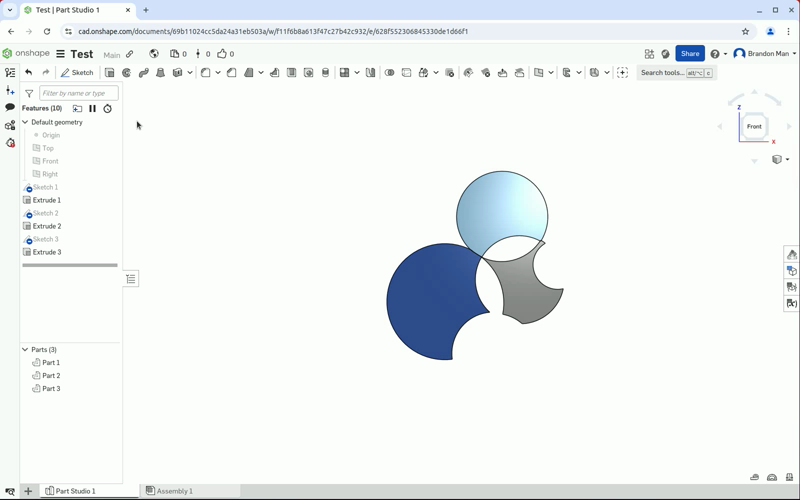
key(shift+h)
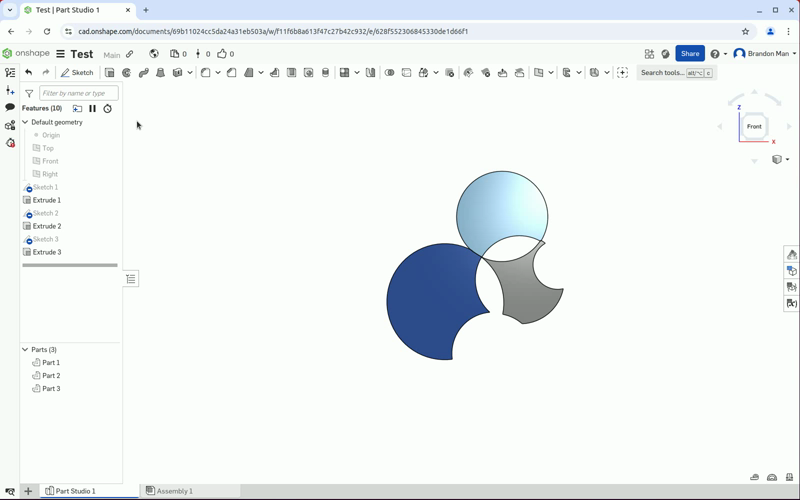
key(shift+h)
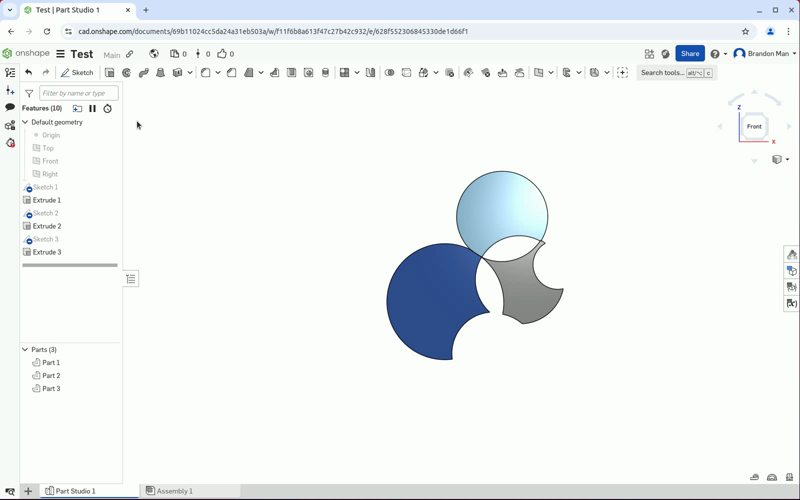
mouse_move(73, 189)
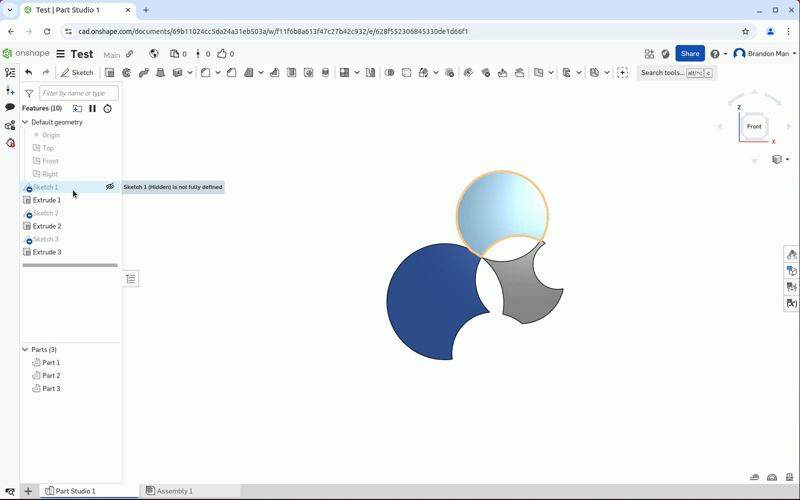
click(73, 189)
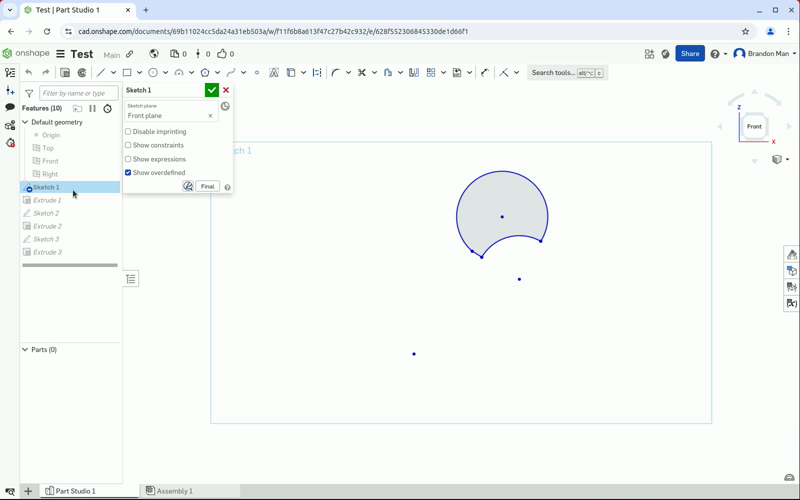
mouse_move(229, 92)
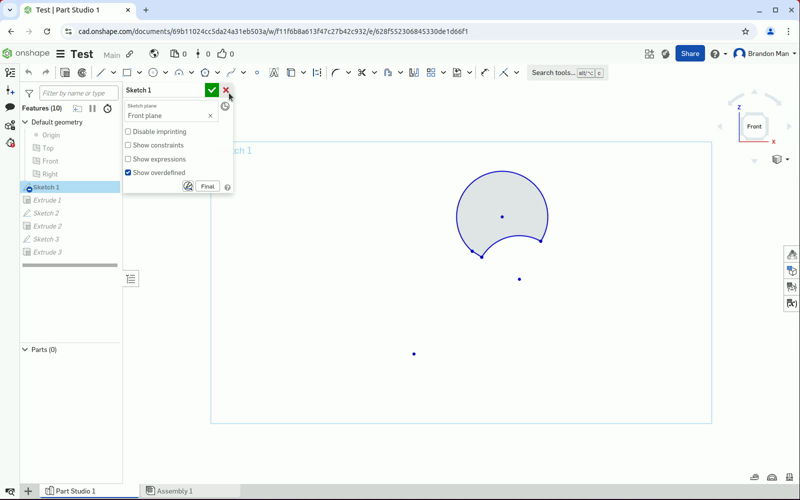
click(229, 92)
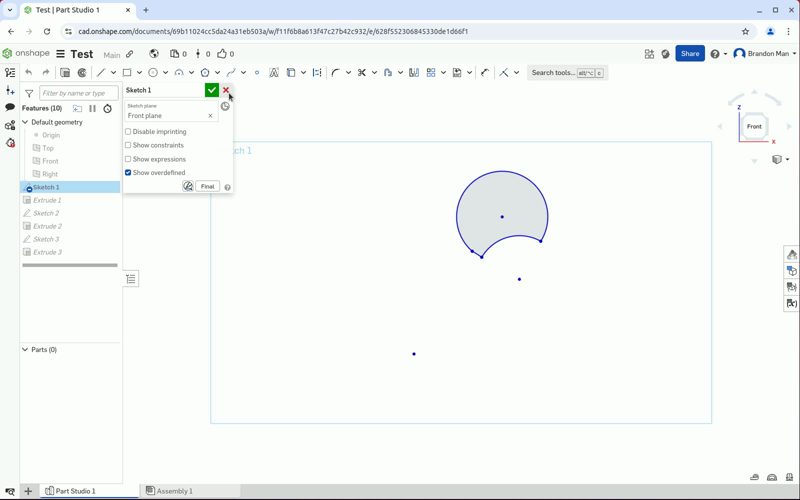
key(shift+s)
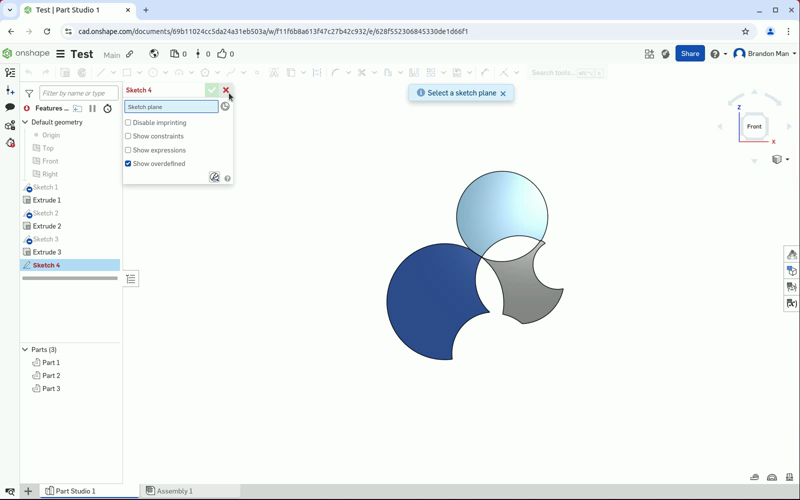
mouse_move(73, 163)
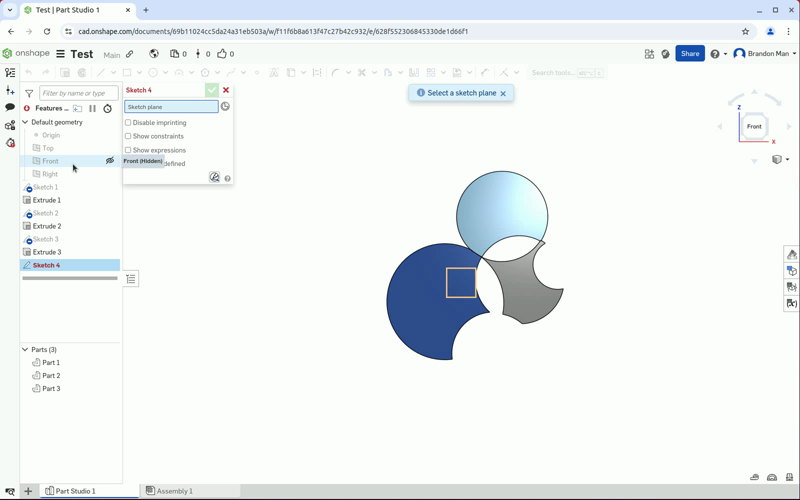
click(73, 163)
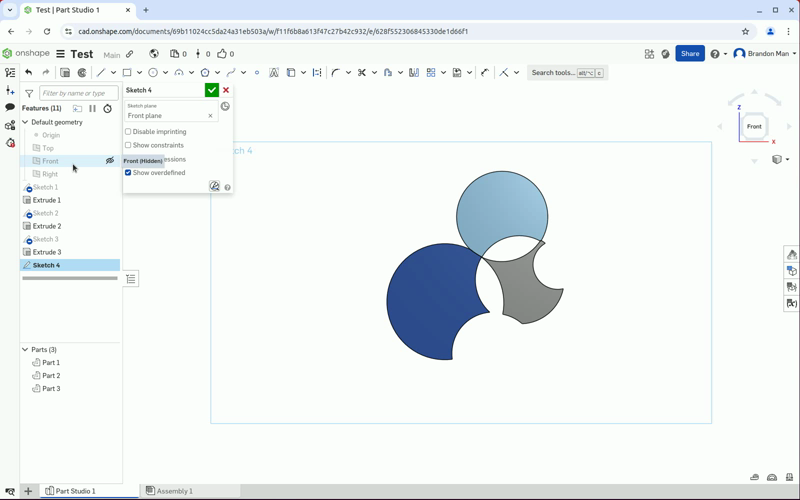
mouse_move(73, 352)
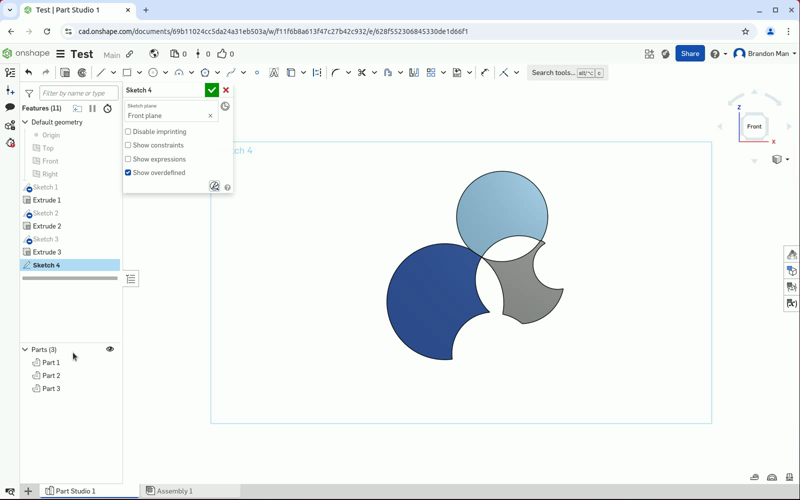
key(y)
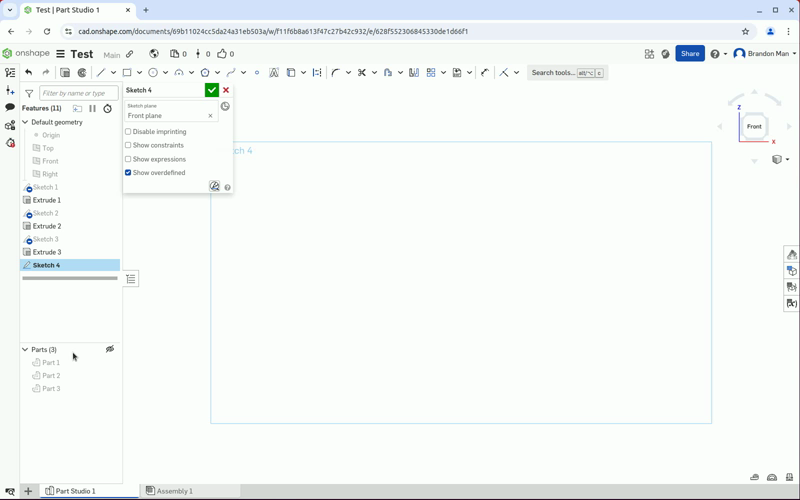
key(a)
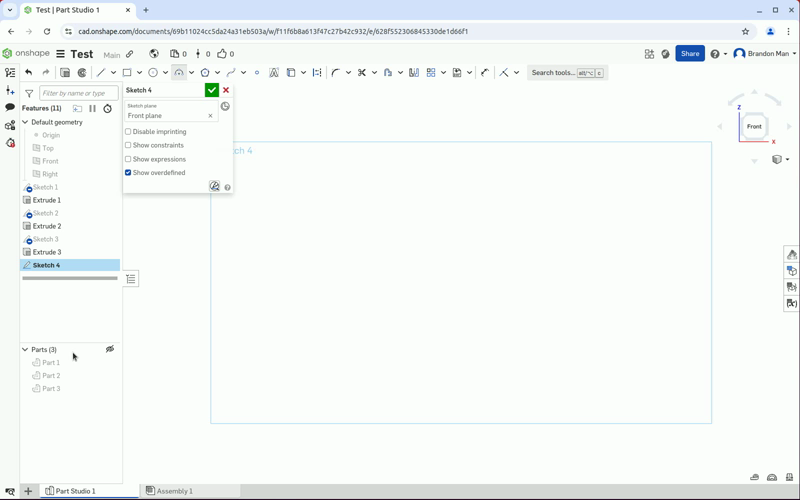
key_down(shift)
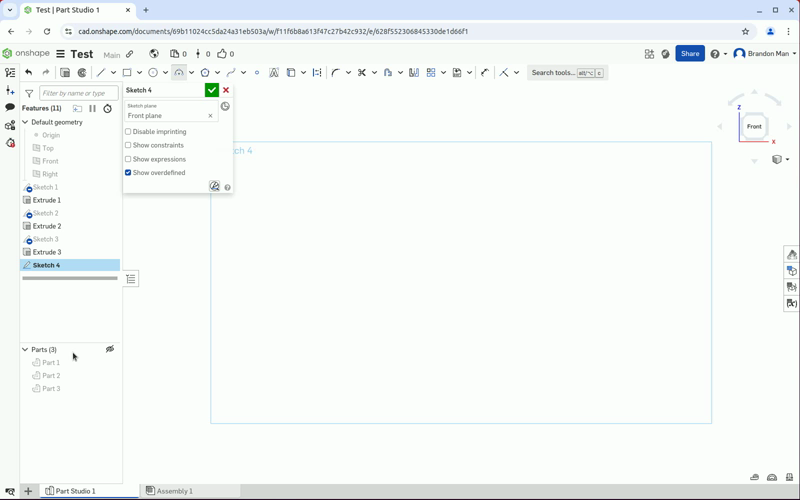
mouse_move(452, 359)
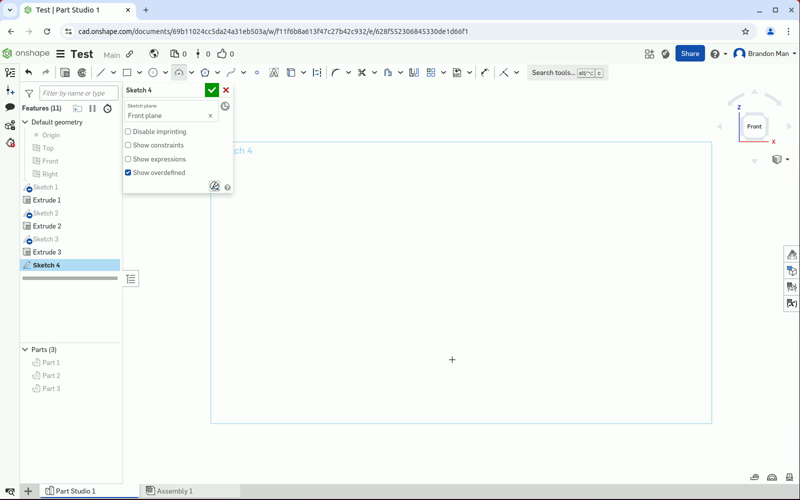
click(452, 359)
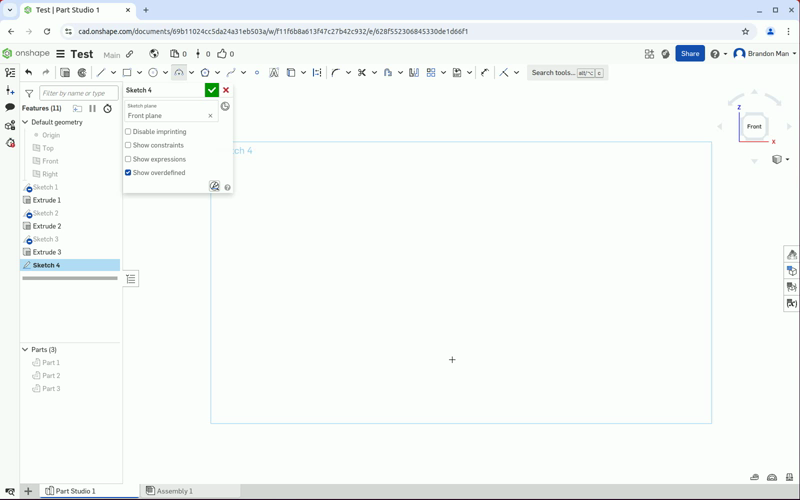
key_up(shift)
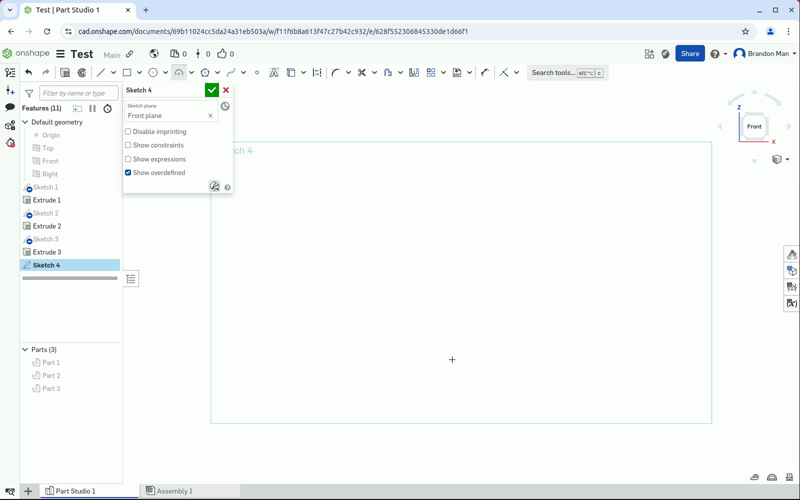
key_down(shift)
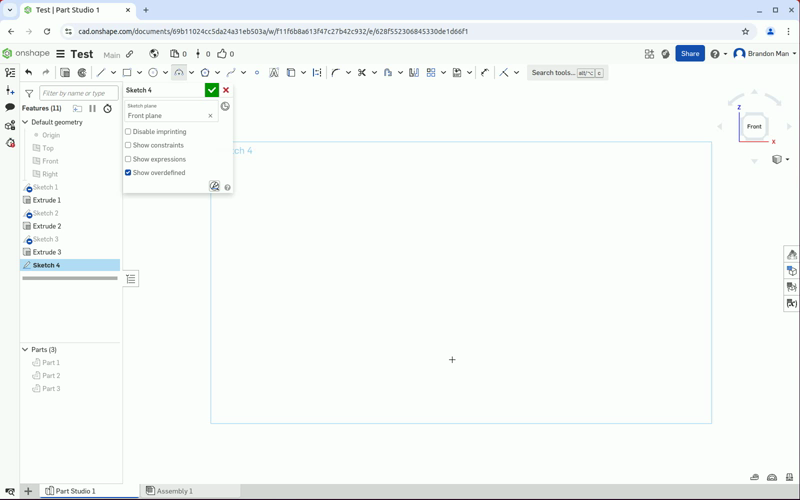
mouse_move(521, 322)
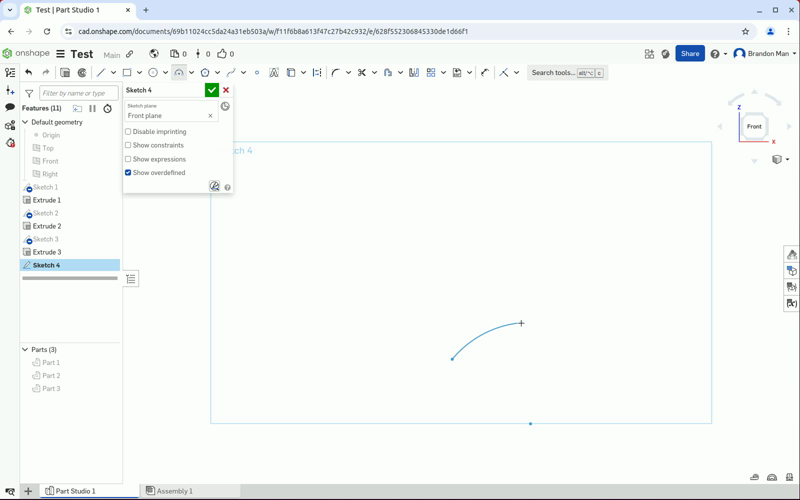
click(521, 322)
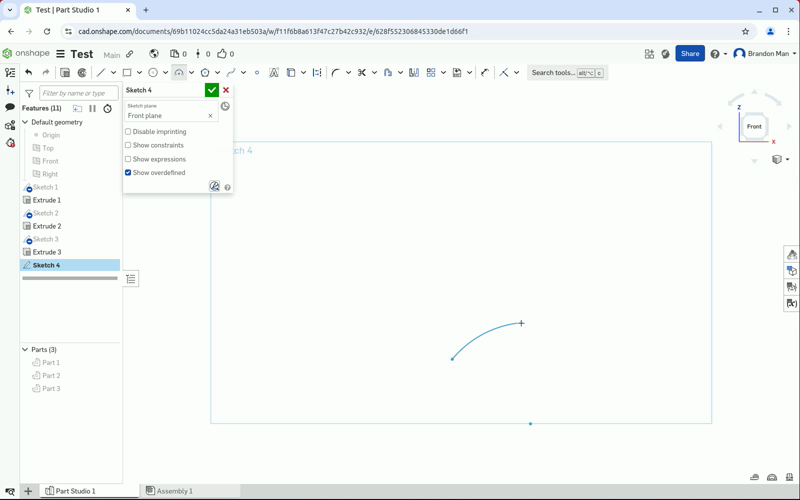
mouse_move(513, 390)
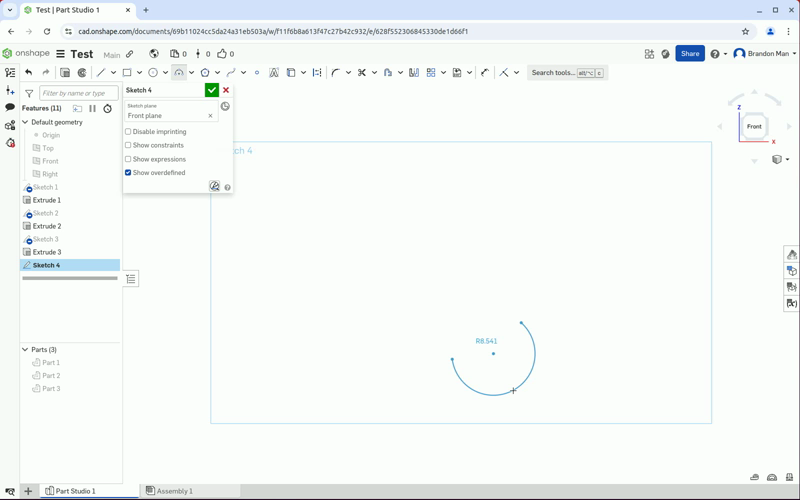
click(513, 390)
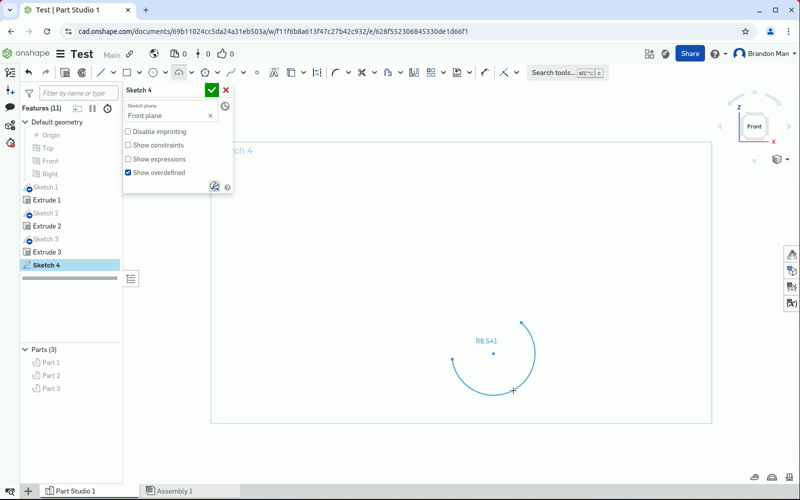
key_up(shift)
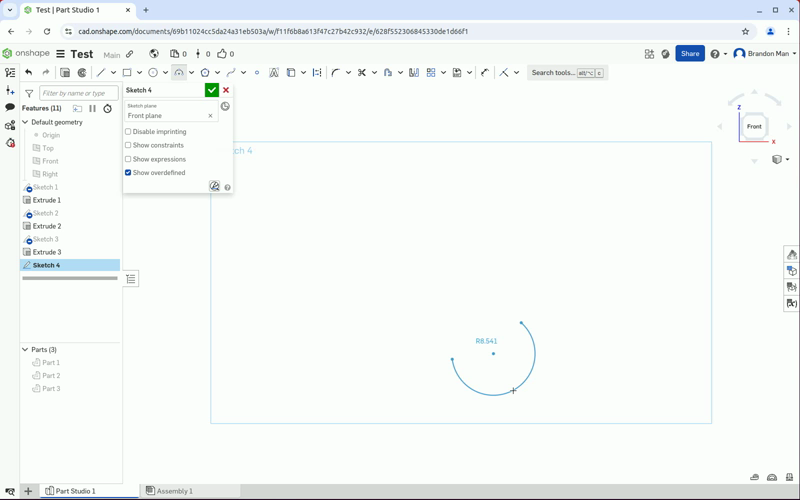
mouse_move(521, 322)
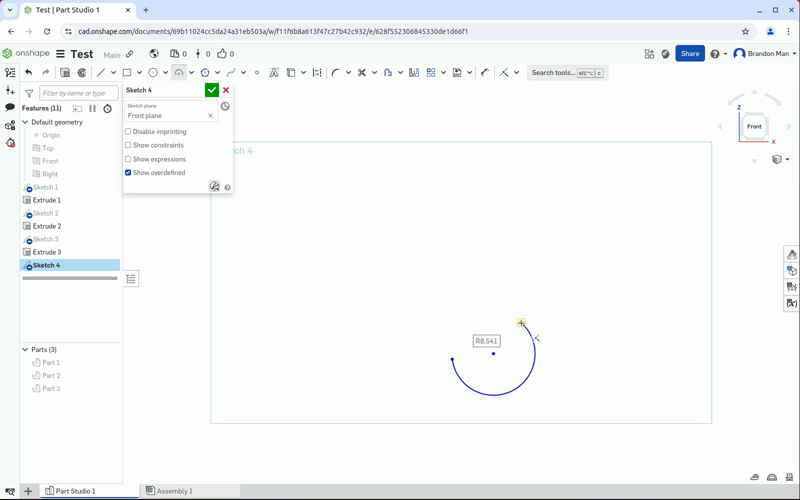
click(521, 322)
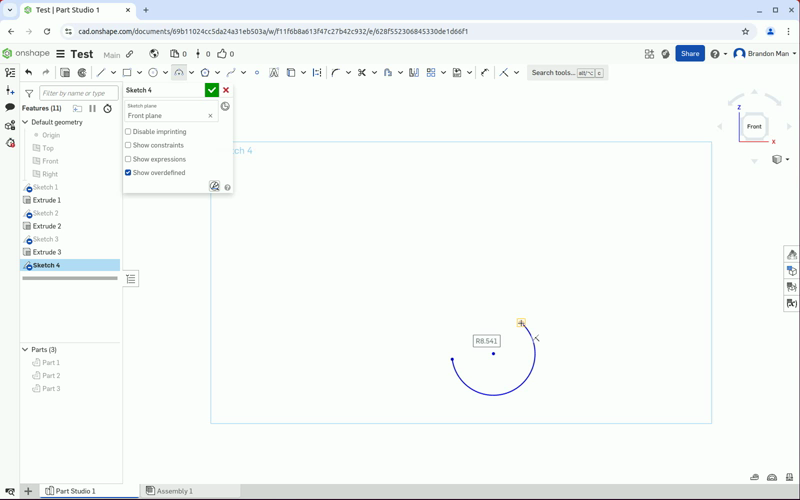
key_down(shift)
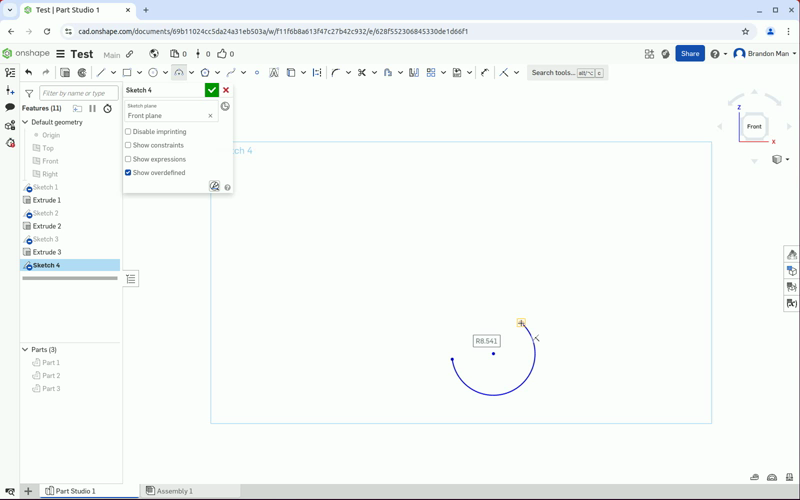
mouse_move(501, 318)
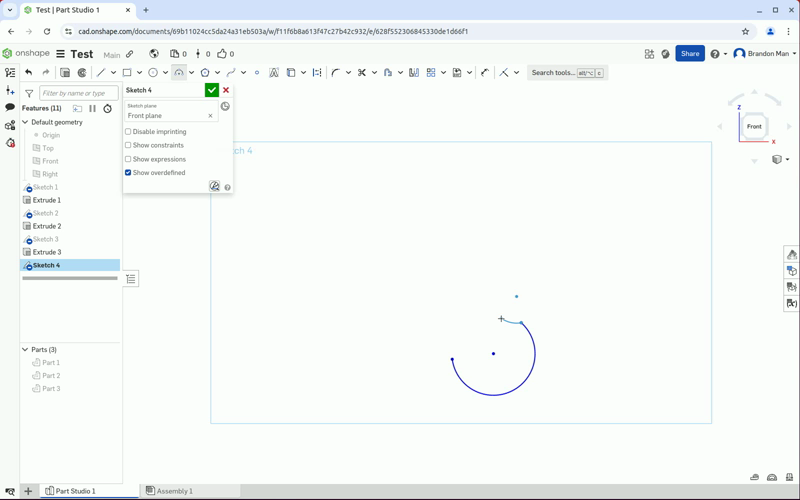
click(501, 318)
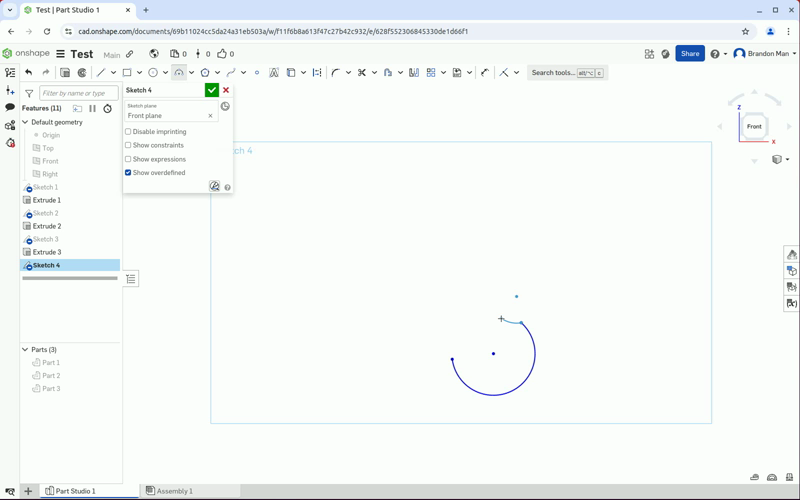
mouse_move(510, 321)
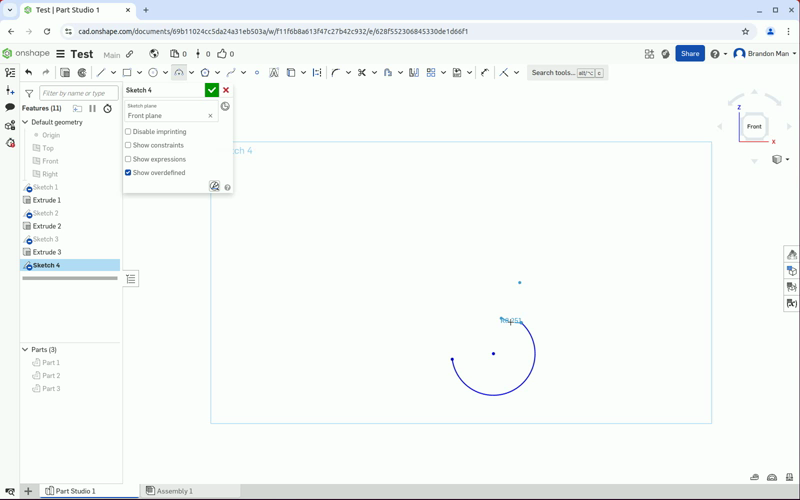
click(510, 321)
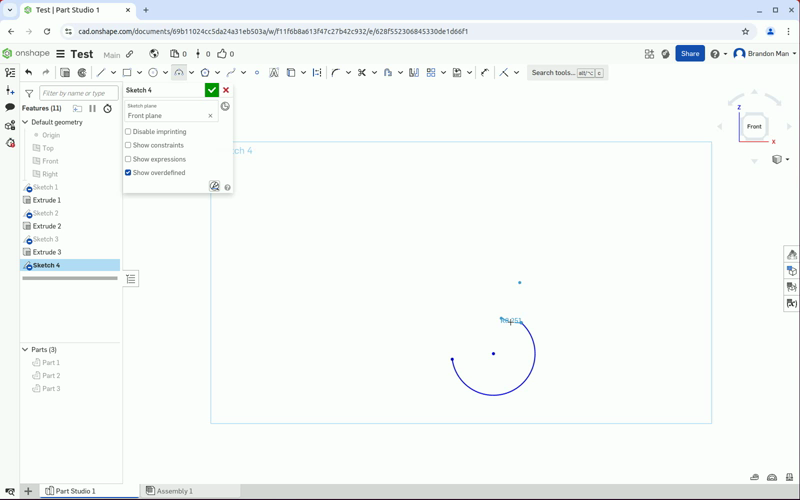
key_up(shift)
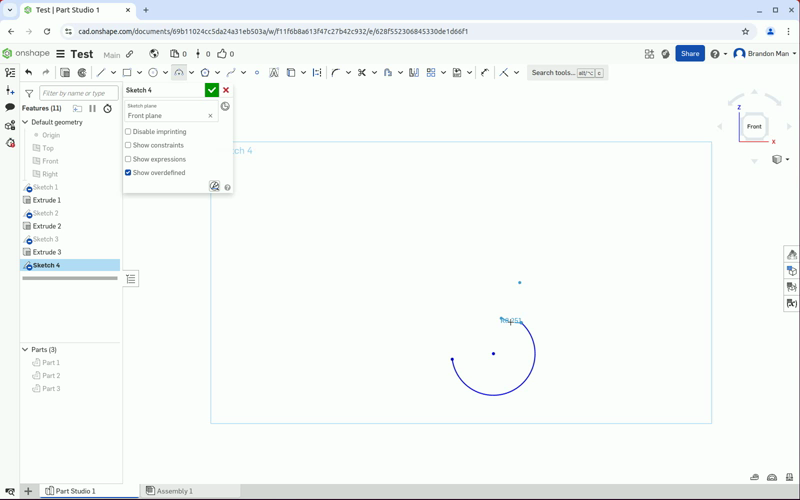
mouse_move(501, 318)
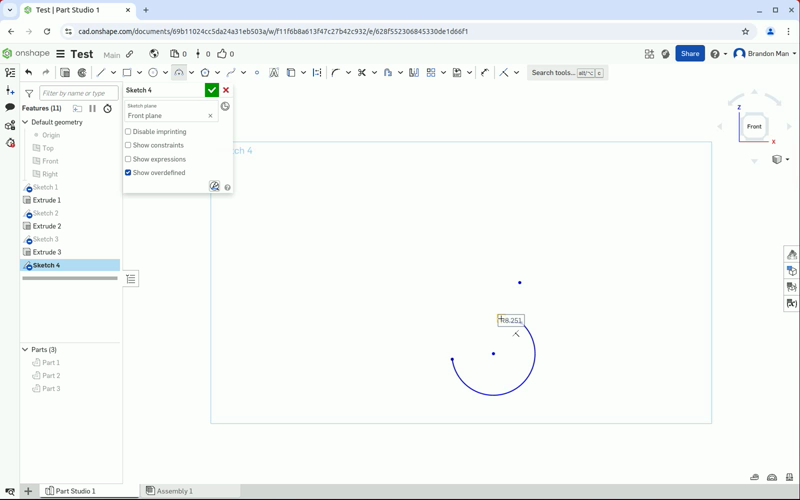
click(501, 318)
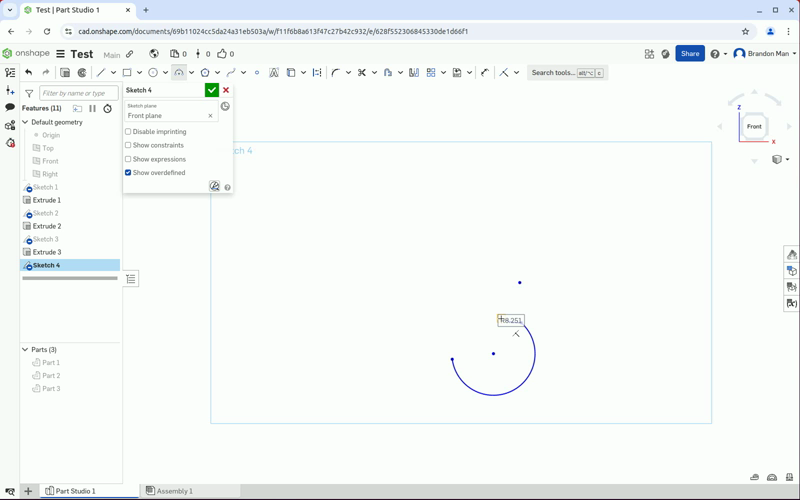
mouse_move(452, 359)
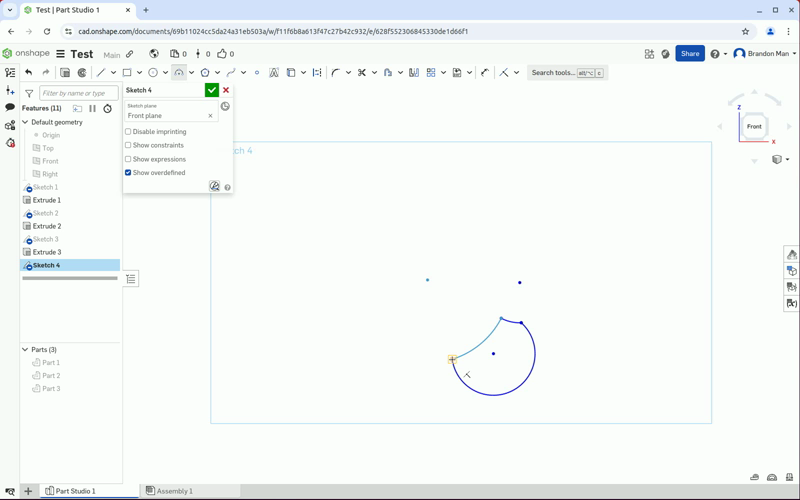
click(452, 359)
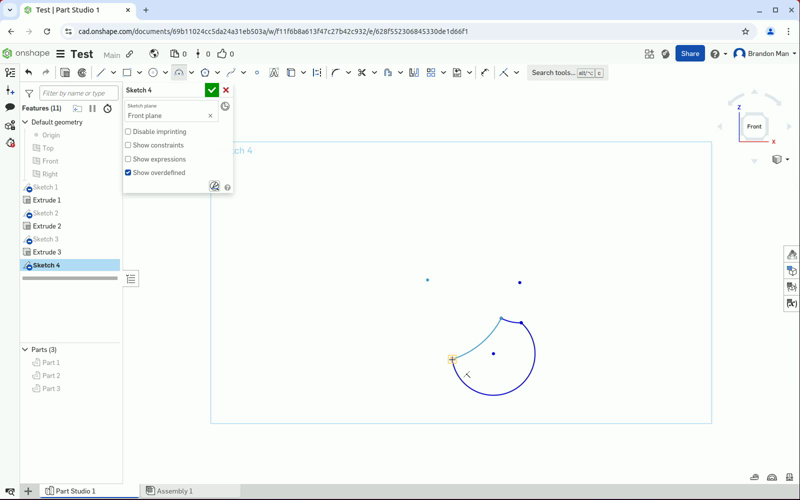
key_down(shift)
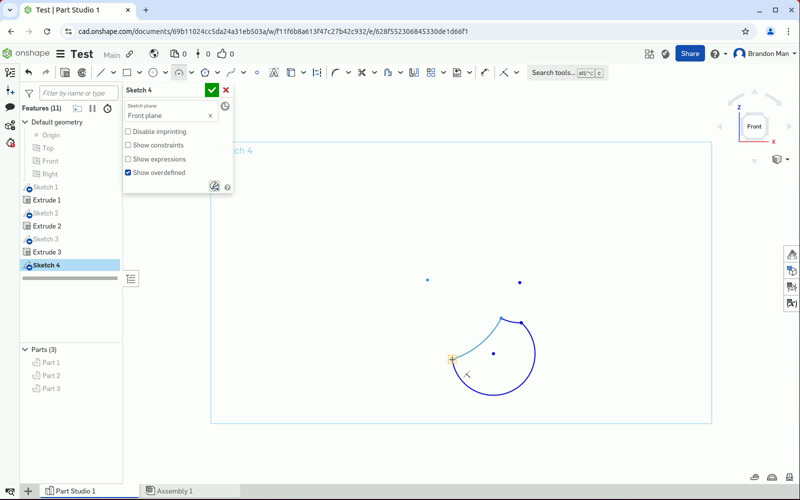
mouse_move(483, 345)
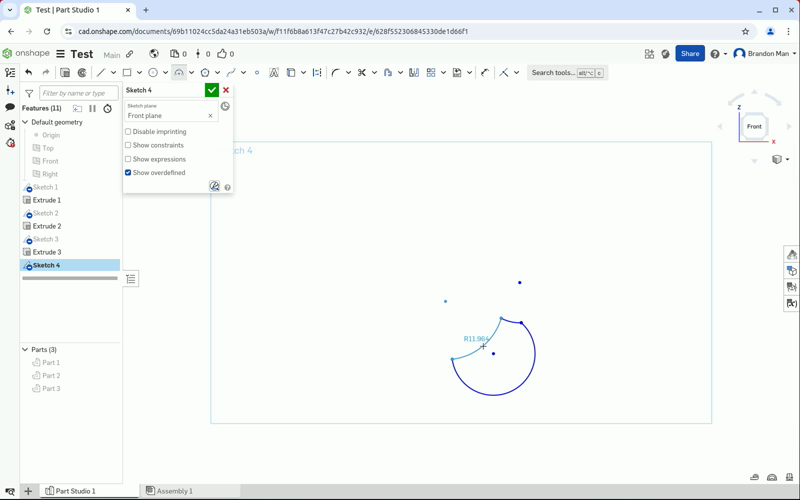
click(483, 345)
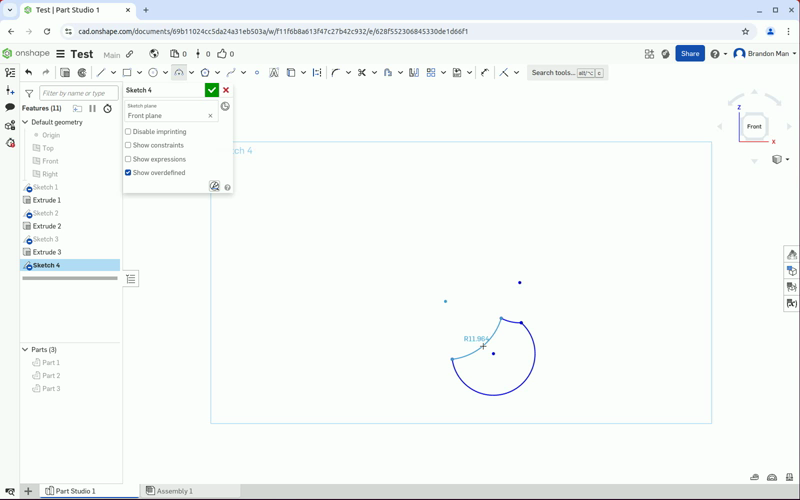
key_up(shift)
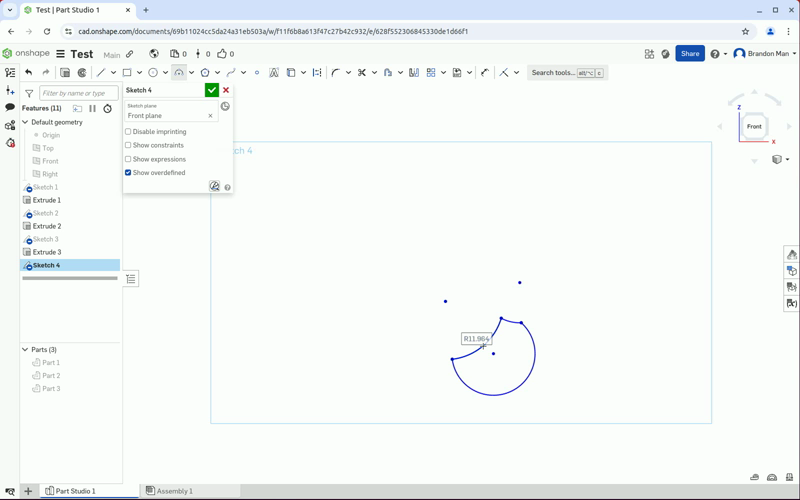
key(esc)
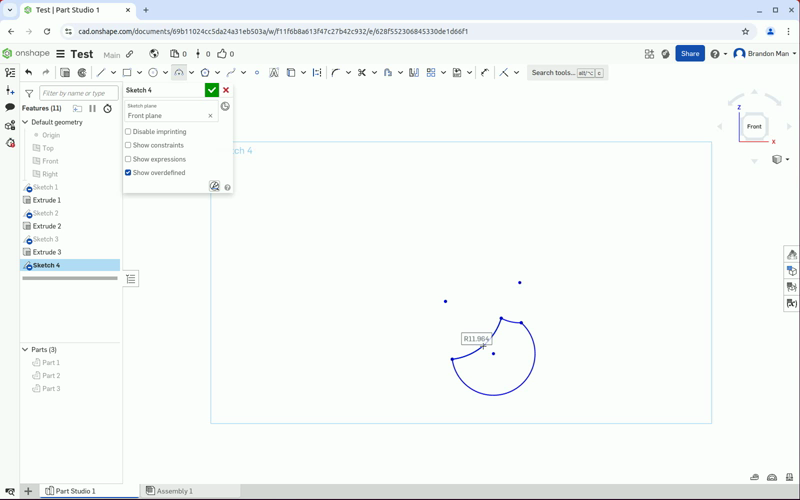
mouse_move(496, 364)
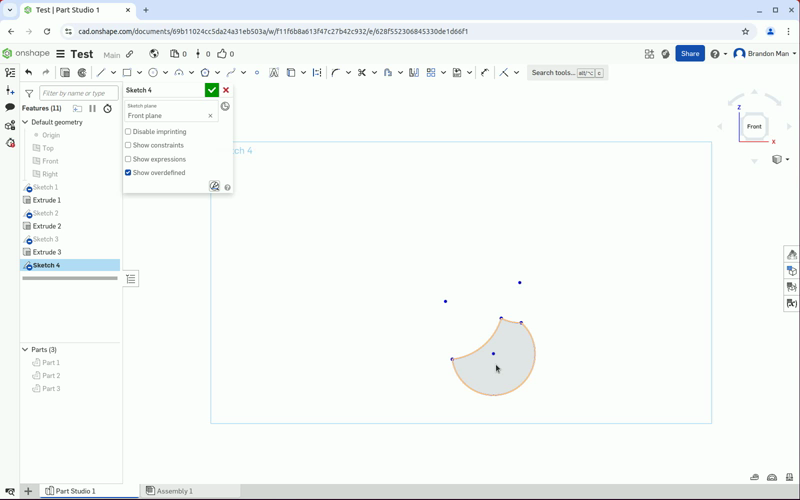
click(496, 364)
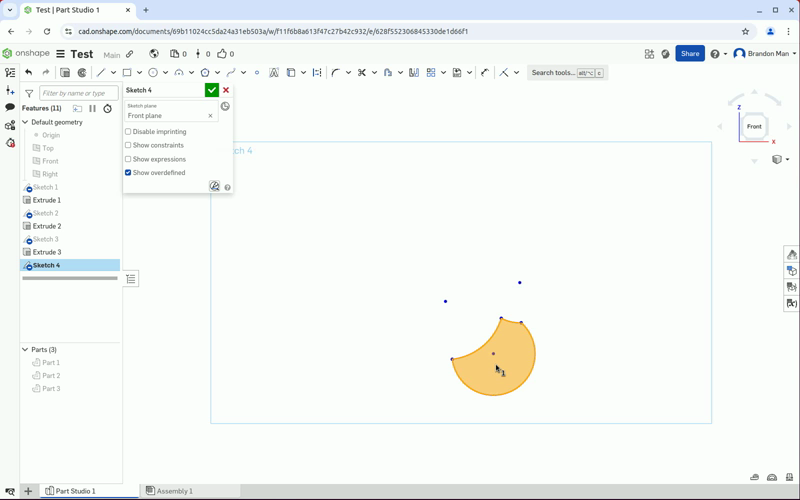
mouse_move(73, 352)
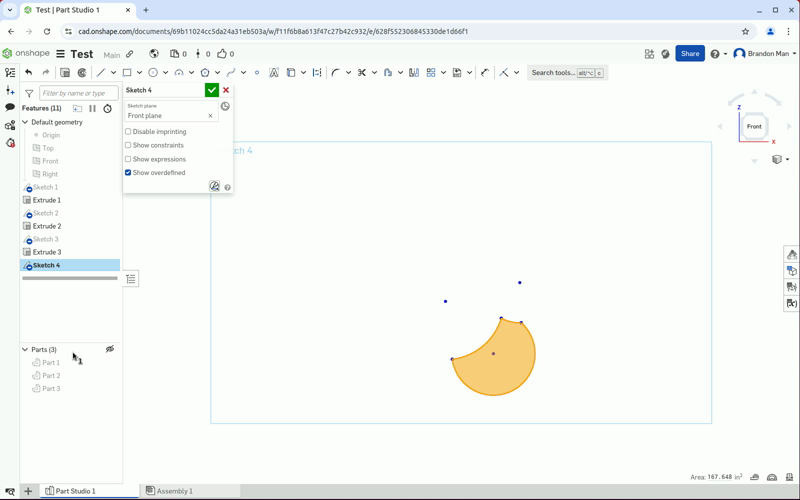
key(shift+y)
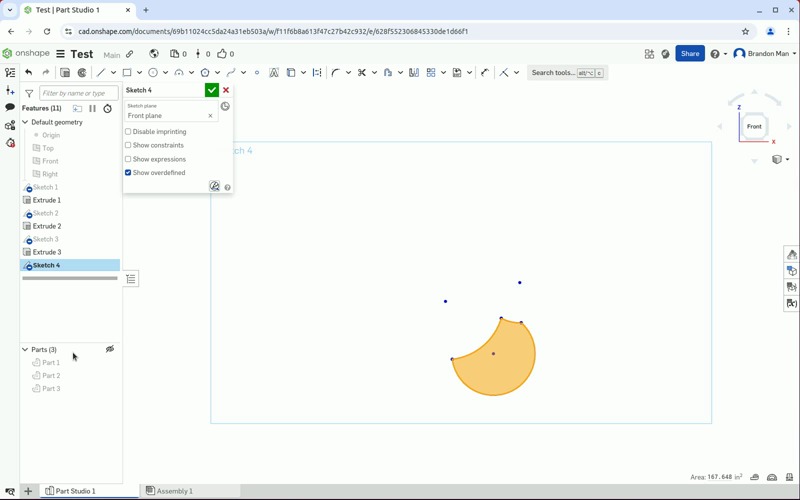
key(shift+e)
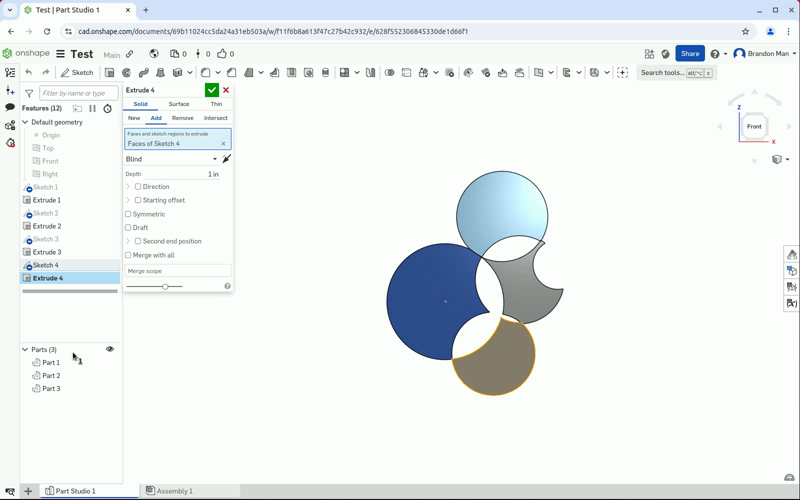
mouse_move(143, 106)
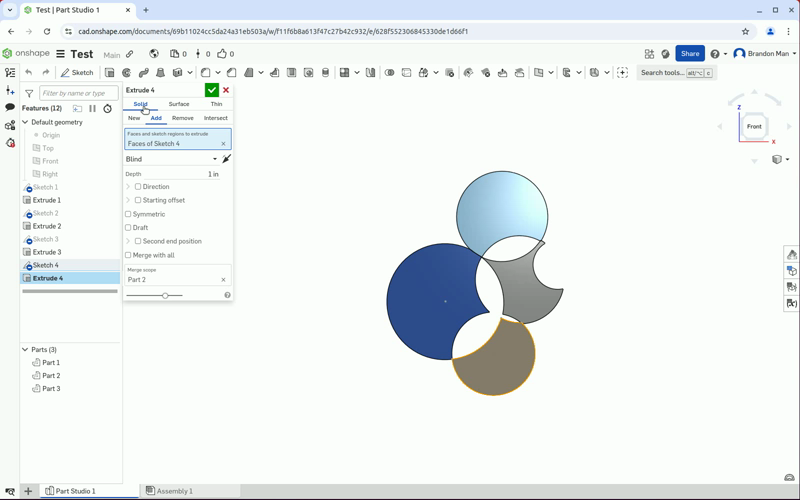
click(143, 106)
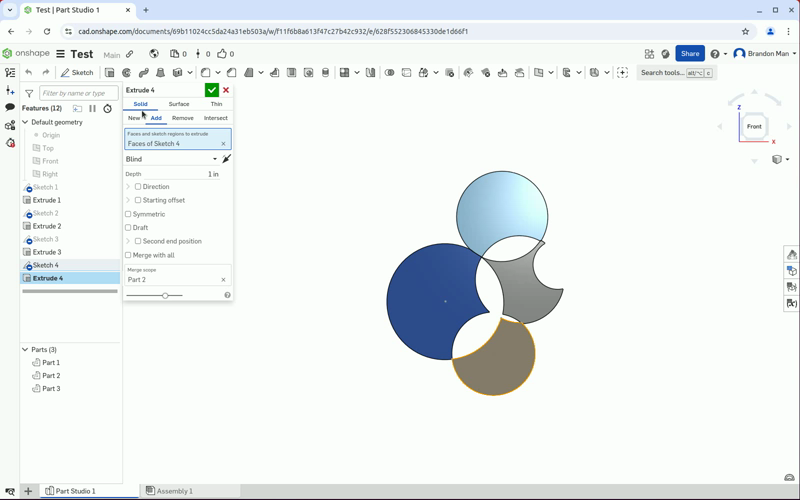
mouse_move(137, 120)
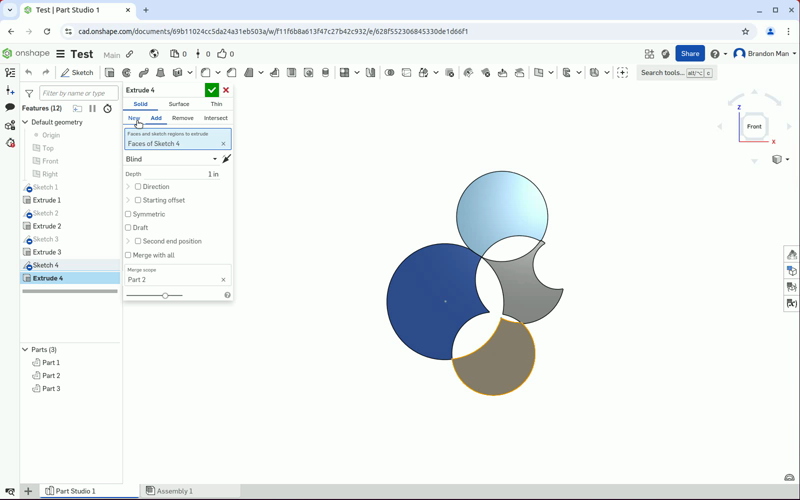
click(137, 120)
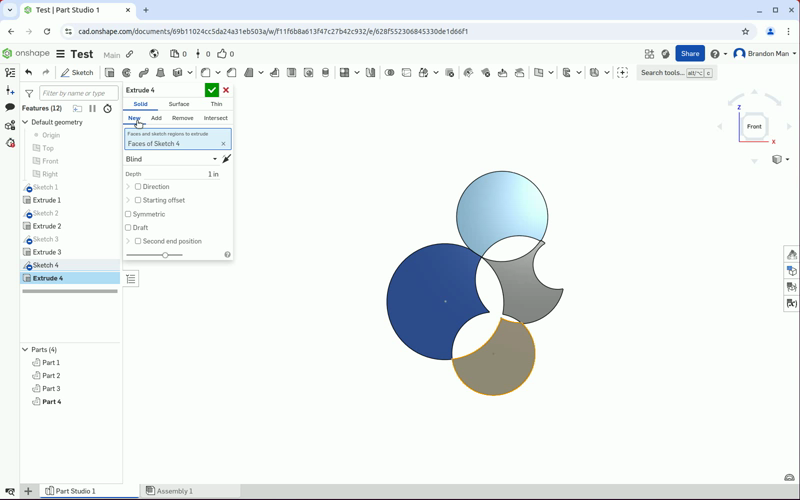
key(tab, 4)
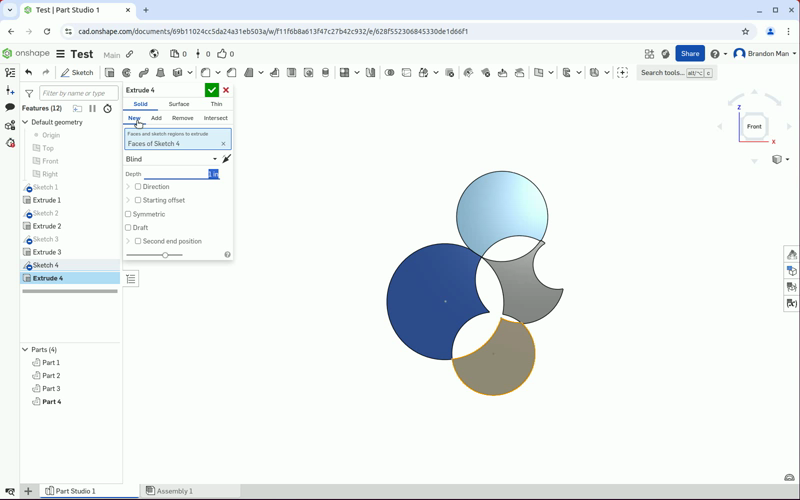
text(9.869)
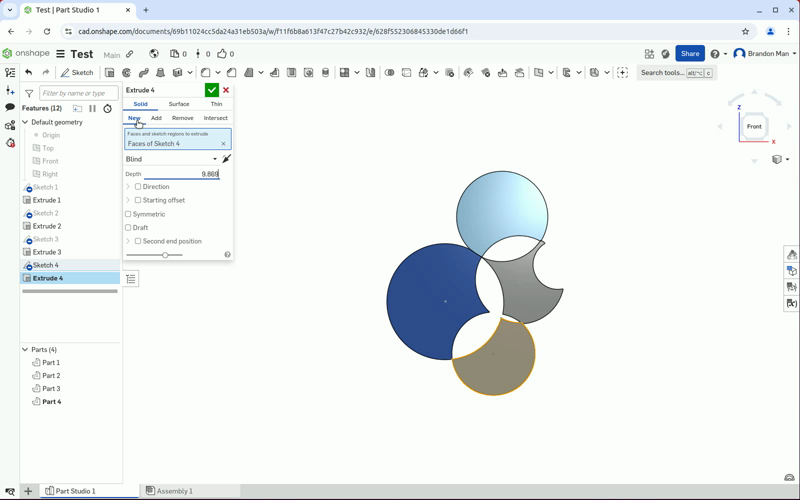
key(enter)
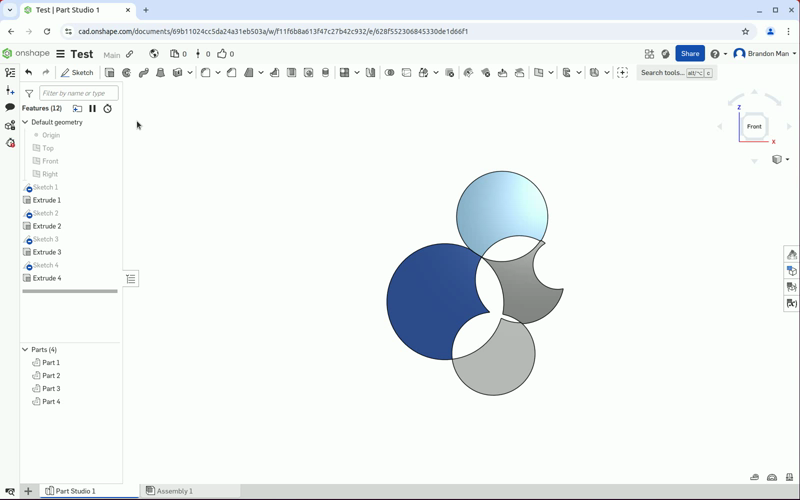
key(shift+h)
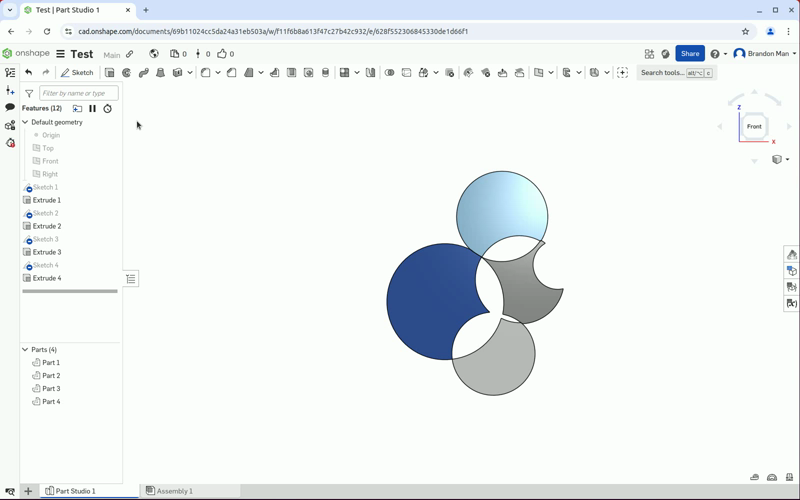
key(shift+h)
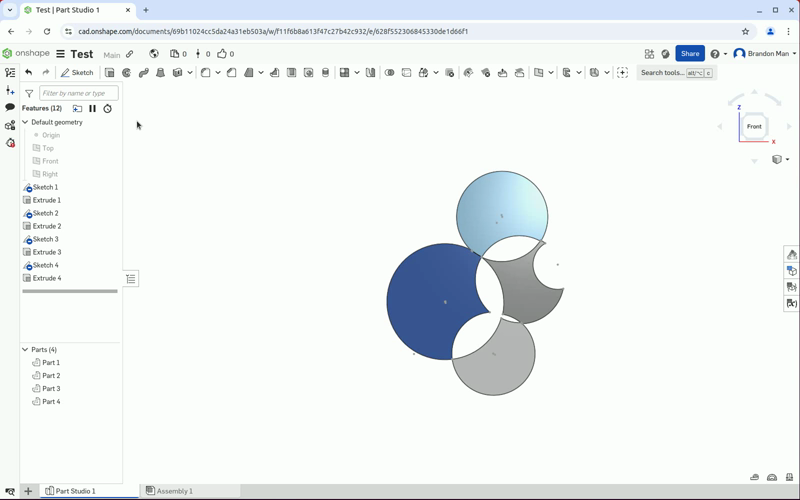
key(shift+7)
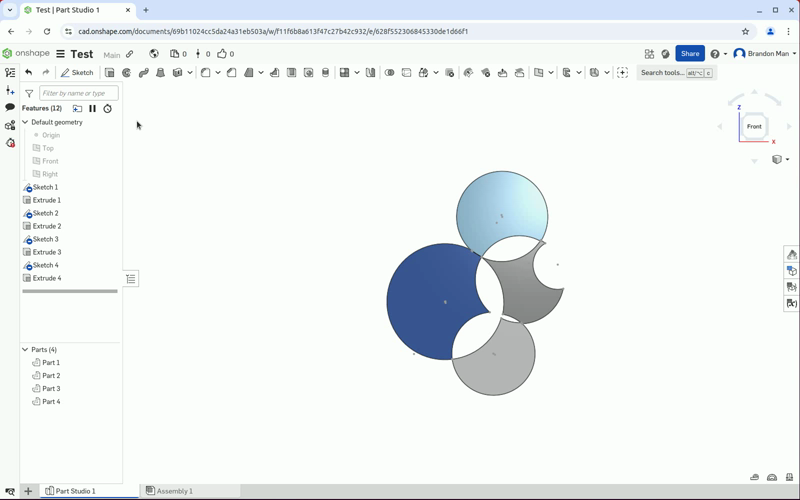
key(left, 2)
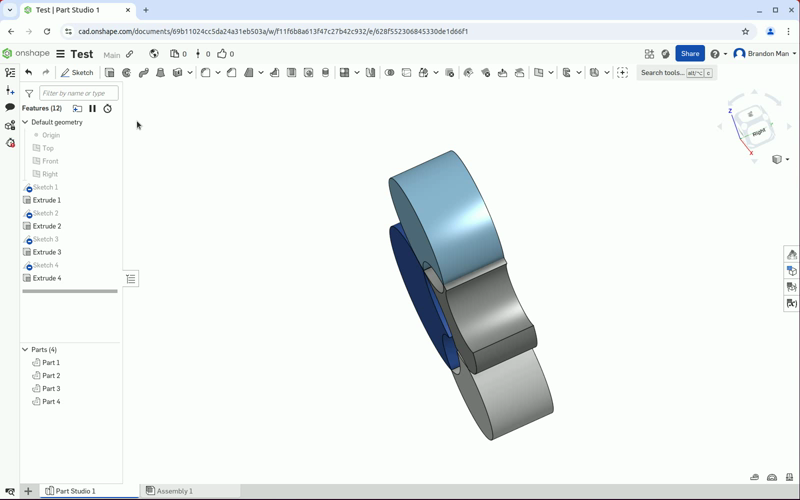
key(down, 2)
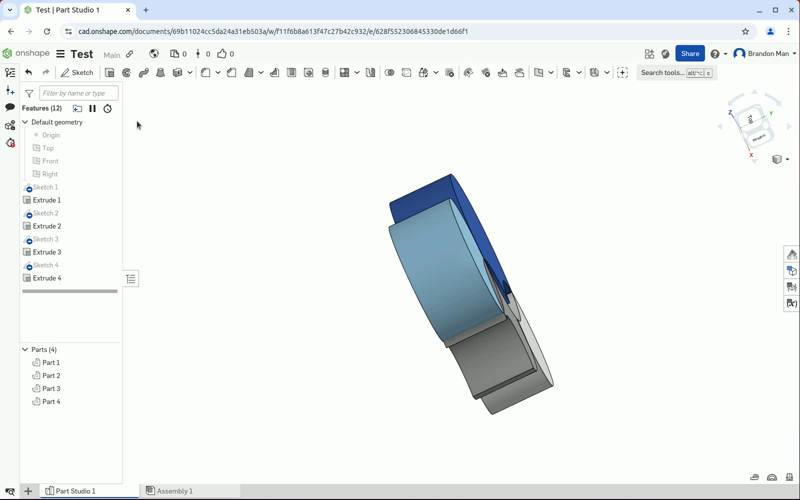
key(up, 2)
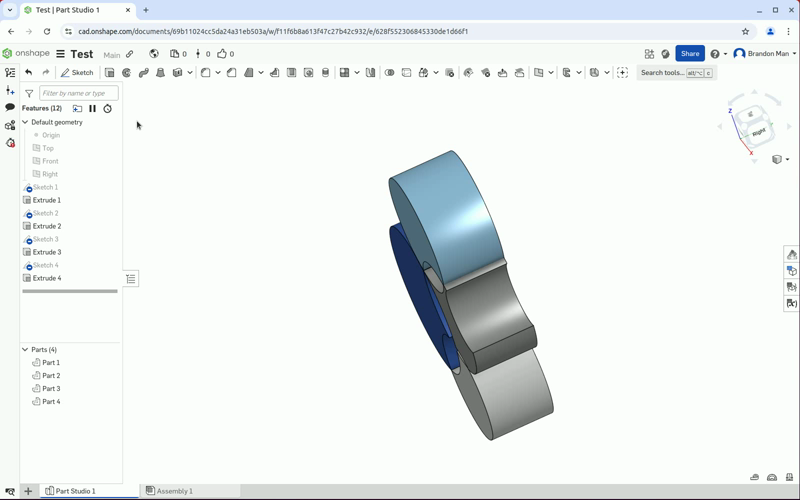
key(right, 2)
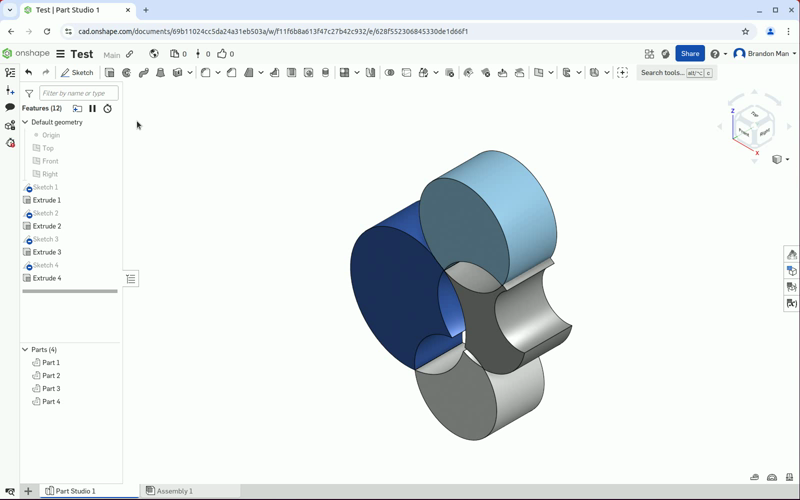
mouse_move(73, 189)
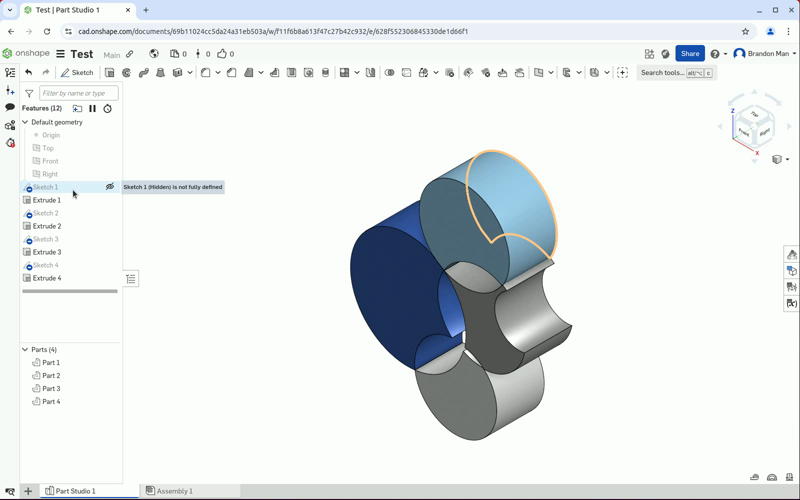
click(73, 189)